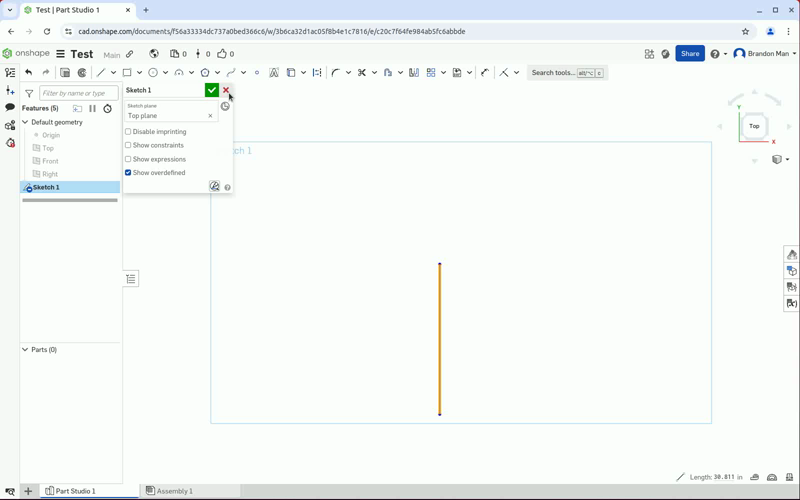
key(shift+h)
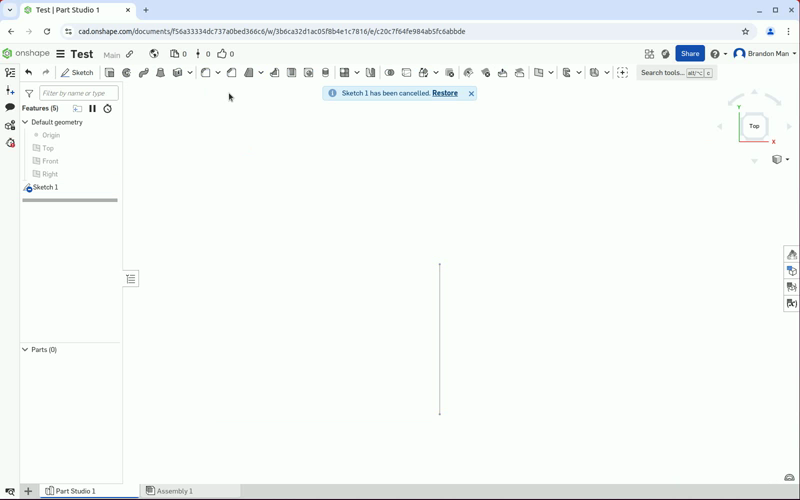
key(shift+s)
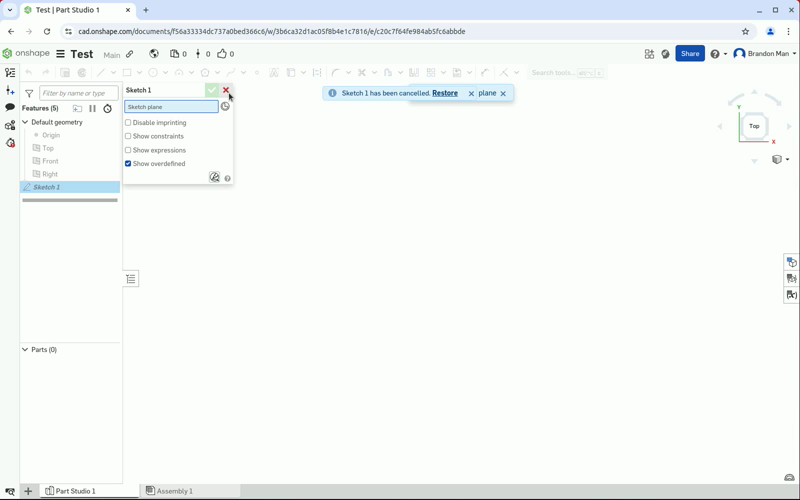
mouse_move(73, 150)
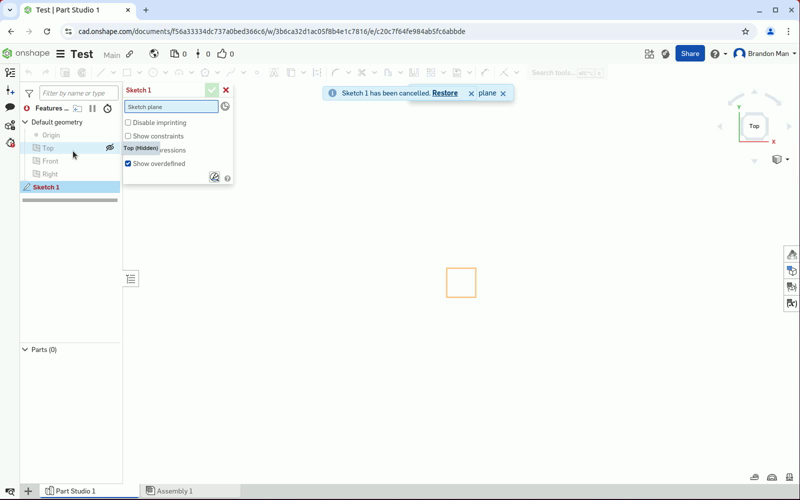
click(73, 150)
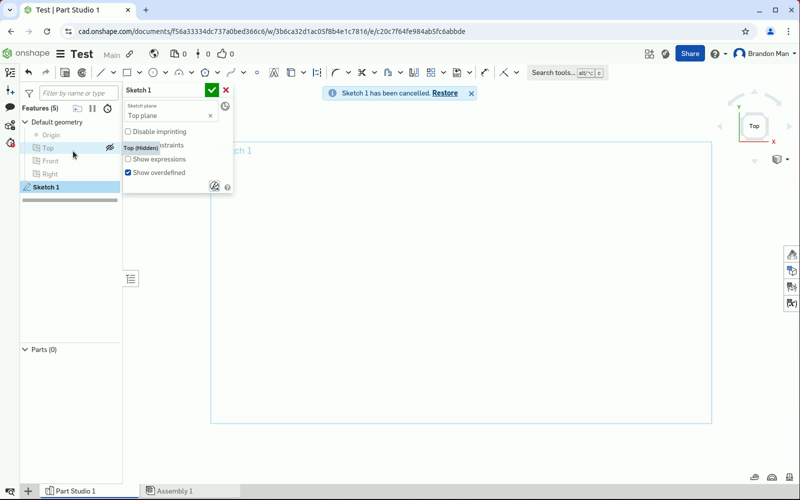
mouse_move(73, 352)
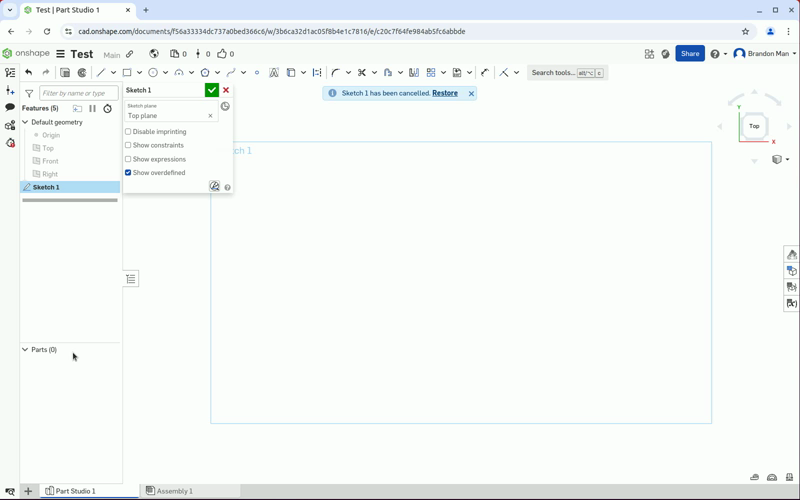
key(y)
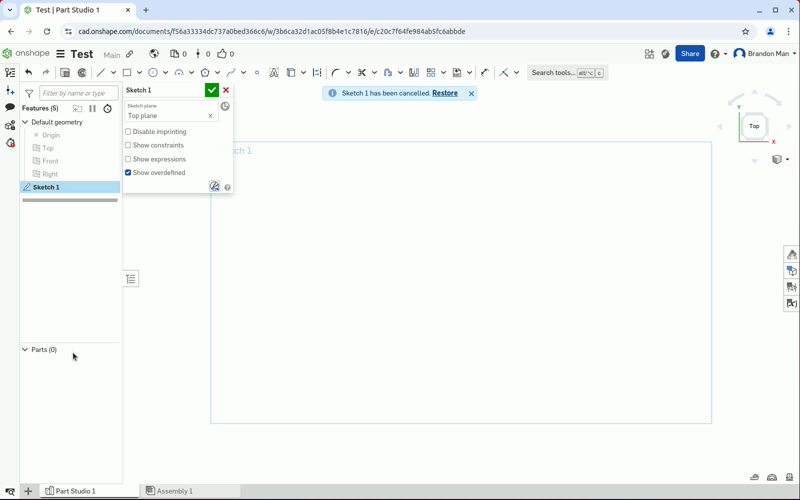
key(l)
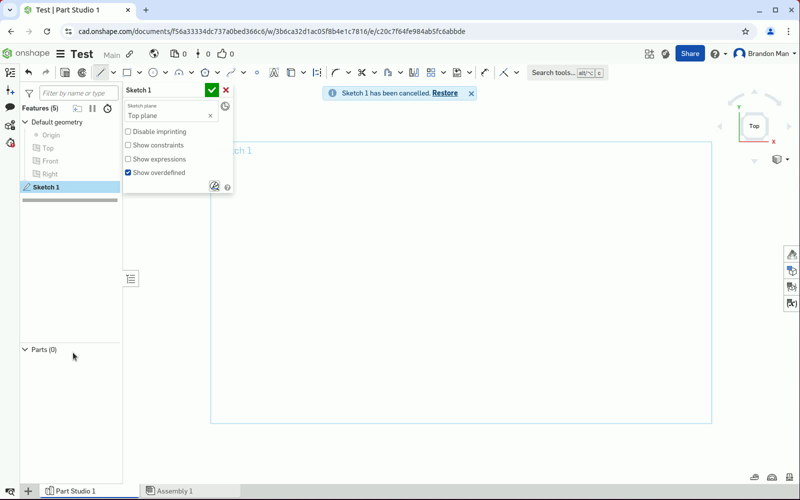
key_down(shift)
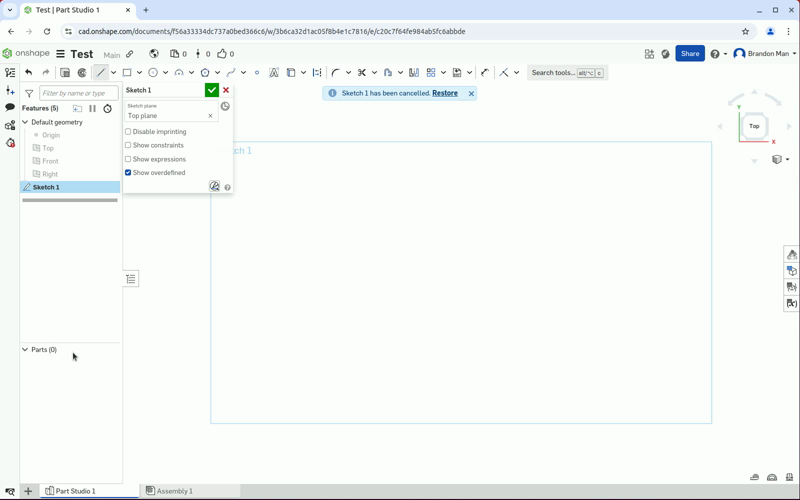
mouse_move(419, 282)
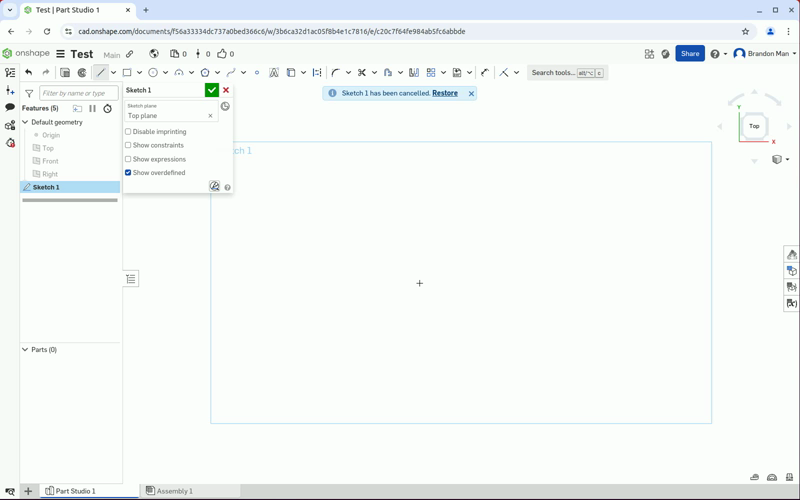
click(419, 282)
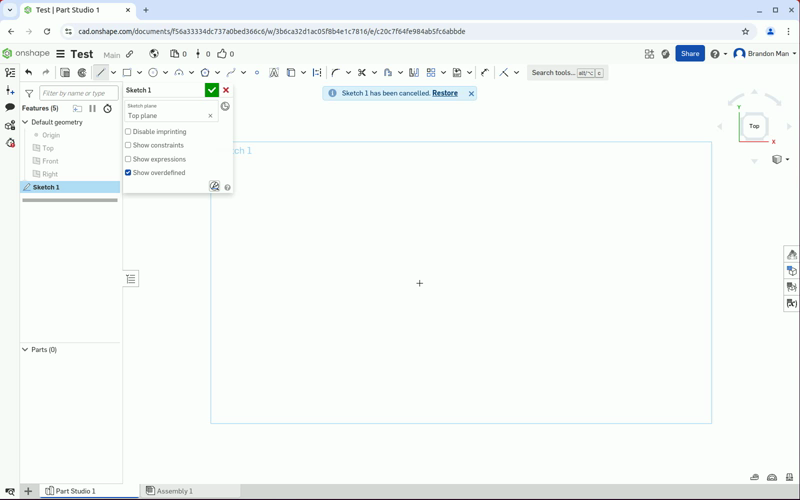
key_up(shift)
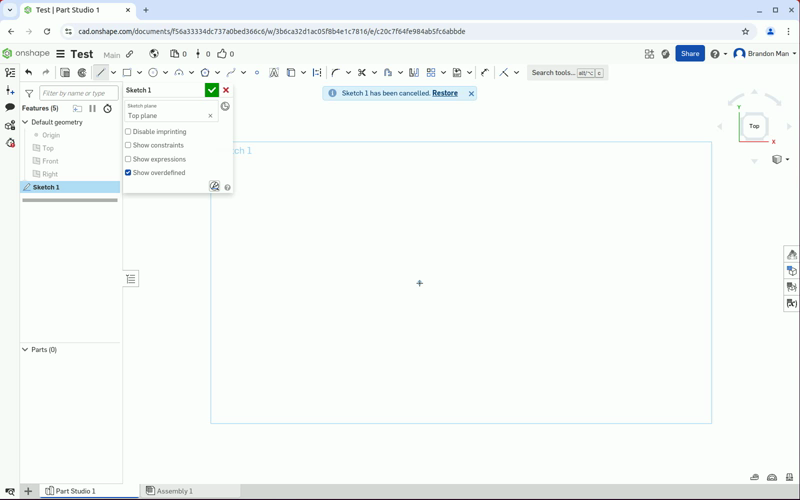
key_down(shift)
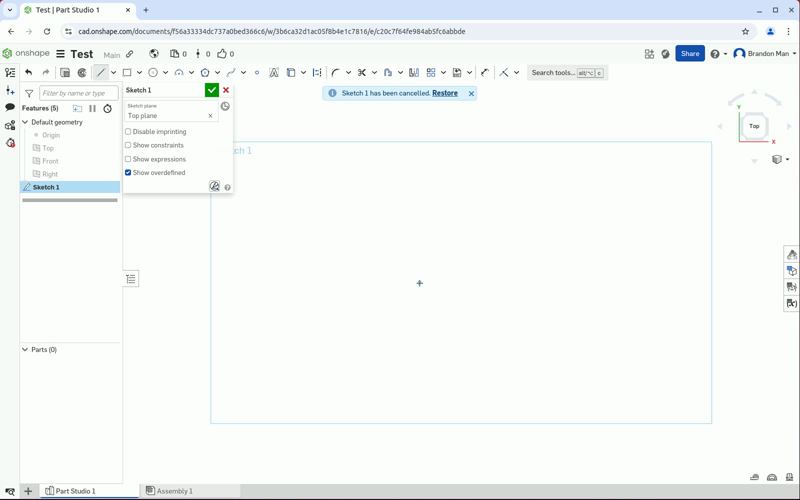
mouse_move(497, 282)
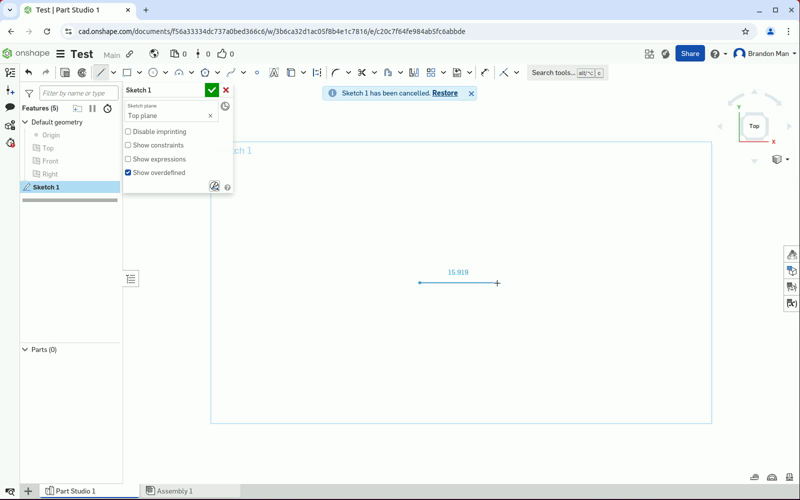
click(497, 282)
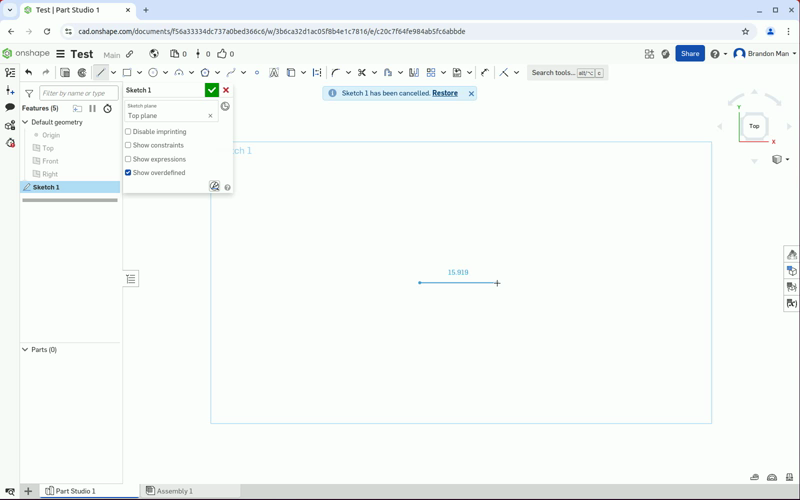
key_up(shift)
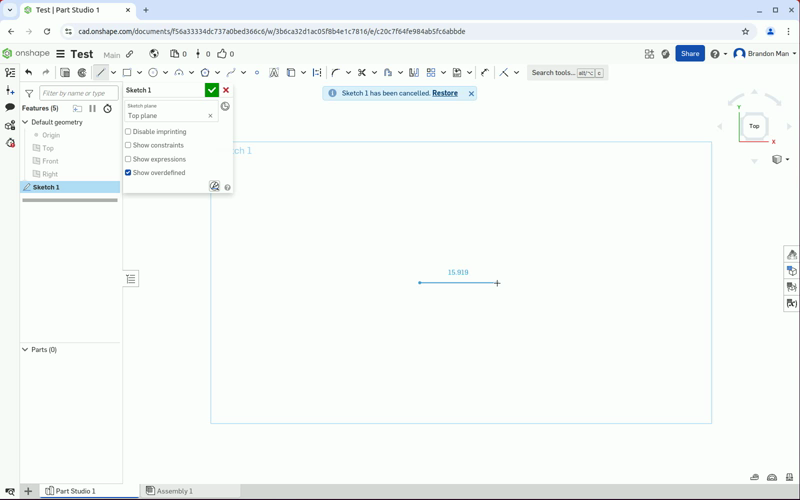
key_down(shift)
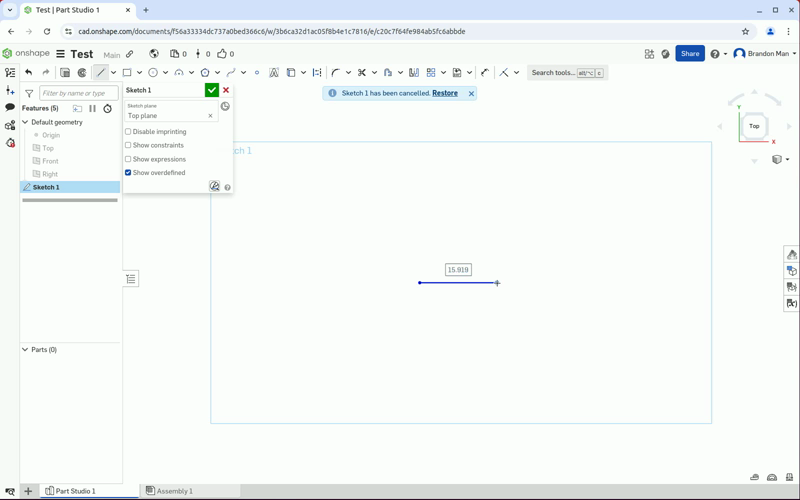
mouse_move(527, 282)
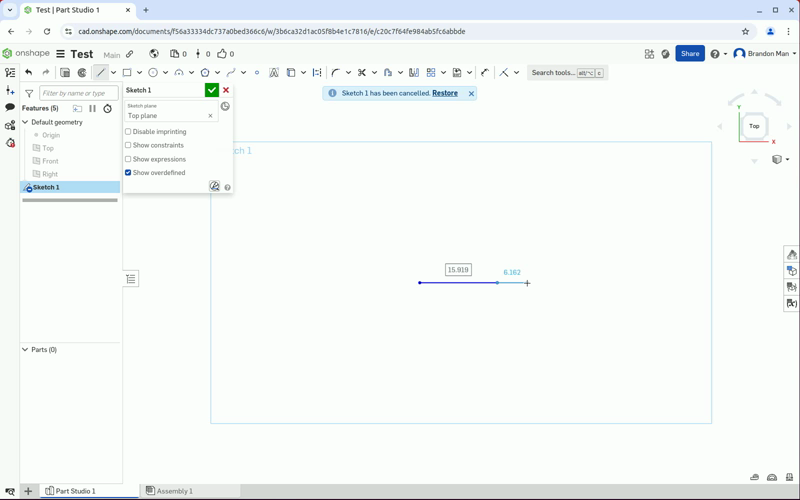
mouse_move(497, 235)
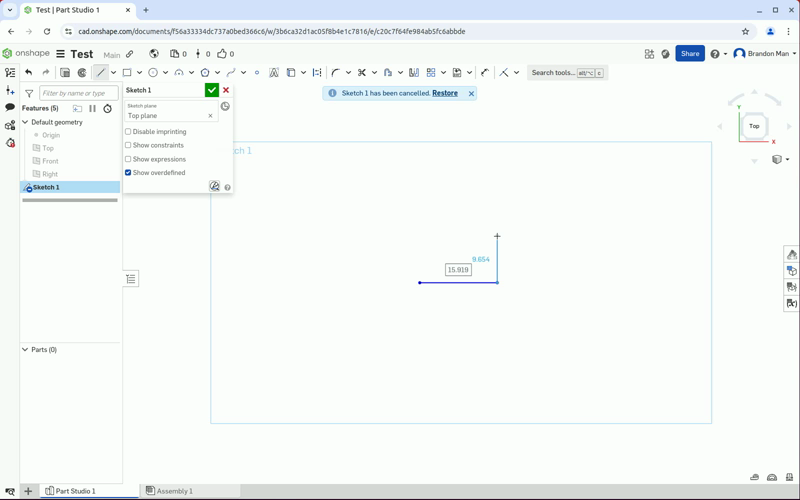
click(497, 235)
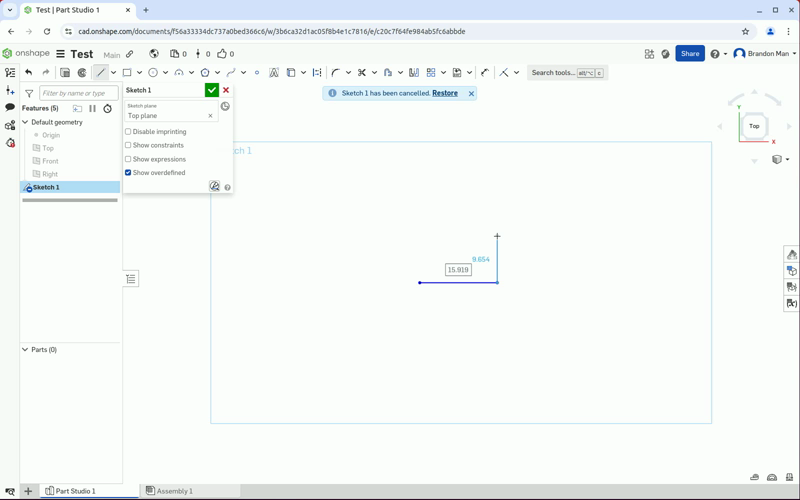
key_up(shift)
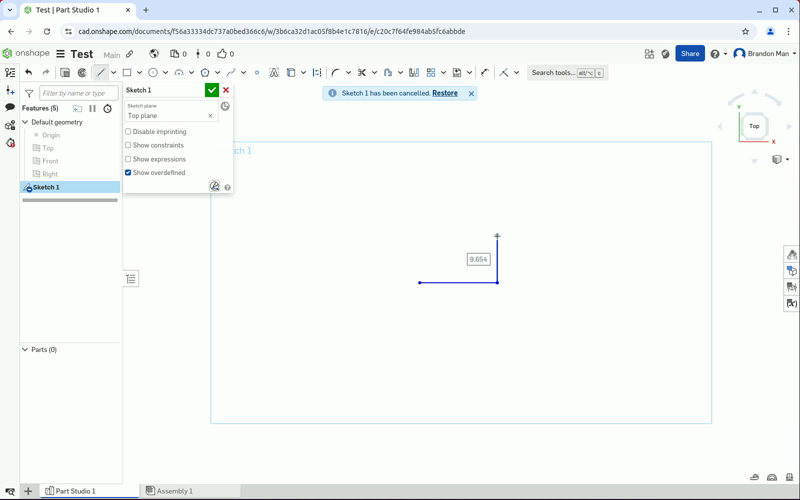
key_down(shift)
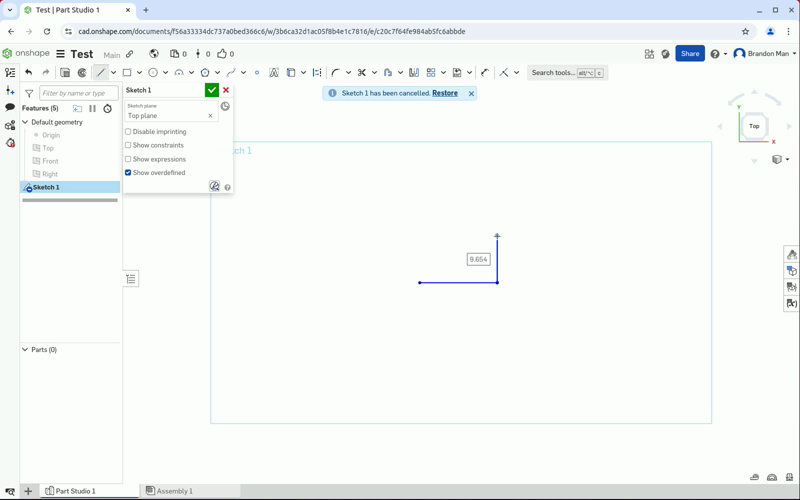
mouse_move(419, 235)
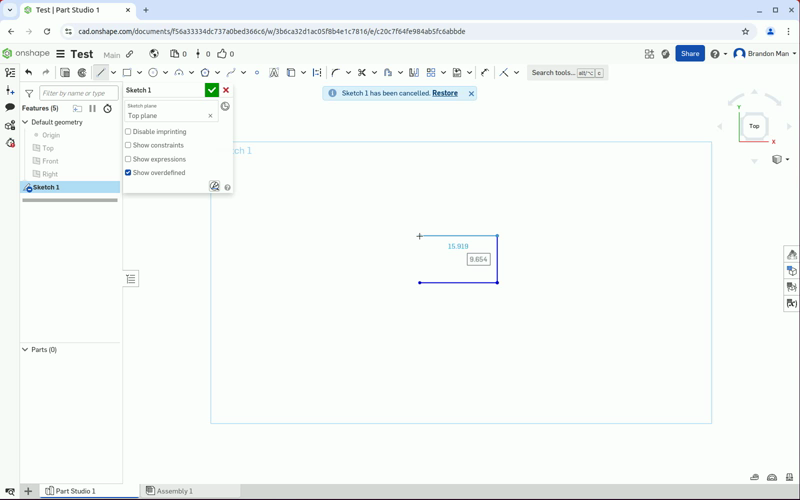
click(419, 235)
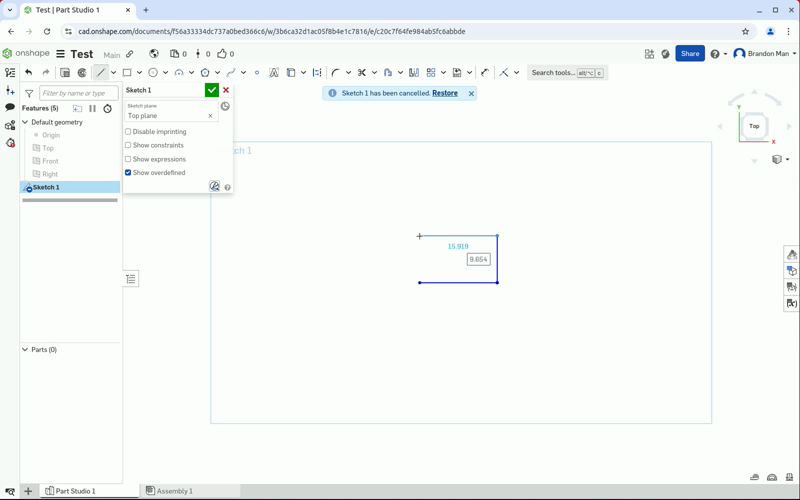
key_up(shift)
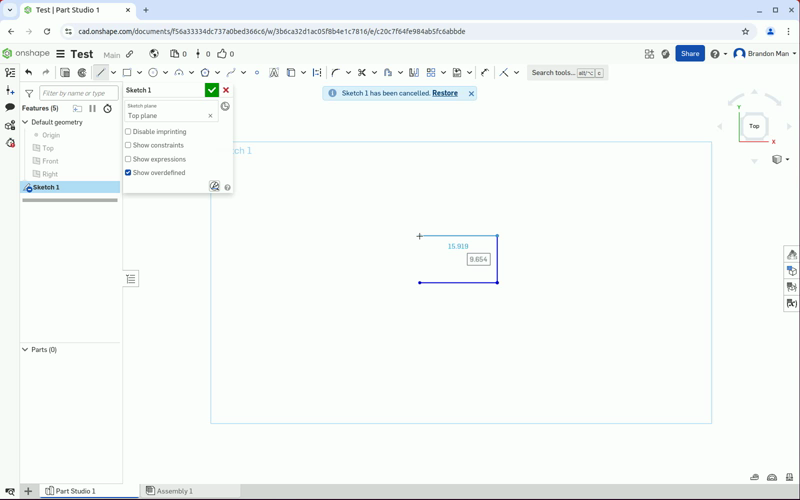
mouse_move(449, 235)
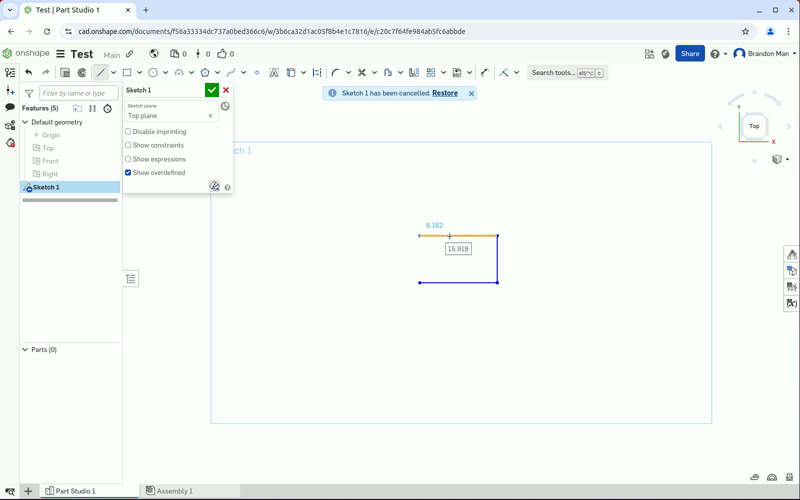
key_down(shift)
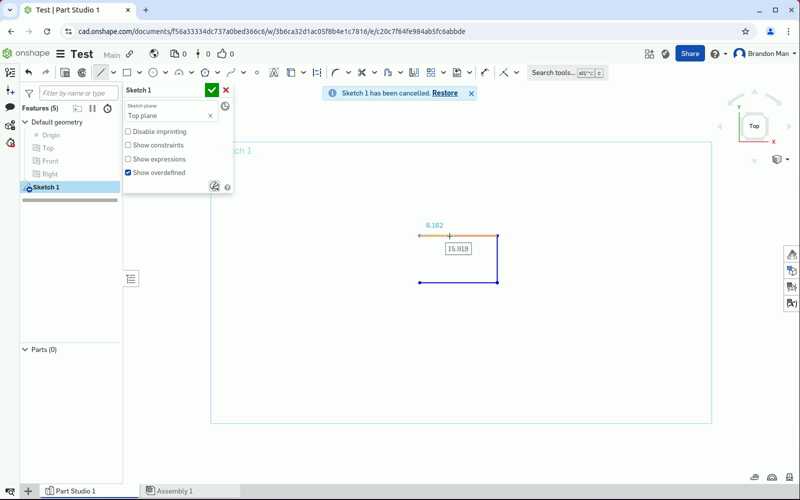
mouse_move(419, 282)
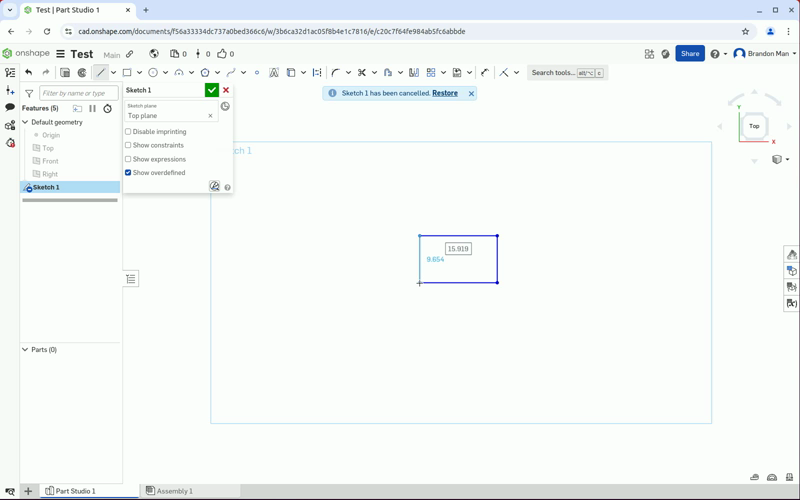
key_up(shift)
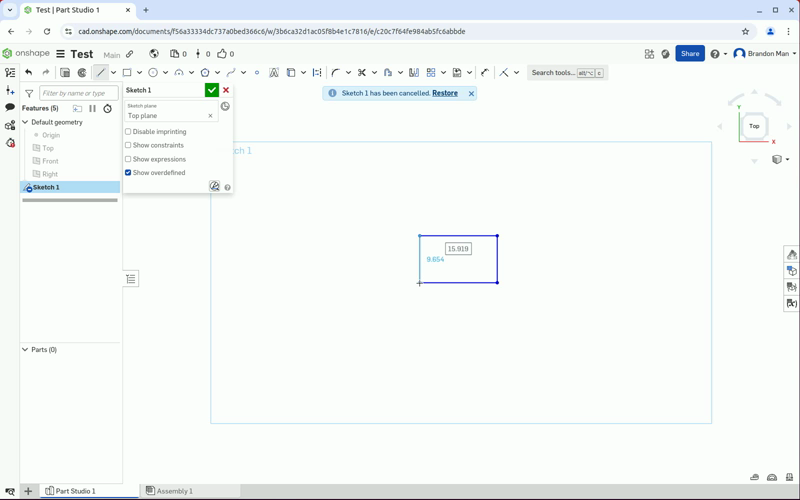
click(419, 282)
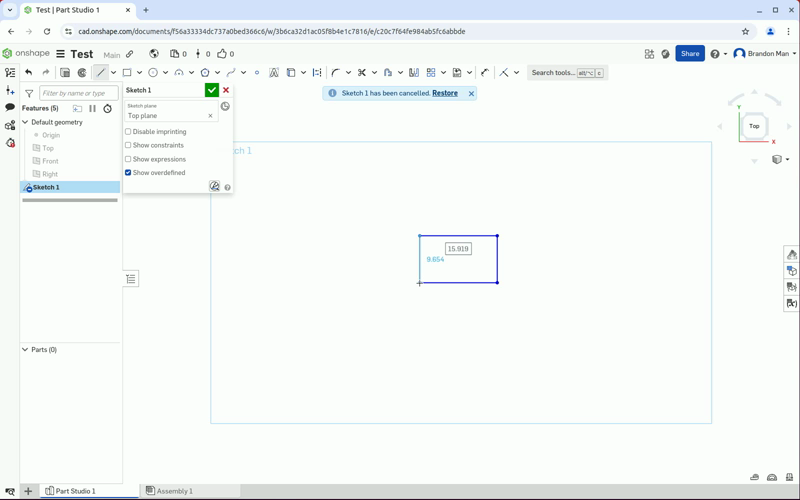
key(esc)
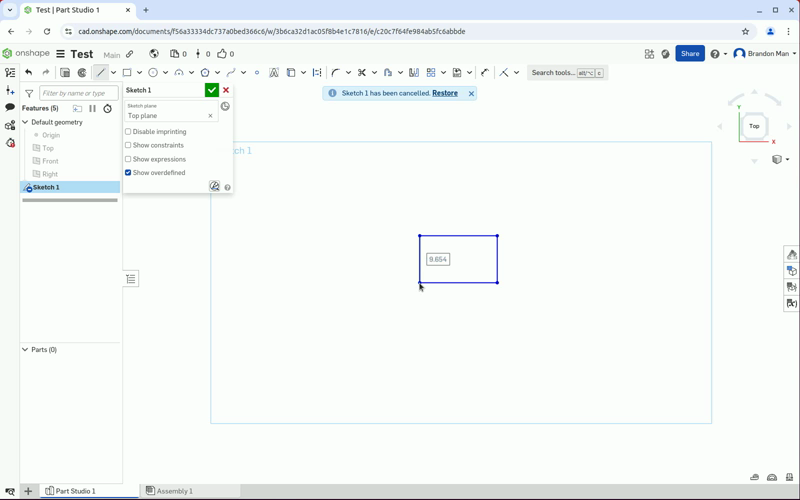
mouse_move(467, 279)
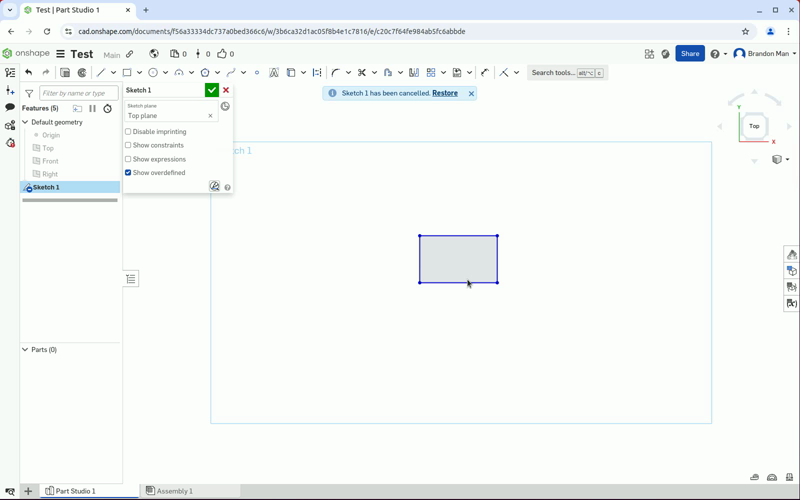
click(467, 279)
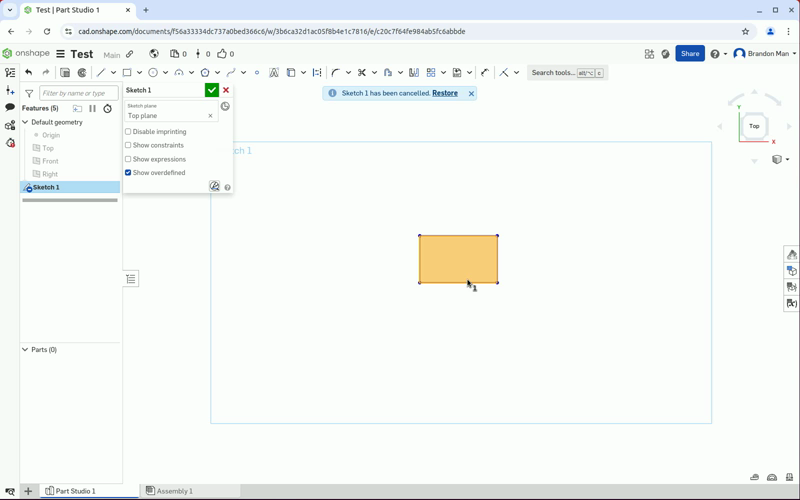
mouse_move(73, 352)
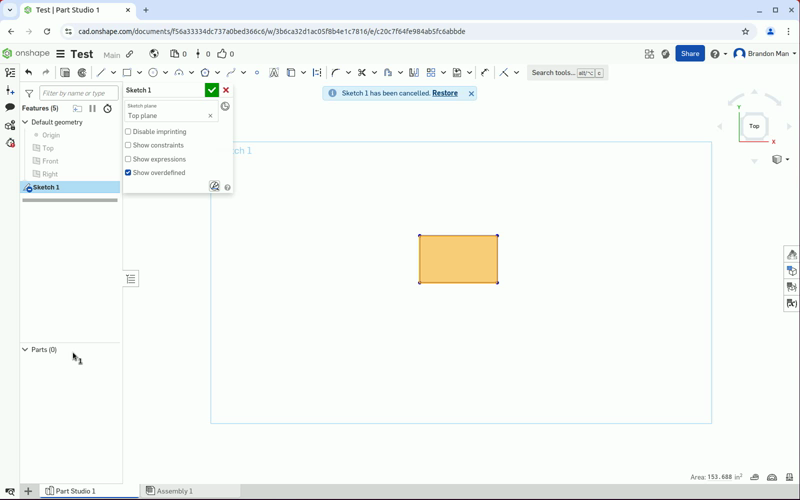
key(shift+y)
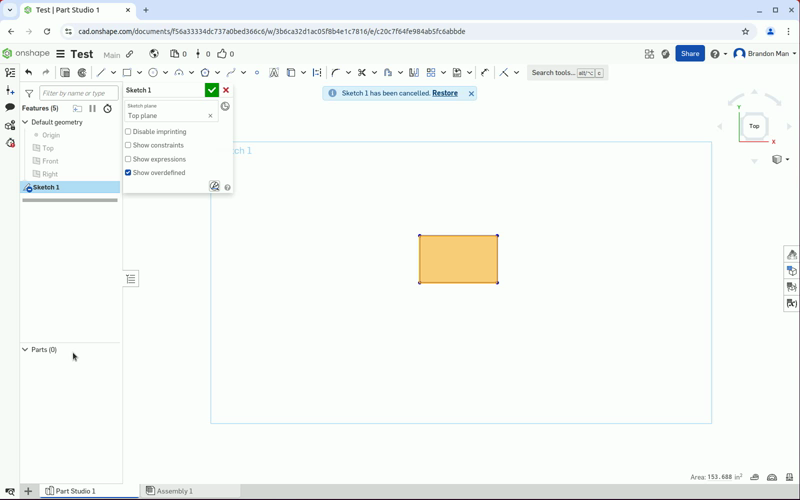
key(shift+e)
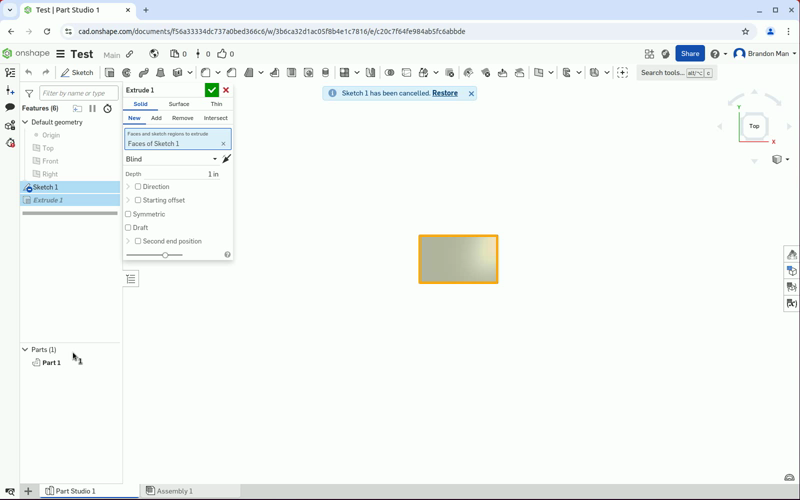
mouse_move(143, 106)
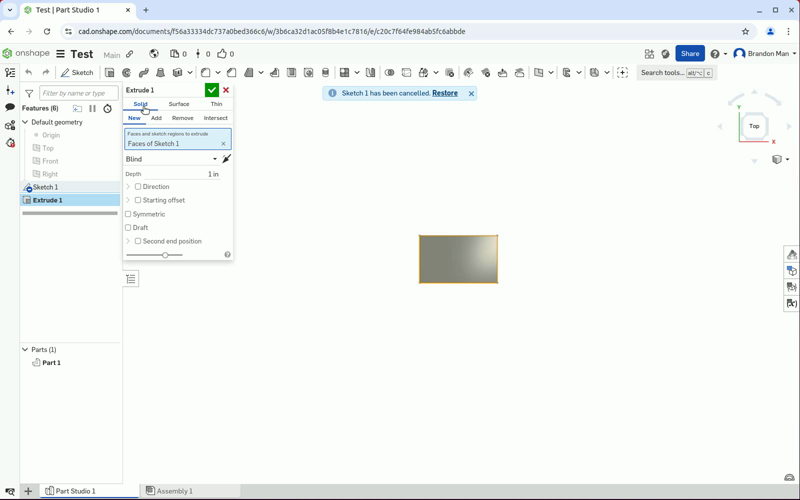
click(143, 106)
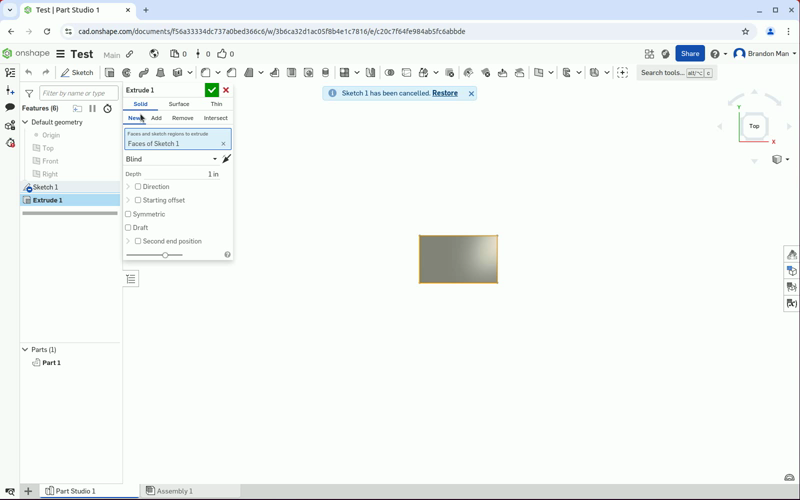
mouse_move(137, 120)
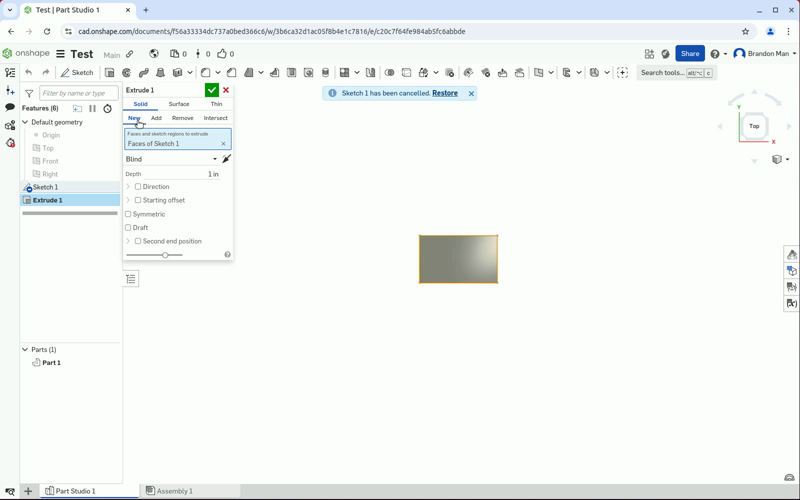
click(137, 120)
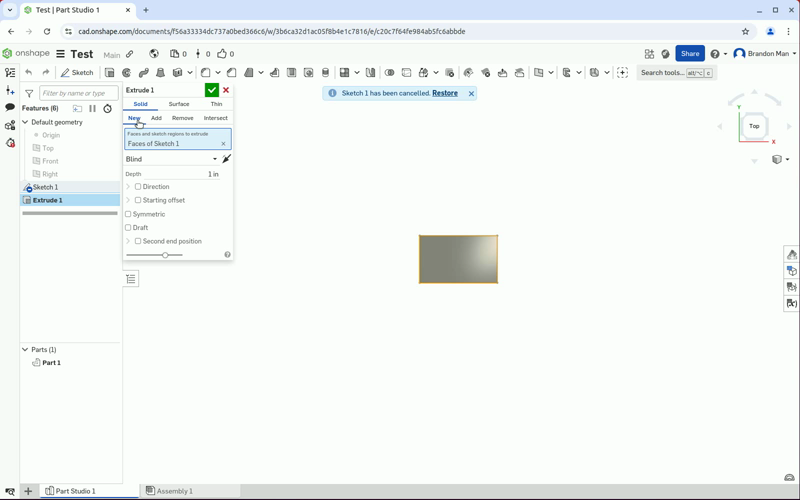
key(tab, 4)
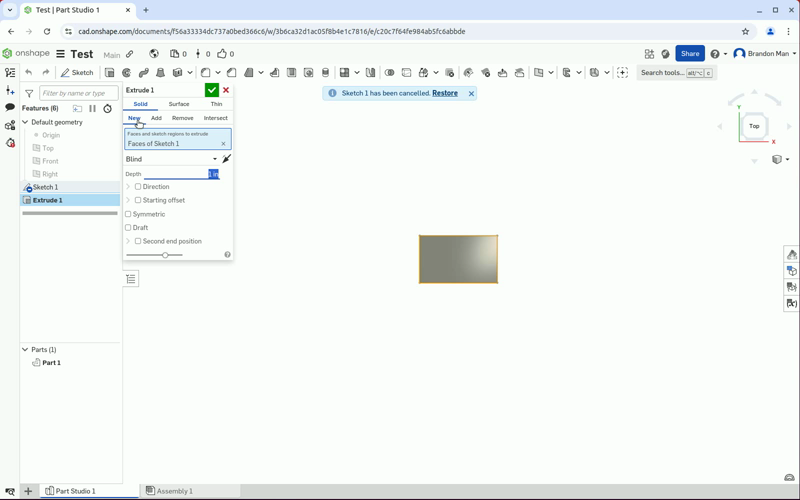
text(9.147)
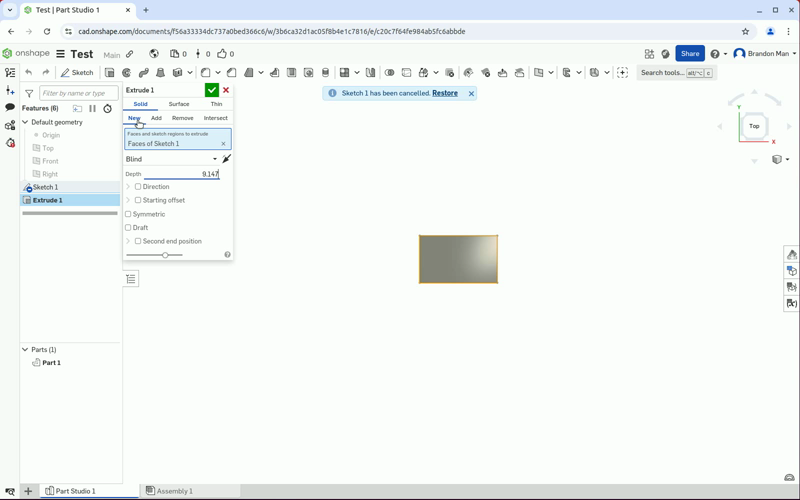
key(enter)
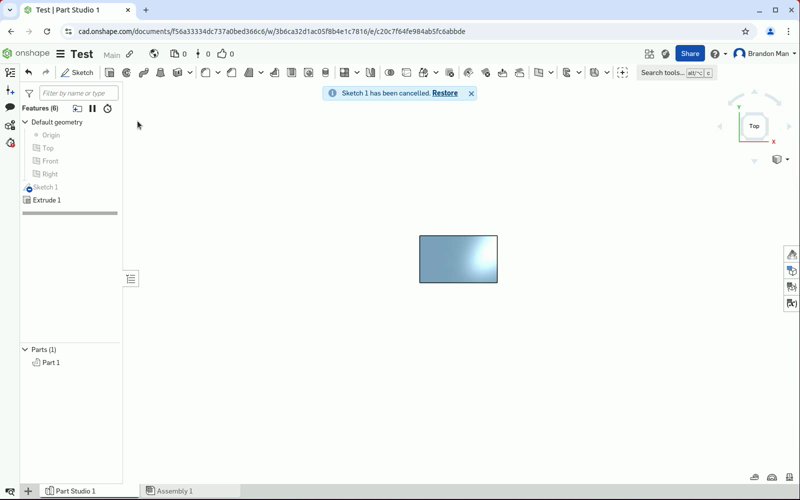
key(shift+h)
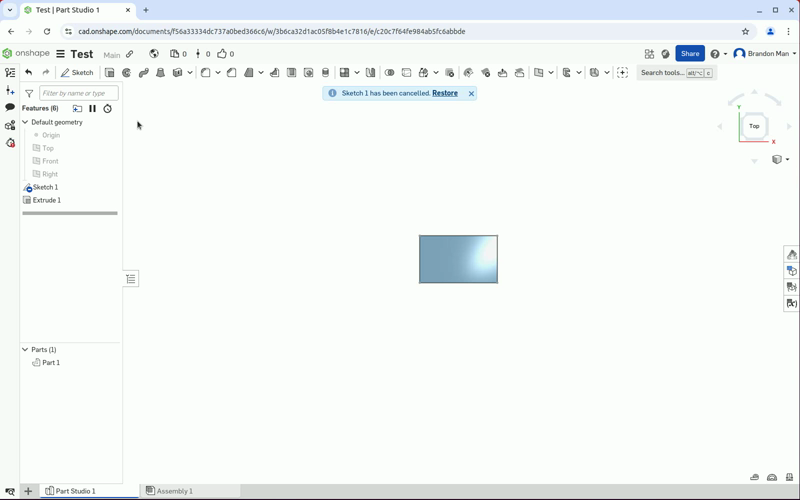
key(shift+h)
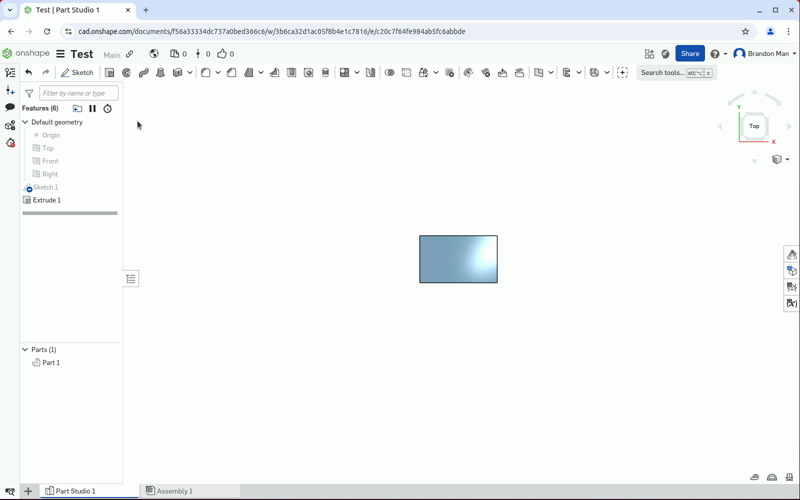
mouse_move(73, 189)
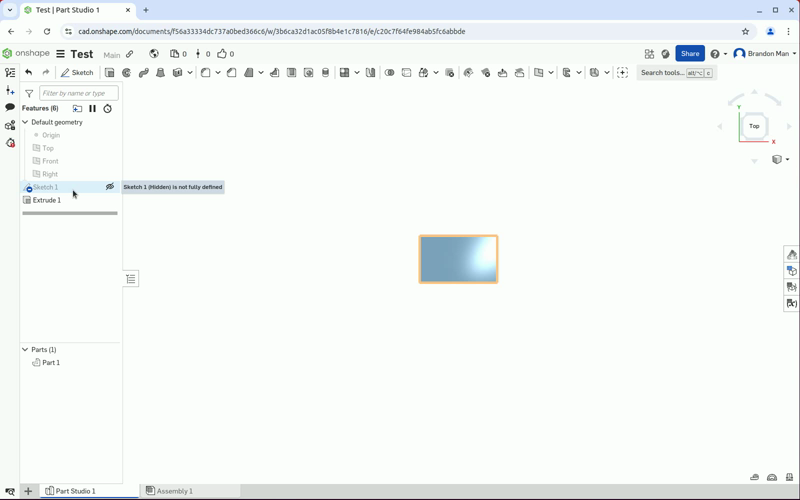
click(73, 189)
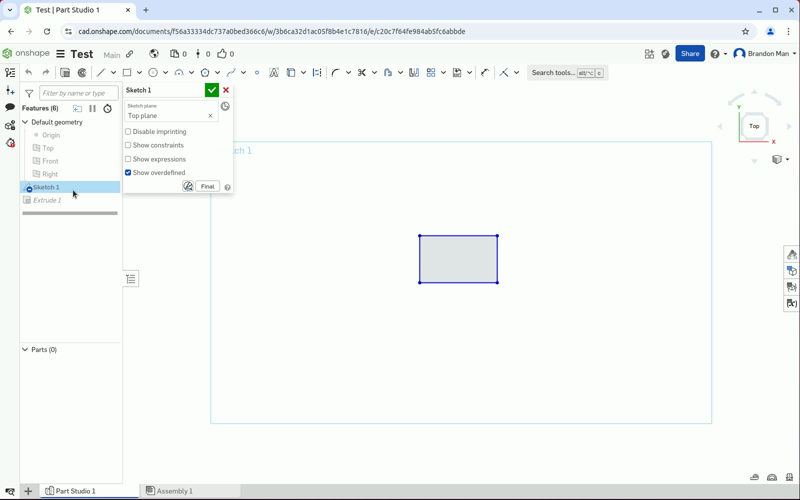
mouse_move(229, 92)
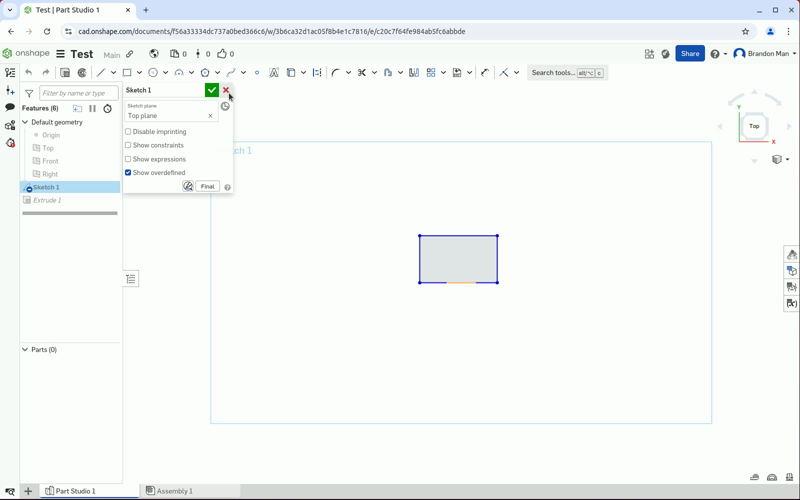
click(229, 92)
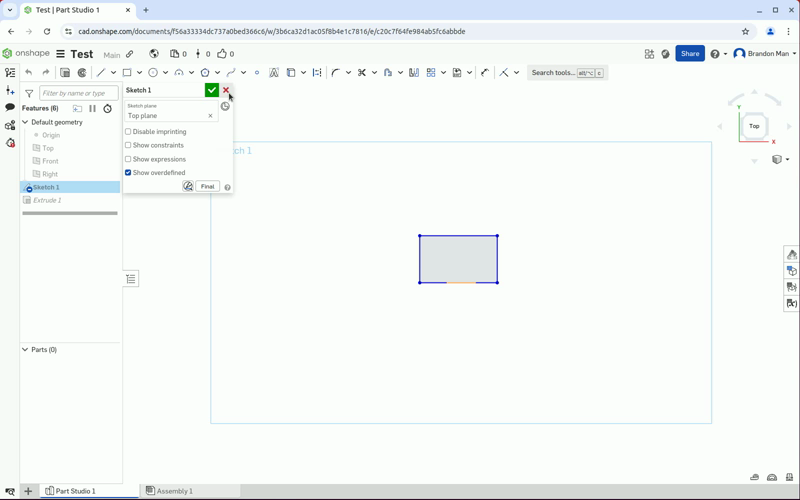
key(shift+s)
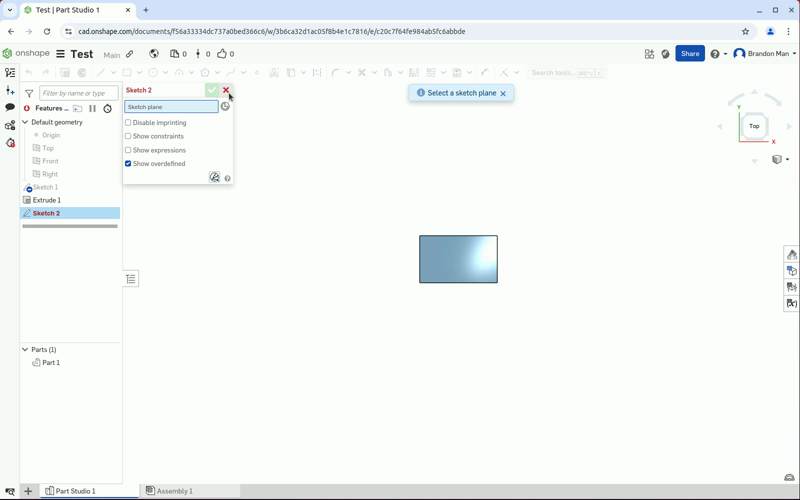
mouse_move(73, 150)
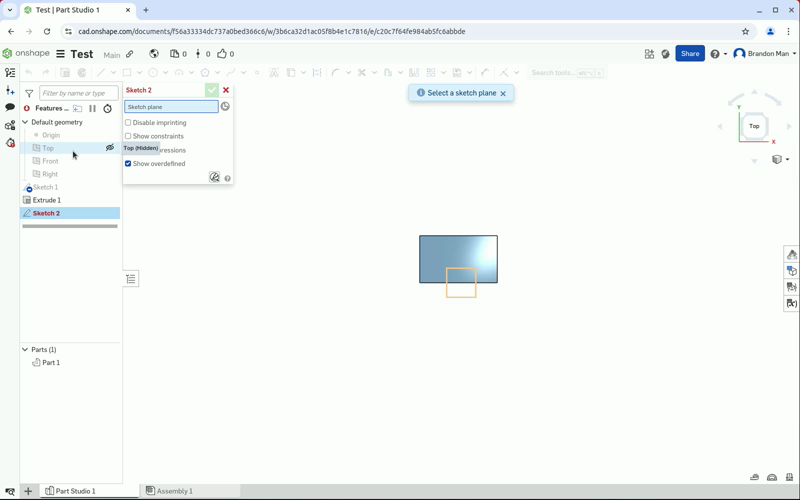
click(73, 150)
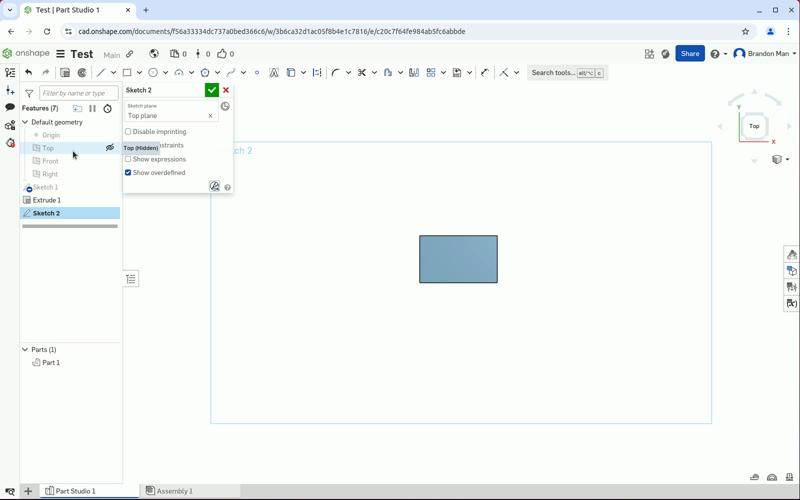
mouse_move(73, 352)
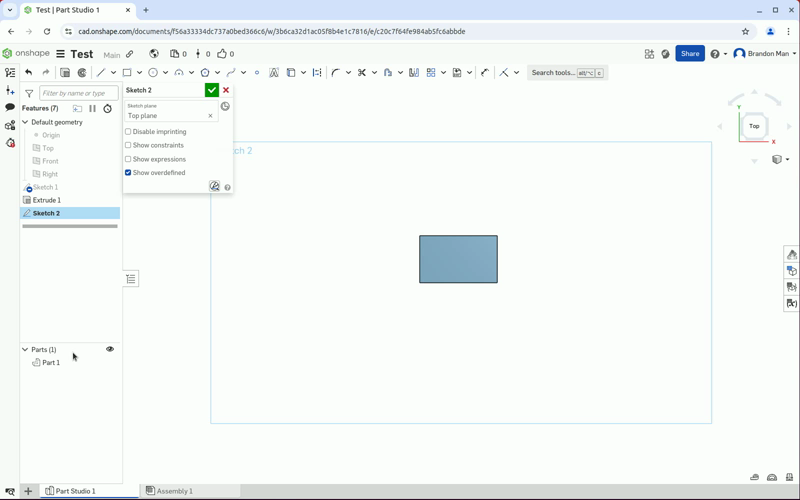
key(y)
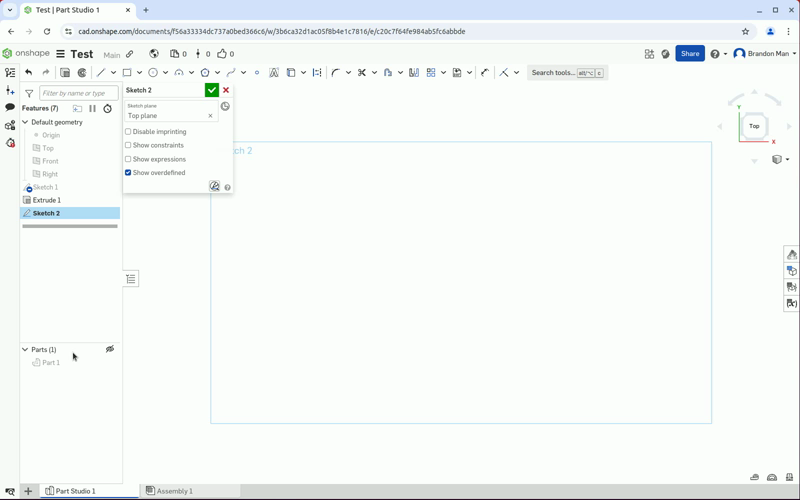
key(l)
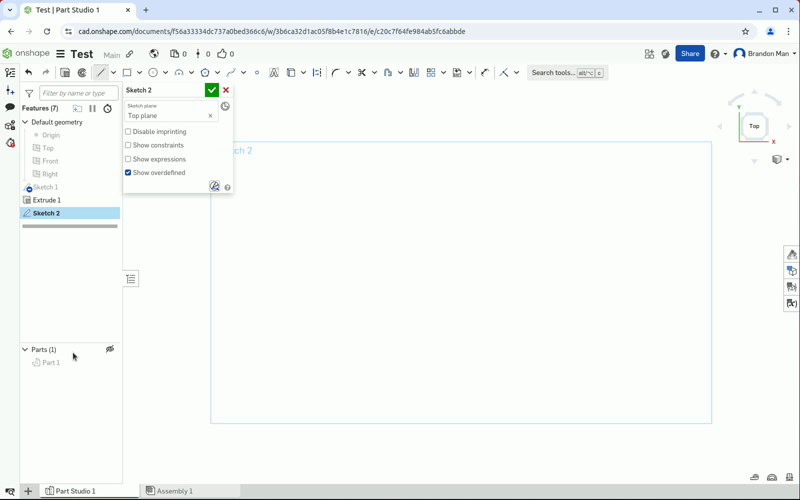
key_down(shift)
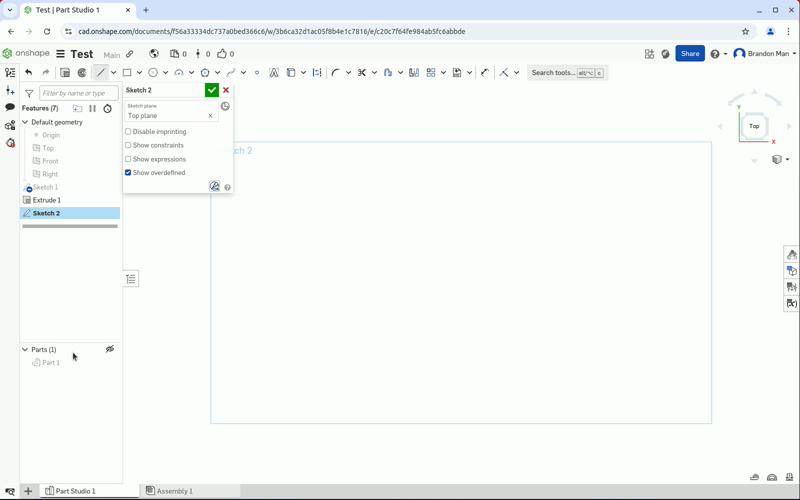
mouse_move(423, 321)
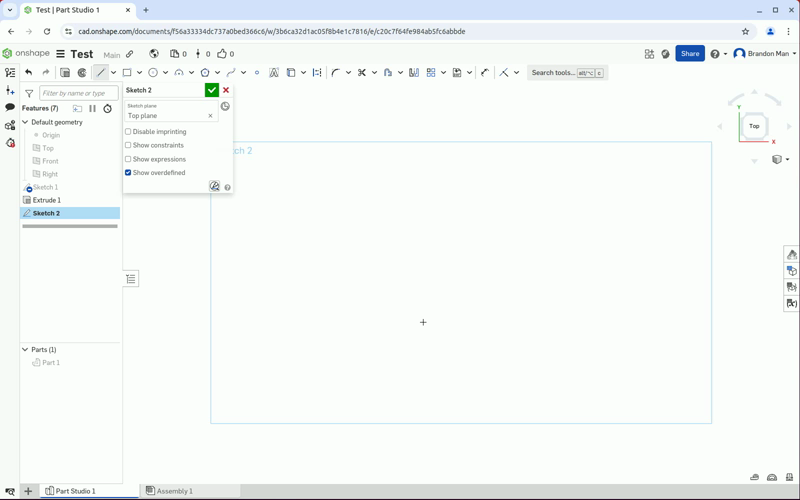
click(423, 321)
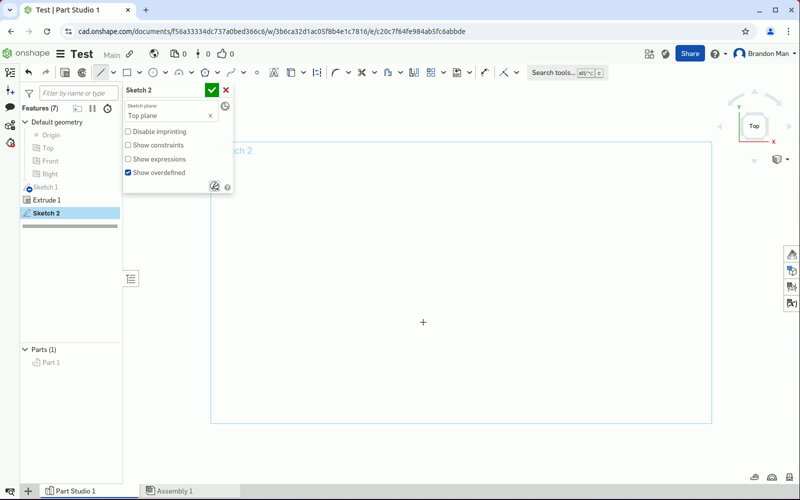
key_up(shift)
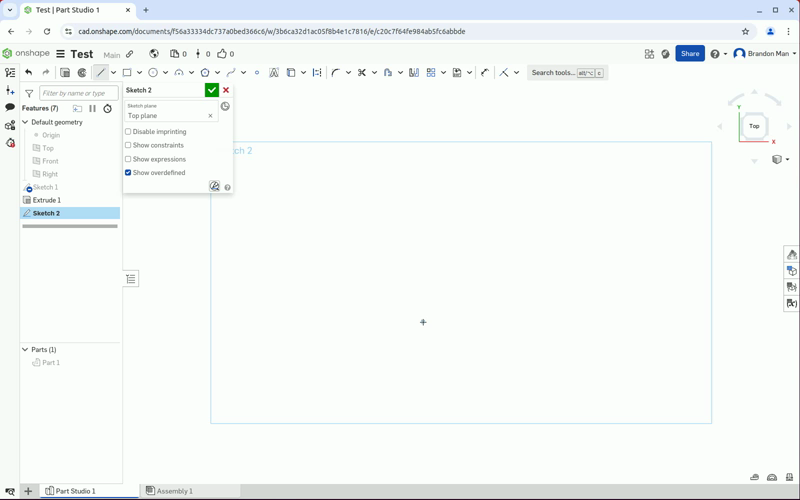
key_down(shift)
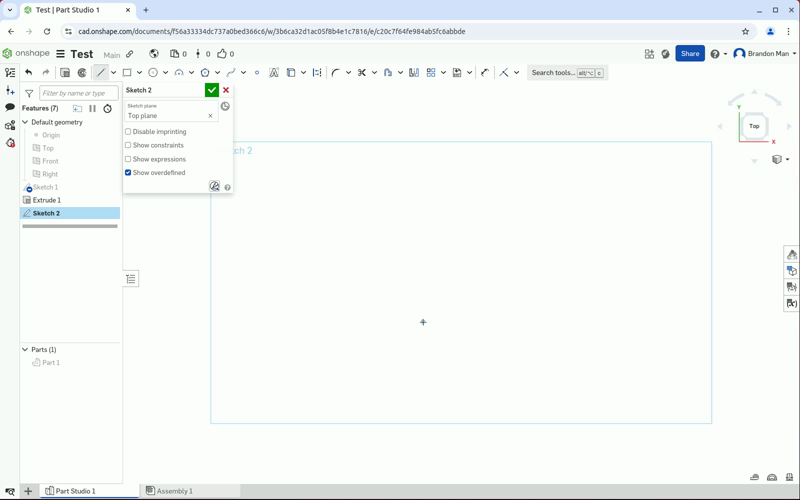
mouse_move(497, 321)
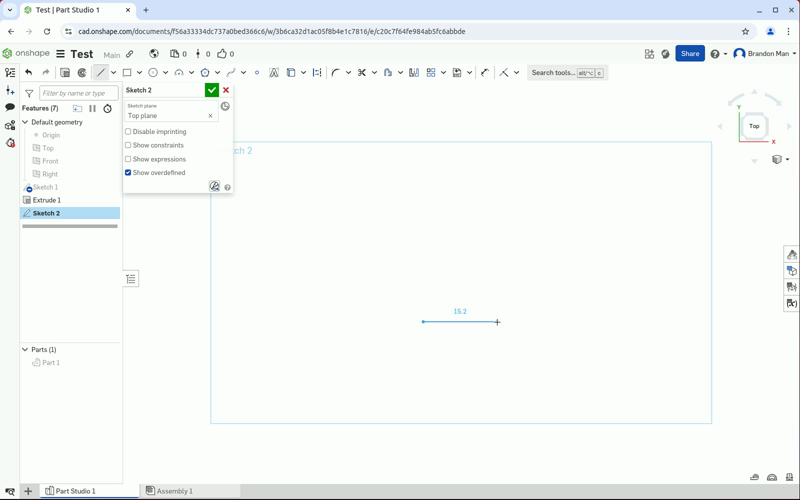
click(497, 321)
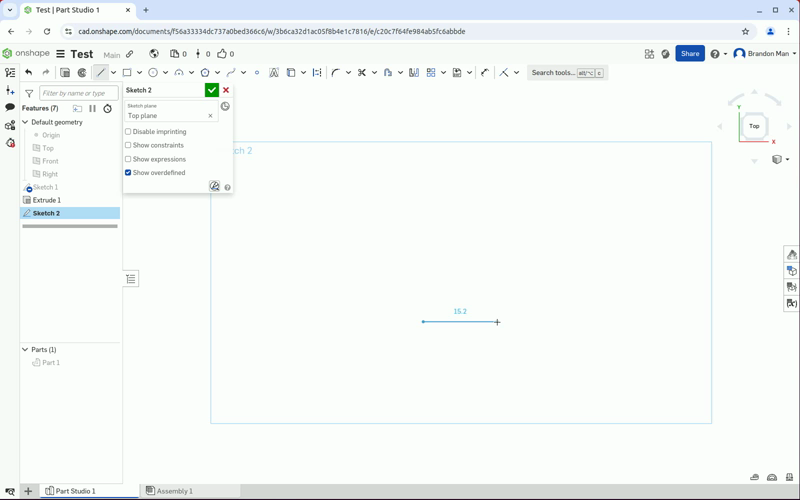
key_up(shift)
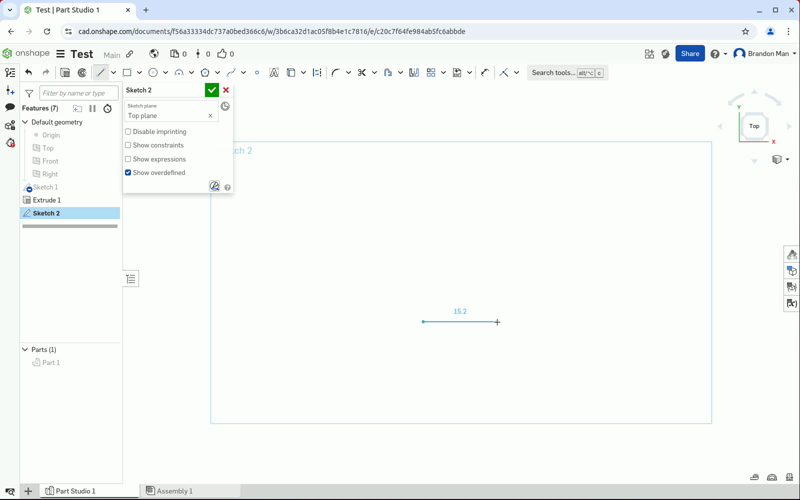
key_down(shift)
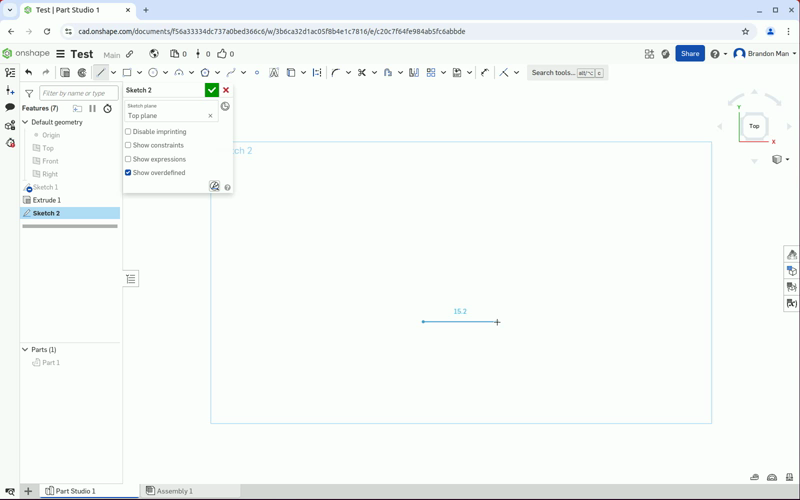
mouse_move(527, 321)
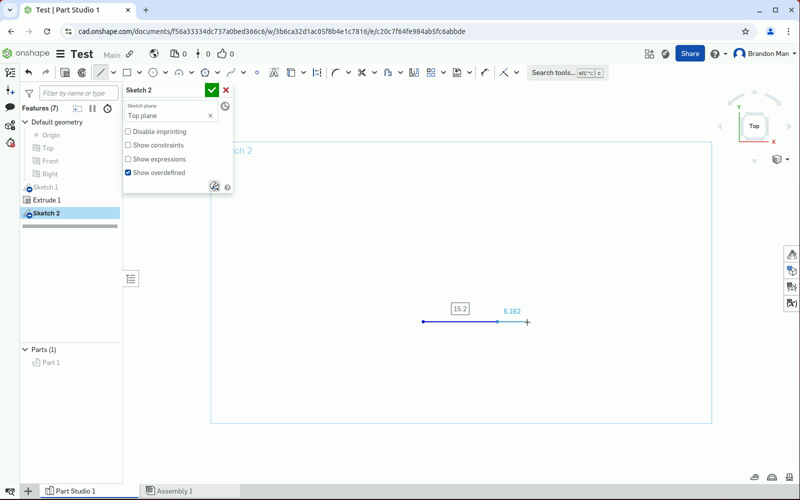
mouse_move(497, 288)
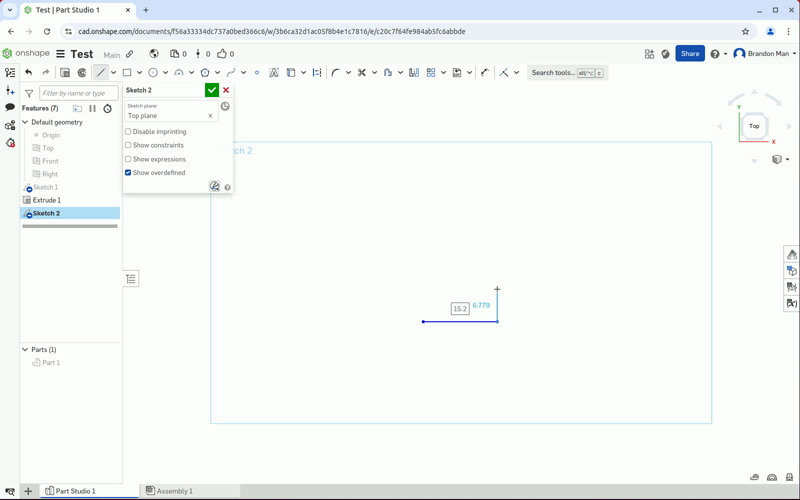
click(497, 288)
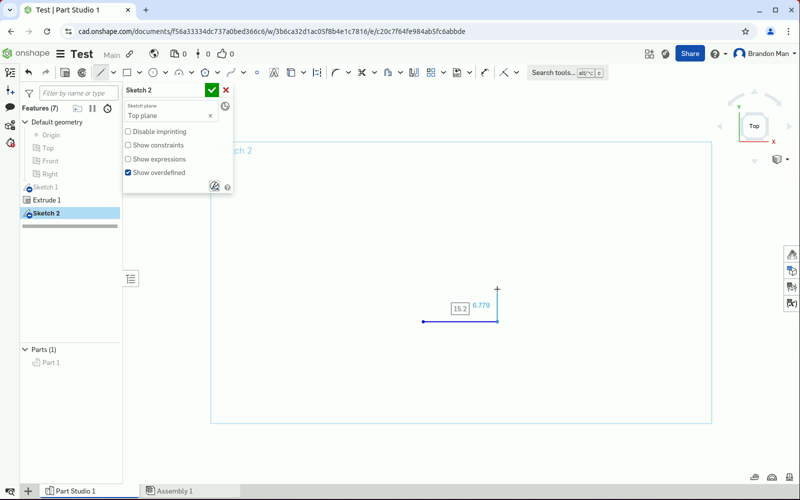
key_up(shift)
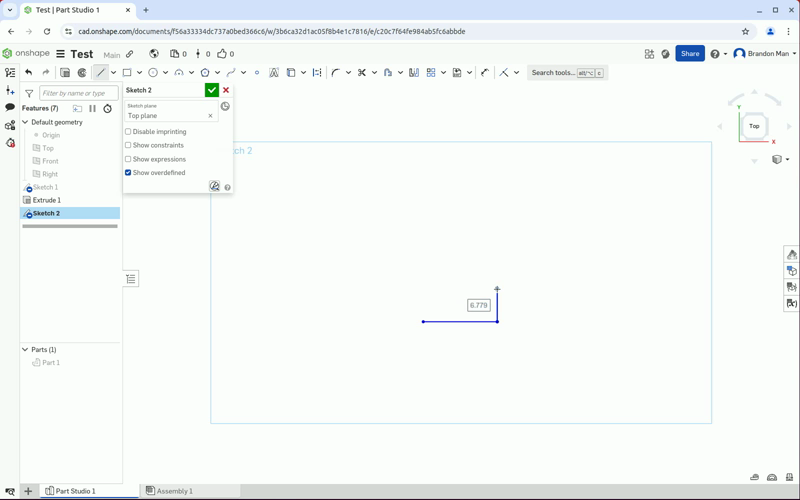
key_down(shift)
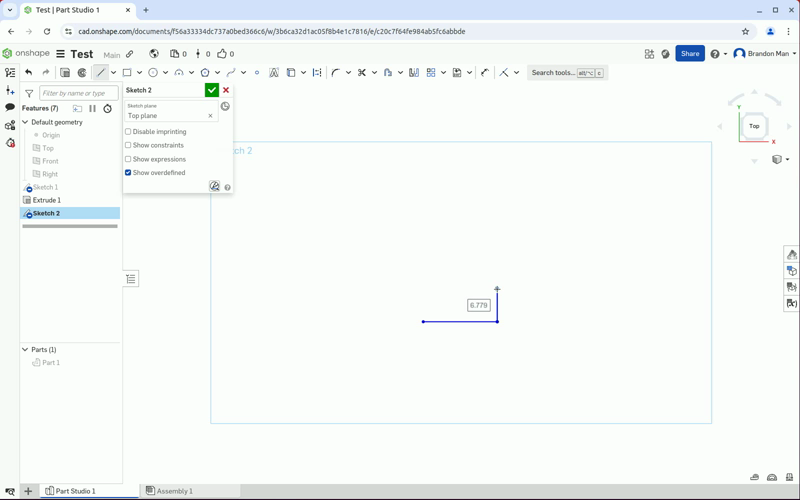
mouse_move(423, 288)
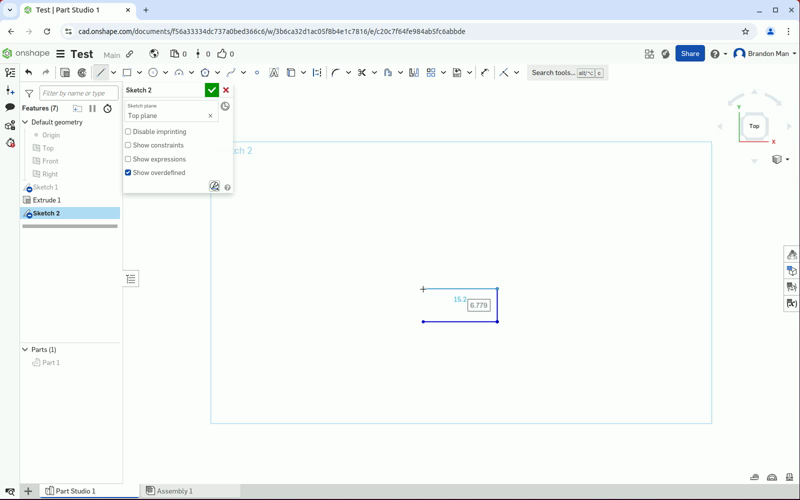
click(423, 288)
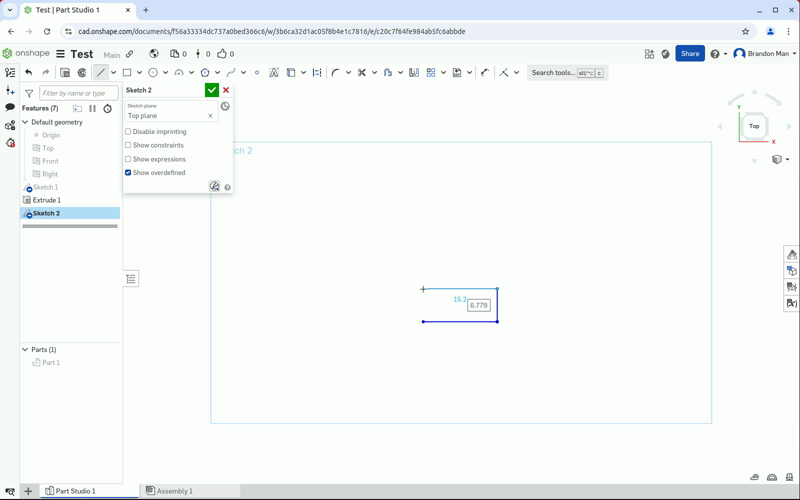
key_up(shift)
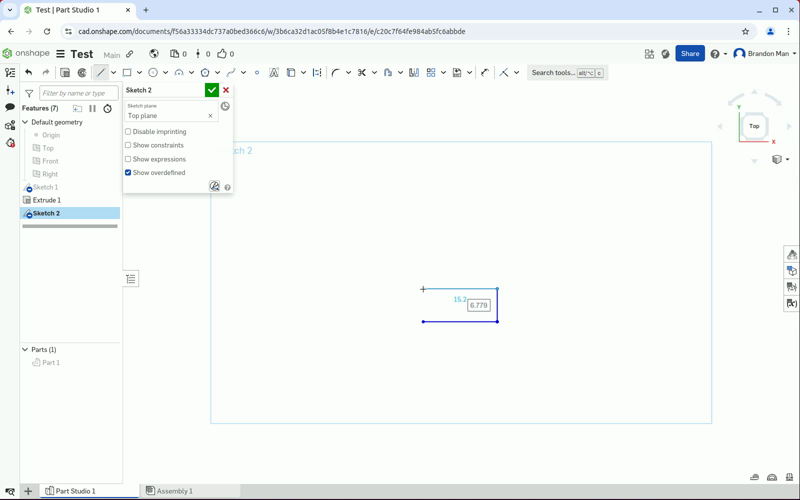
mouse_move(453, 288)
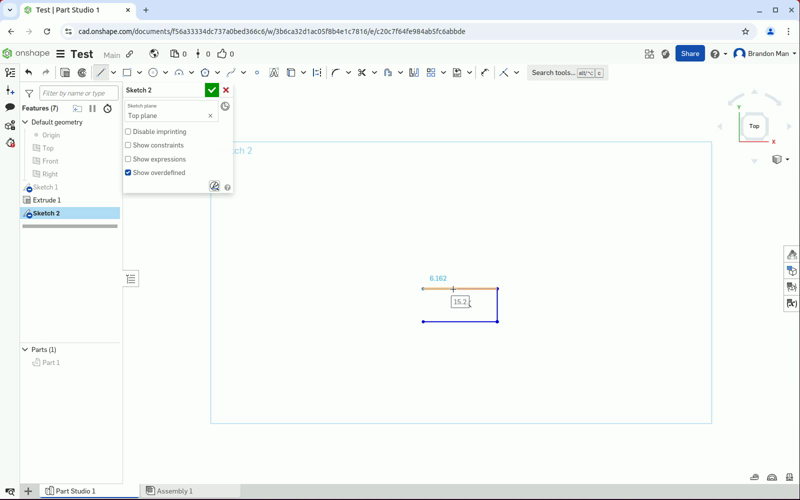
key_down(shift)
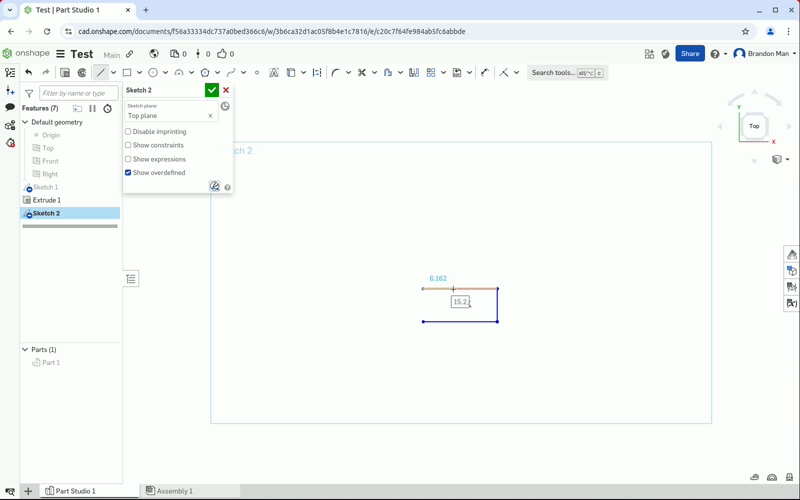
mouse_move(423, 321)
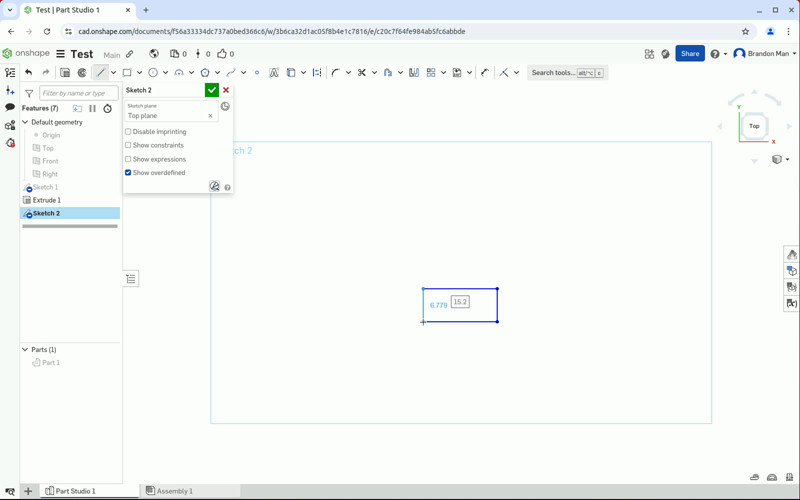
key_up(shift)
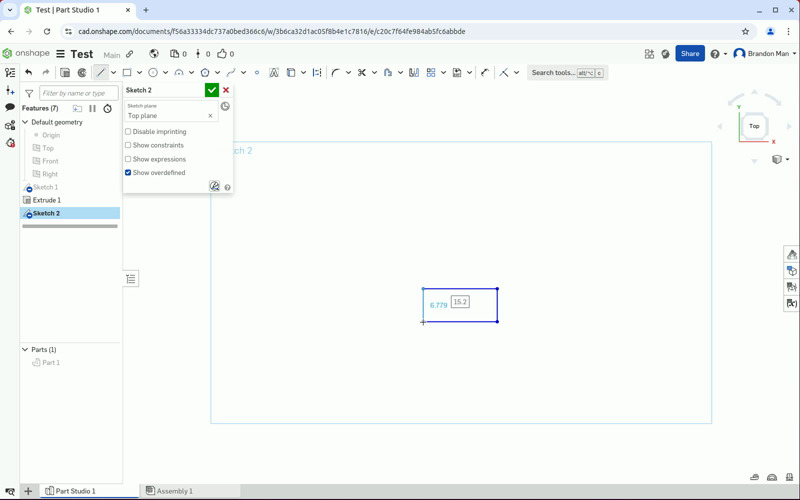
click(423, 321)
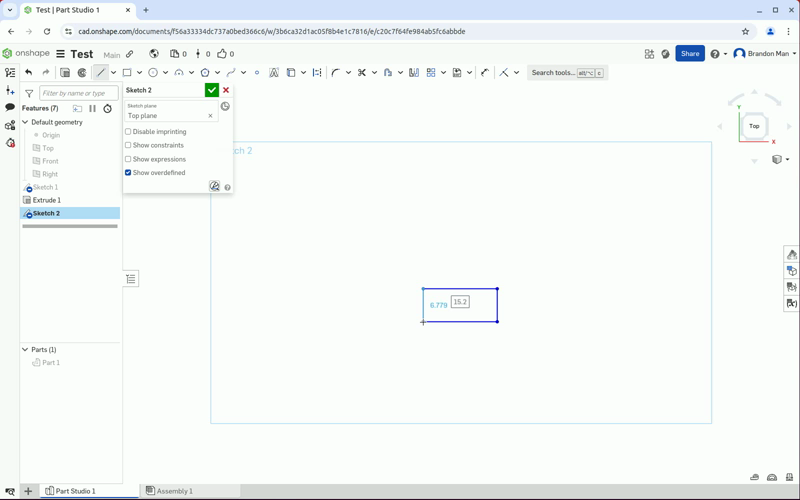
key(esc)
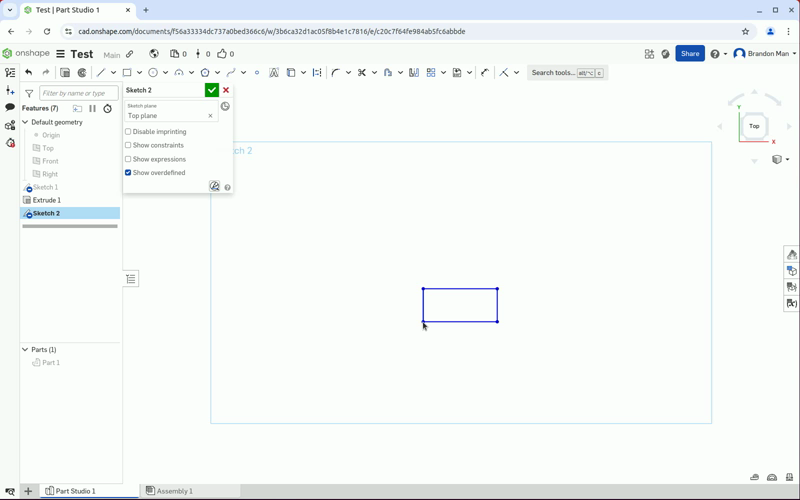
mouse_move(455, 311)
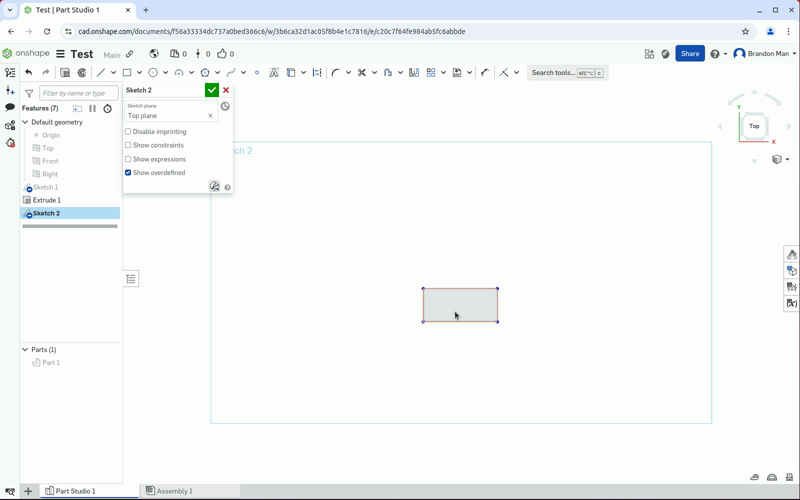
click(455, 311)
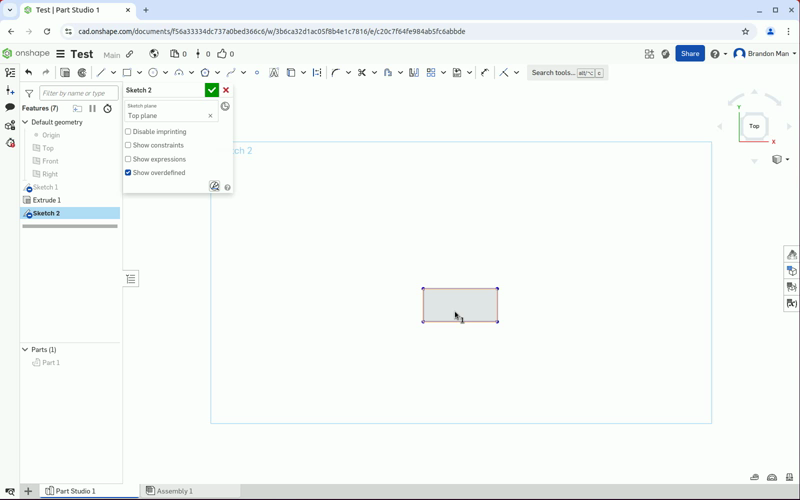
mouse_move(73, 352)
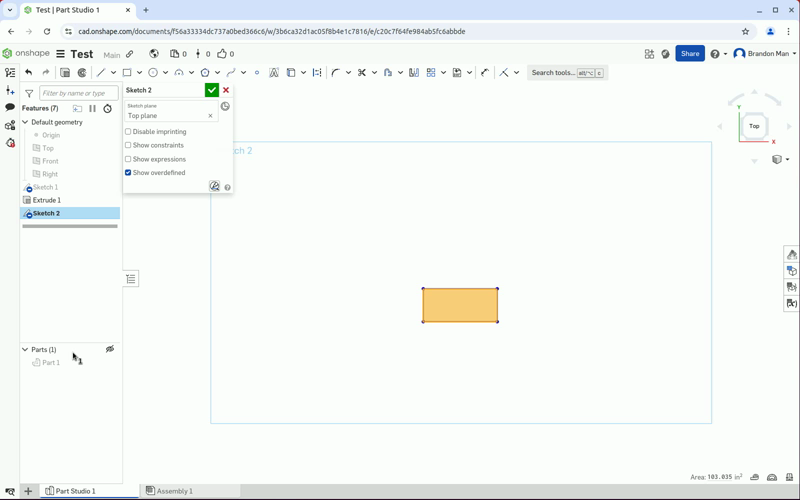
key(shift+y)
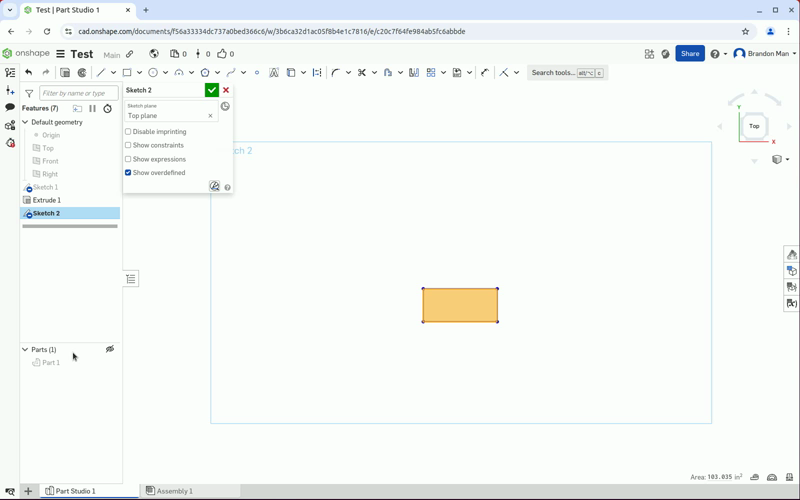
key(shift+e)
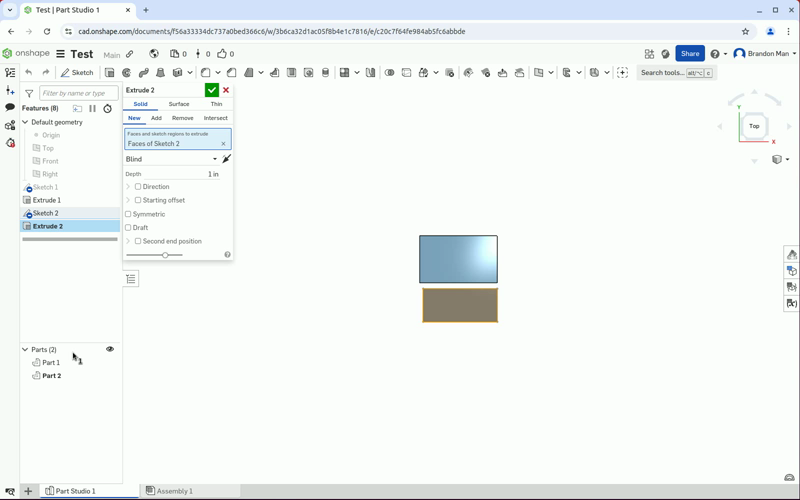
mouse_move(143, 106)
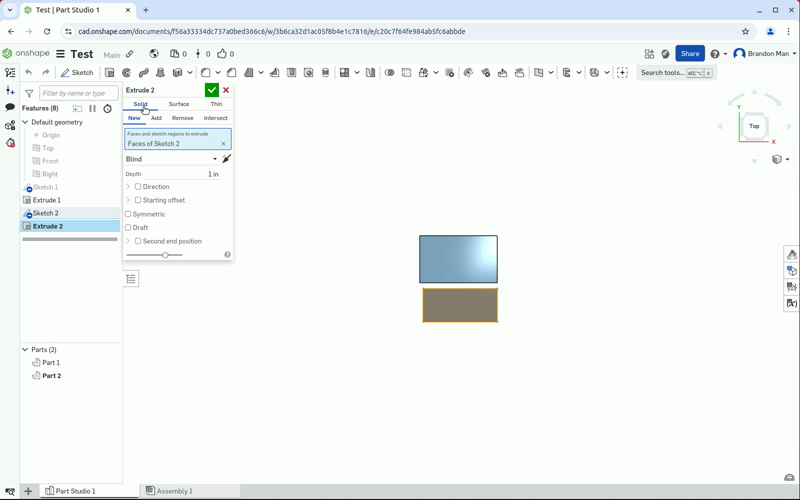
click(143, 106)
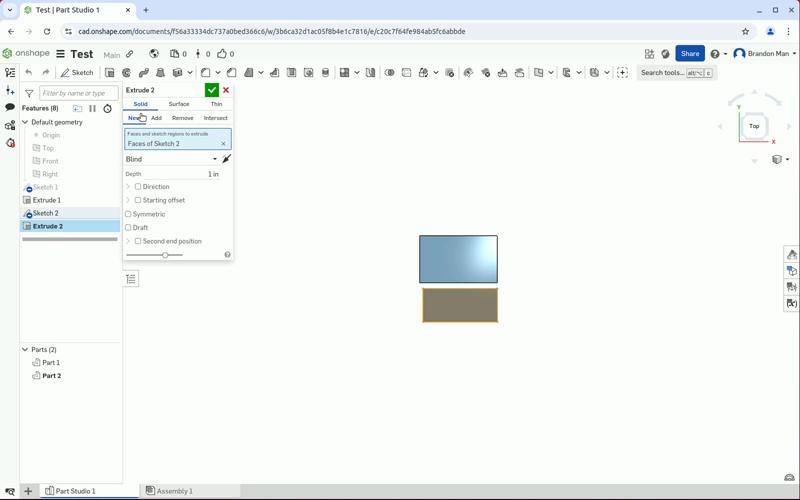
mouse_move(137, 120)
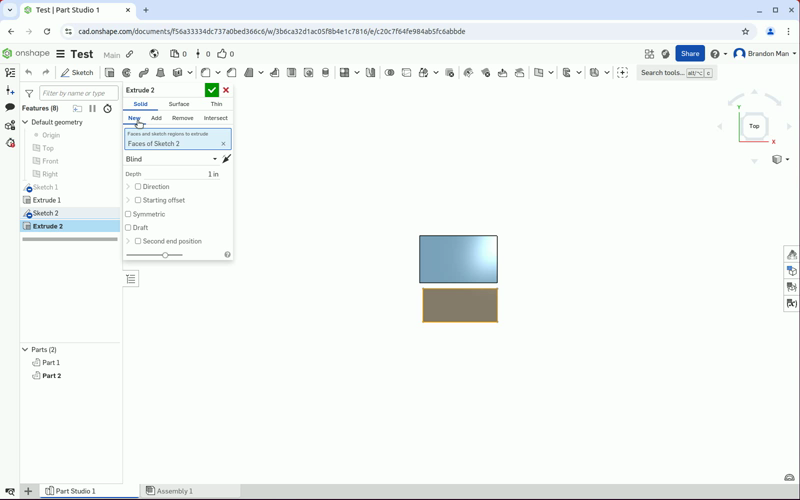
click(137, 120)
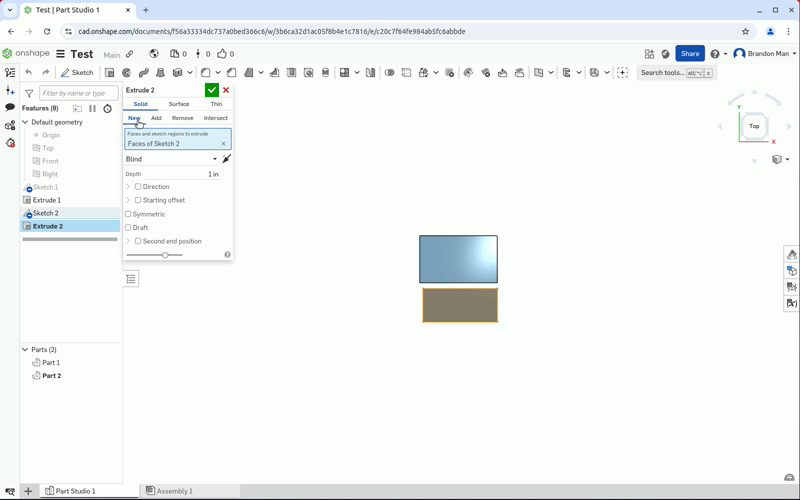
key(tab, 4)
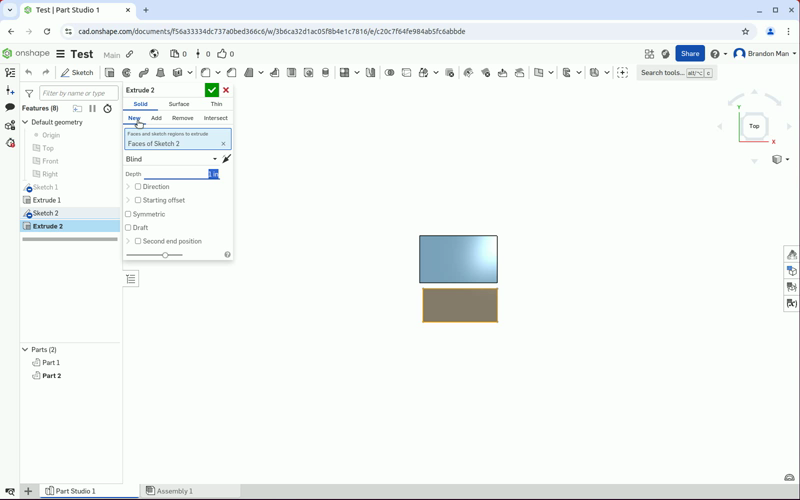
text(9.147)
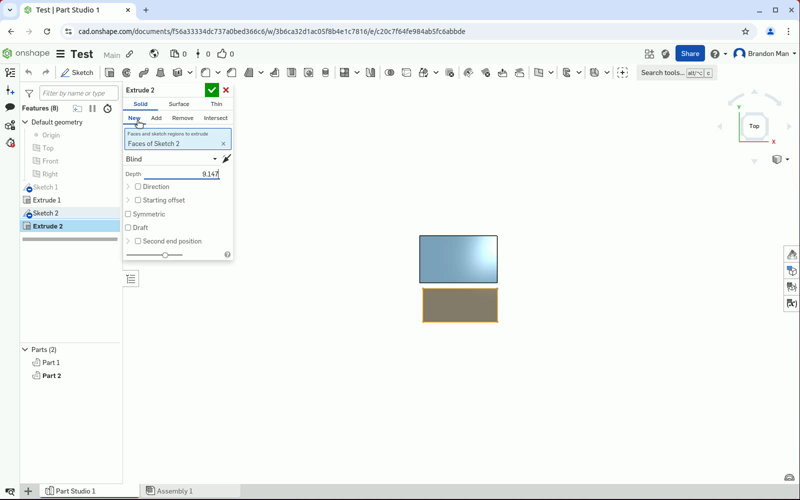
key(enter)
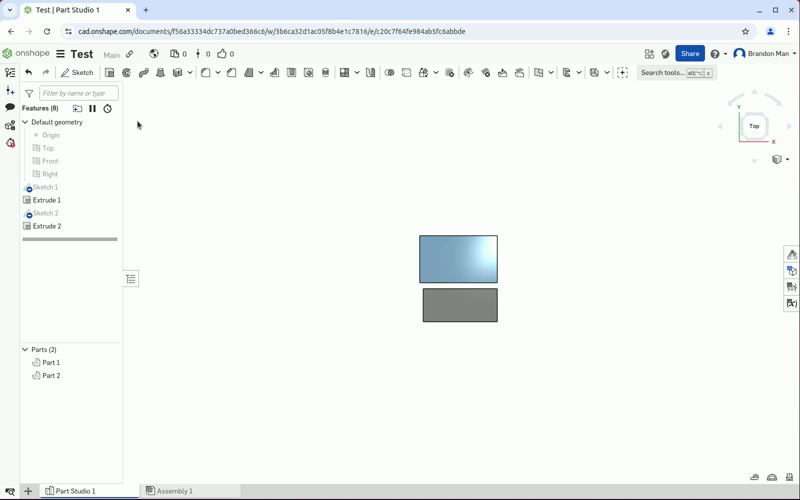
key(shift+h)
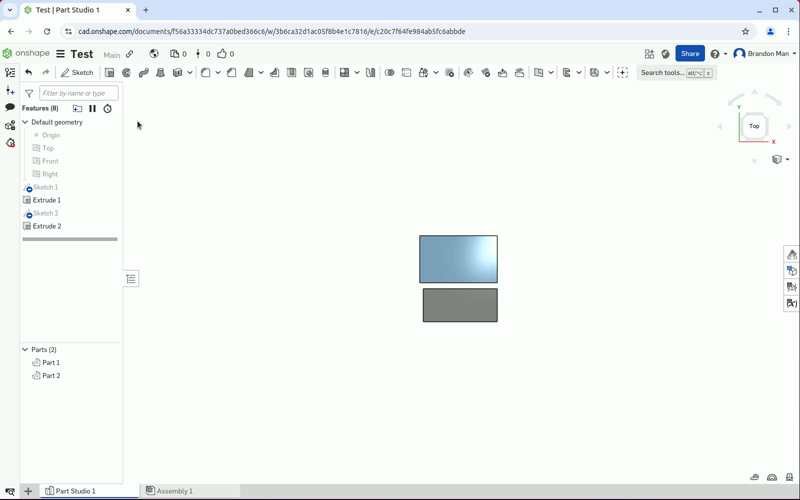
key(shift+h)
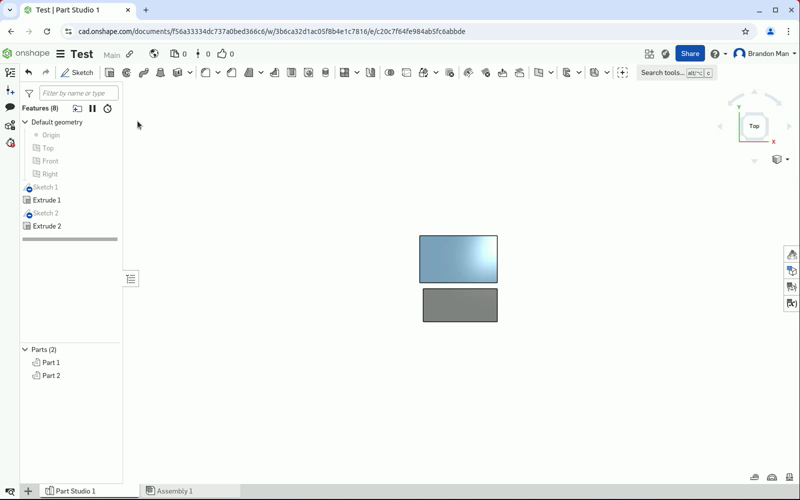
mouse_move(73, 189)
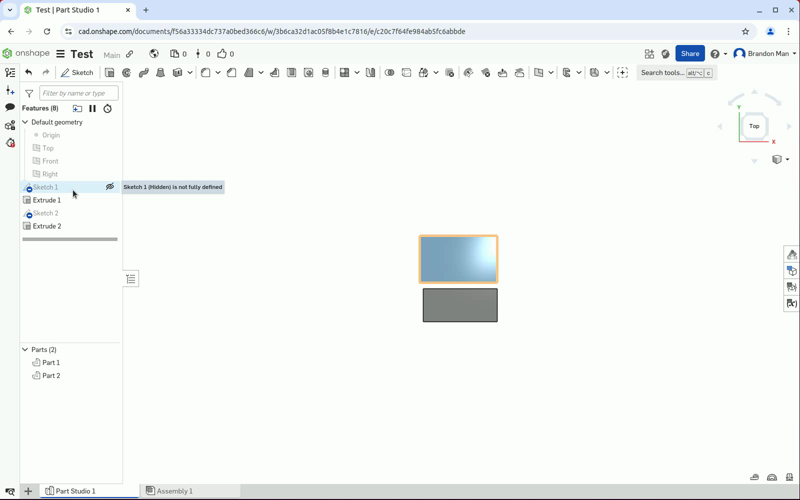
click(73, 189)
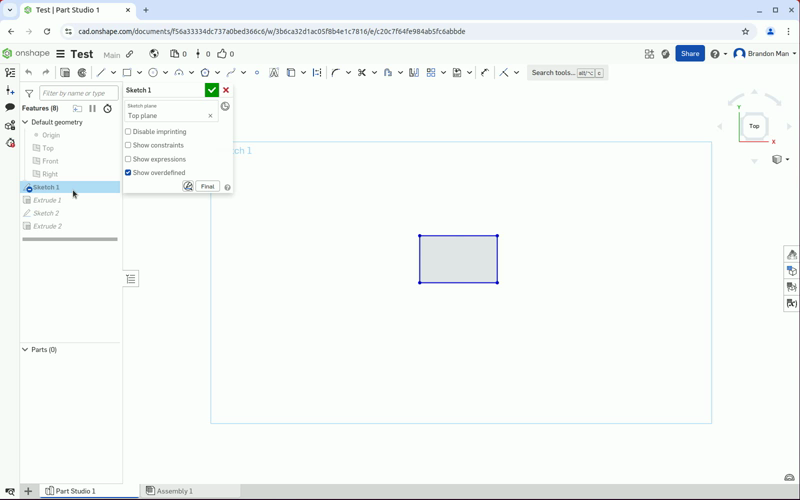
mouse_move(229, 92)
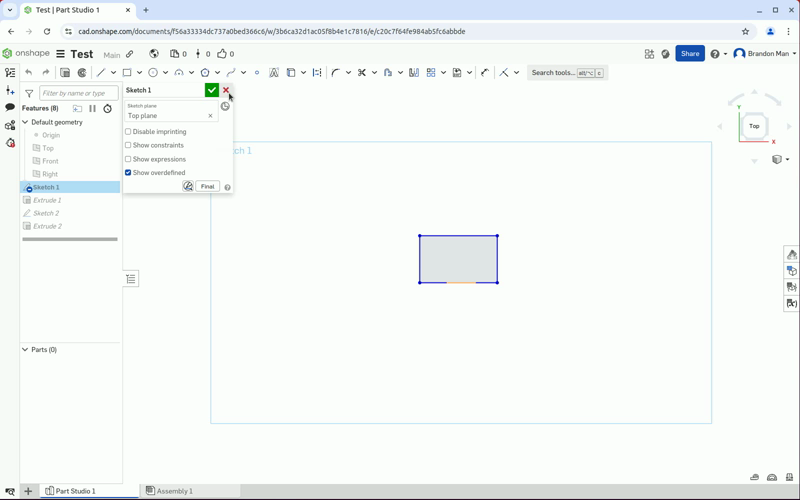
click(229, 92)
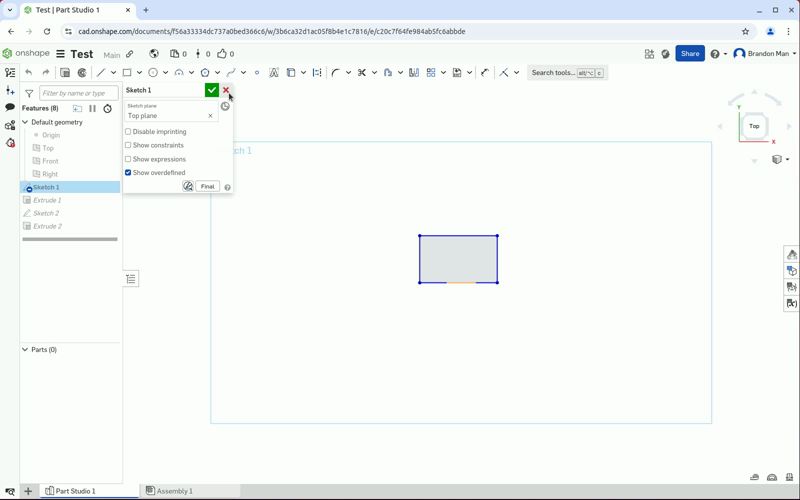
key(shift+s)
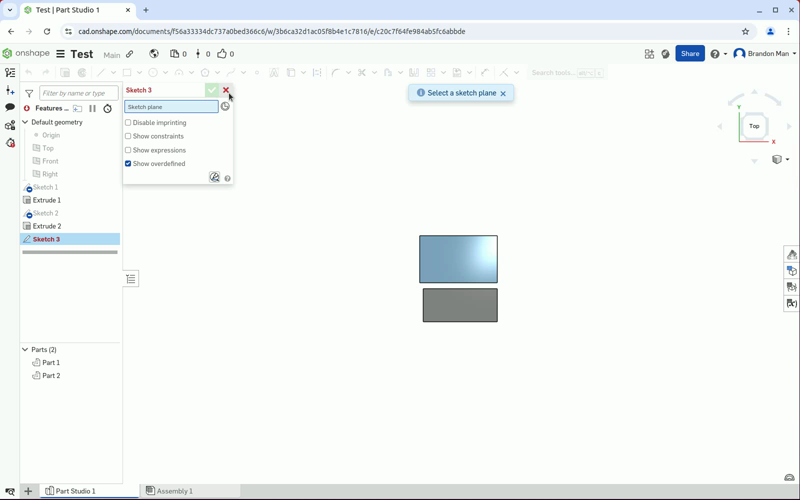
mouse_move(73, 150)
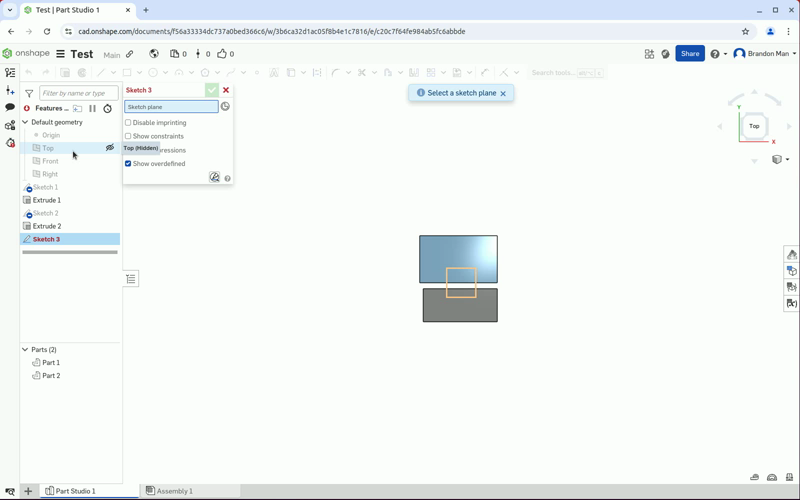
click(73, 150)
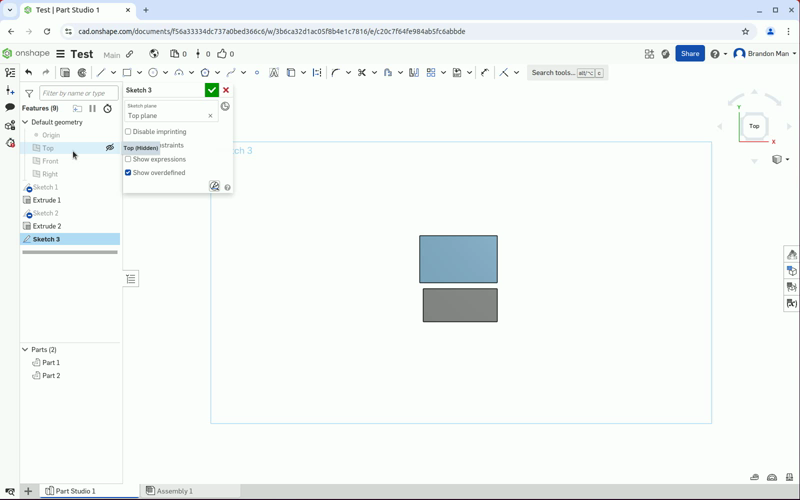
mouse_move(73, 352)
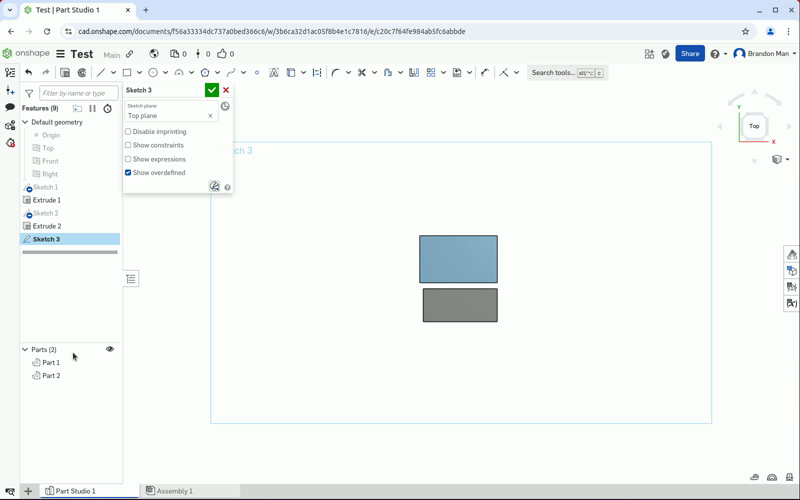
key(y)
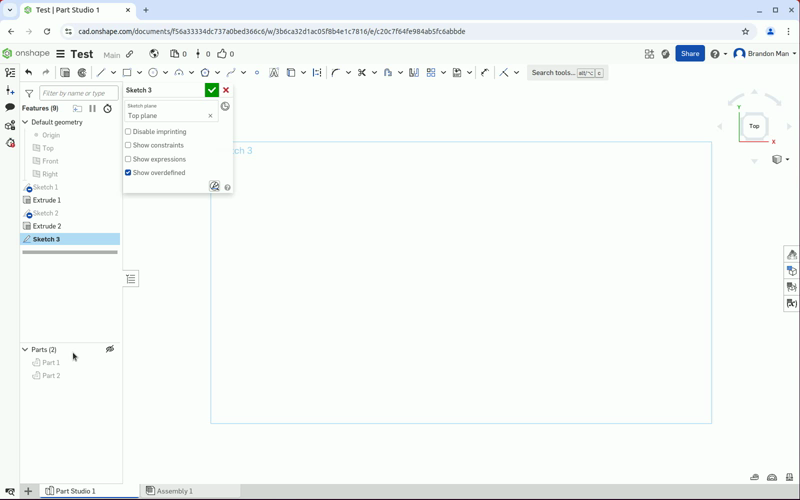
key(l)
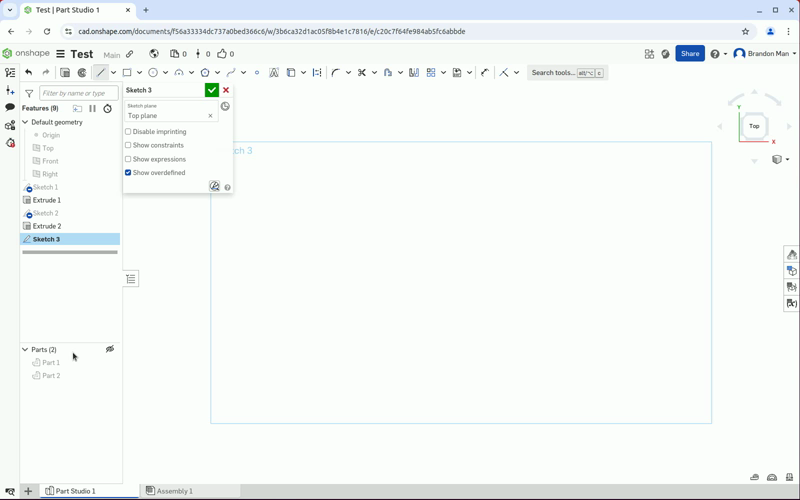
key_down(shift)
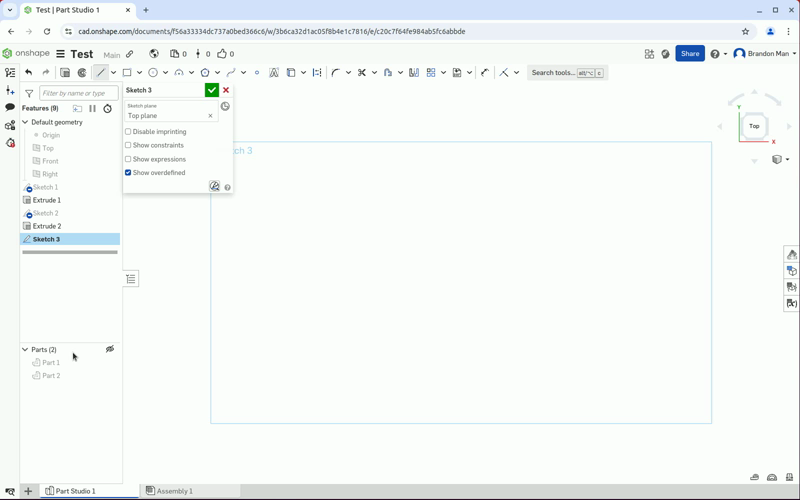
mouse_move(419, 282)
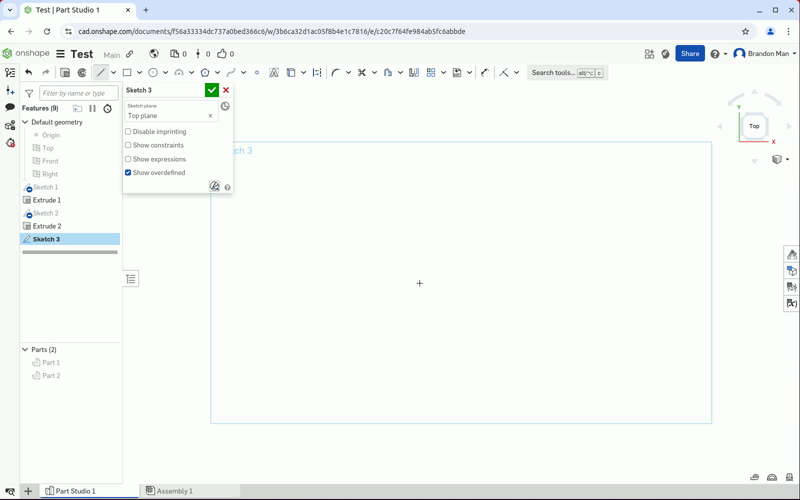
click(419, 282)
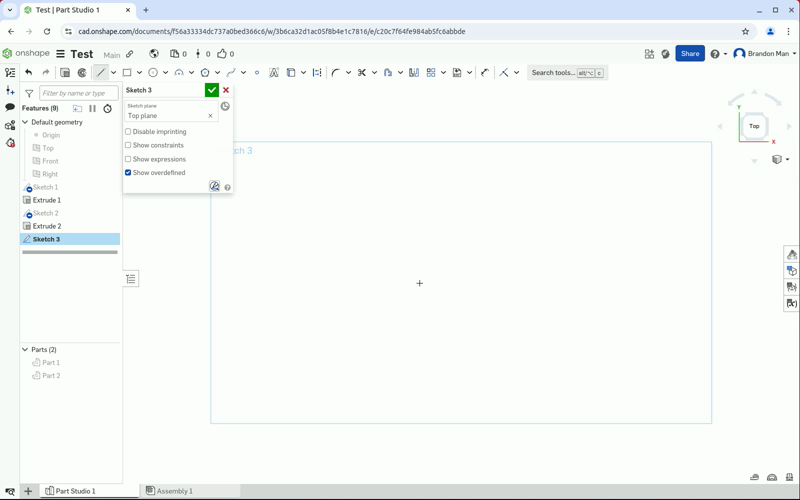
key_up(shift)
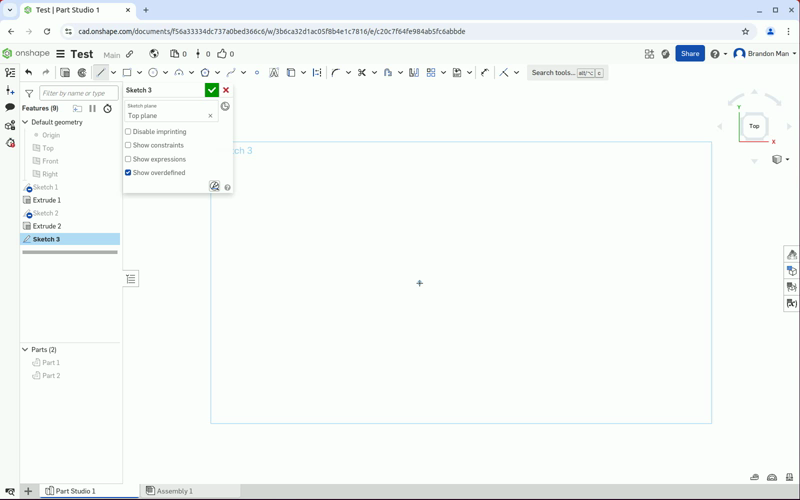
key_down(shift)
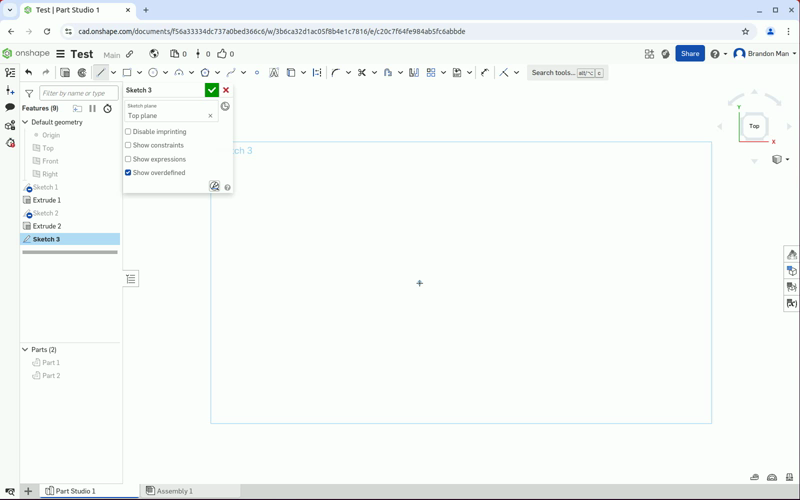
mouse_move(497, 282)
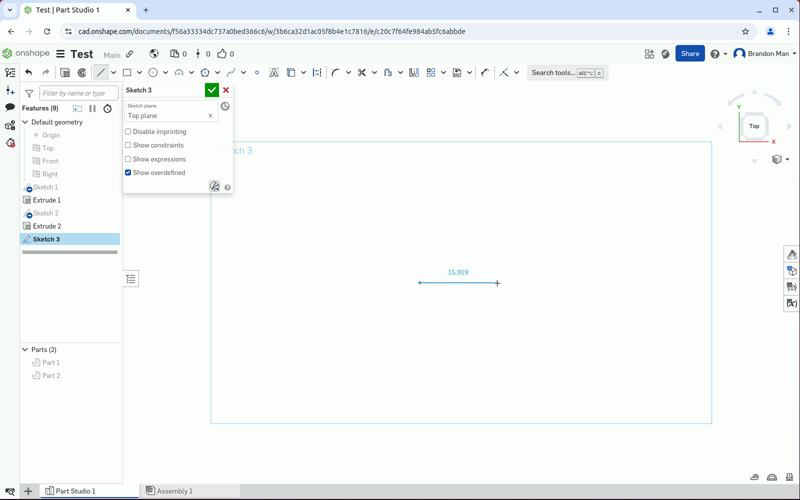
click(497, 282)
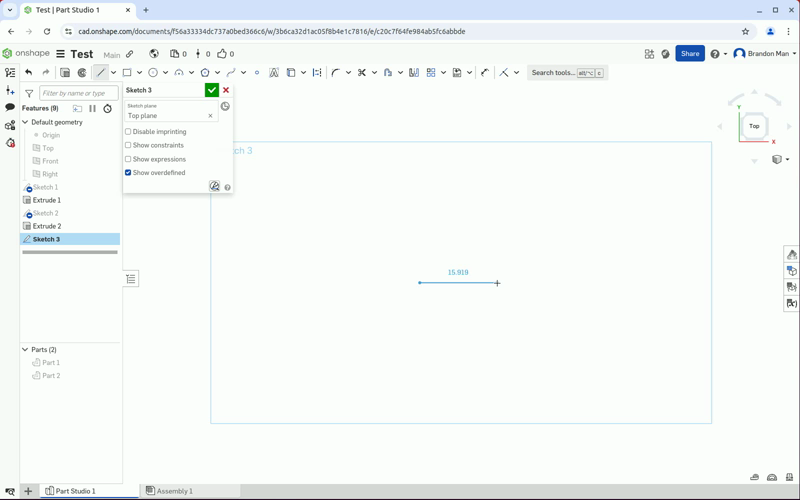
key_up(shift)
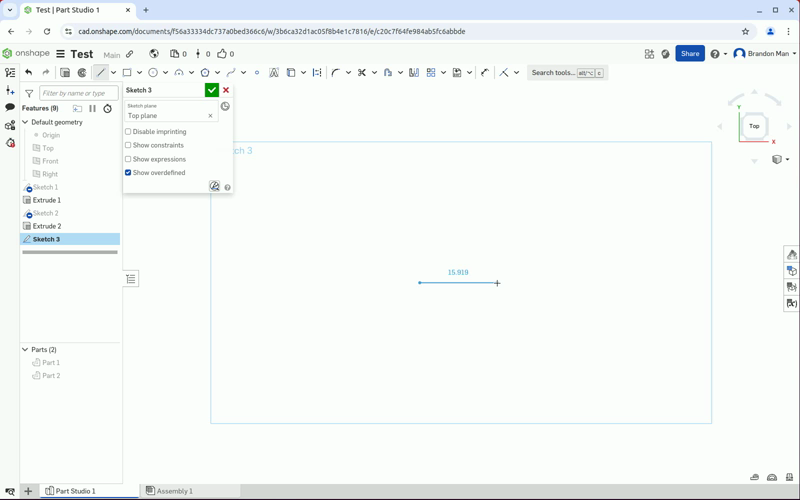
key_down(shift)
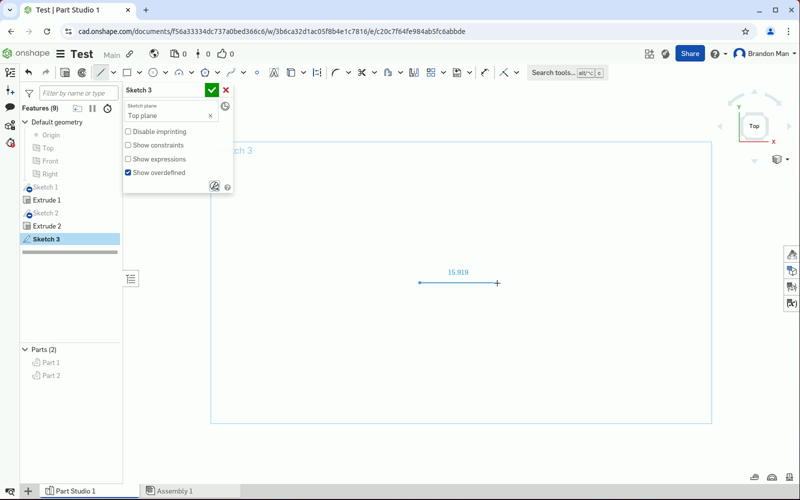
mouse_move(527, 282)
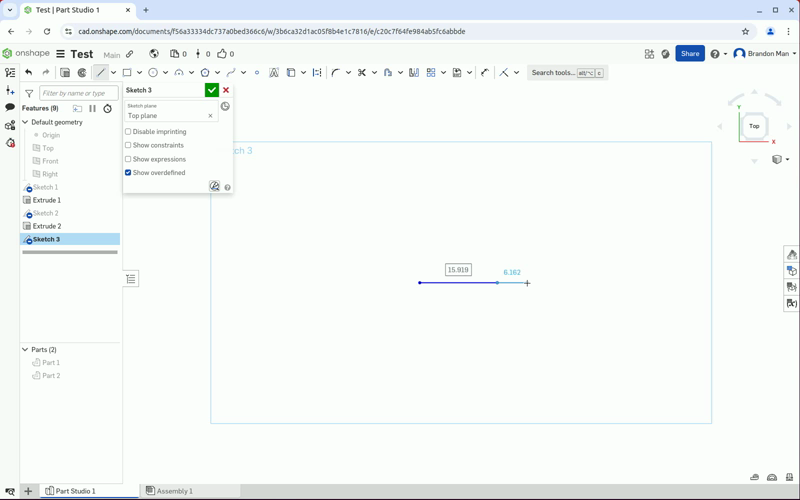
mouse_move(497, 235)
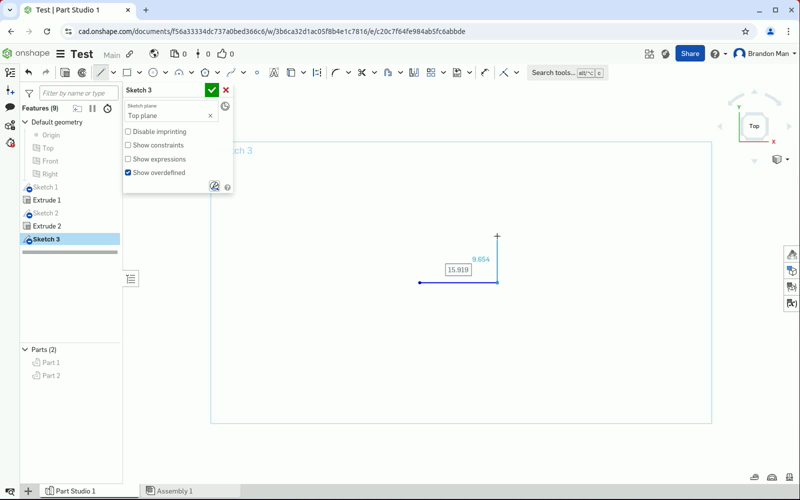
click(497, 235)
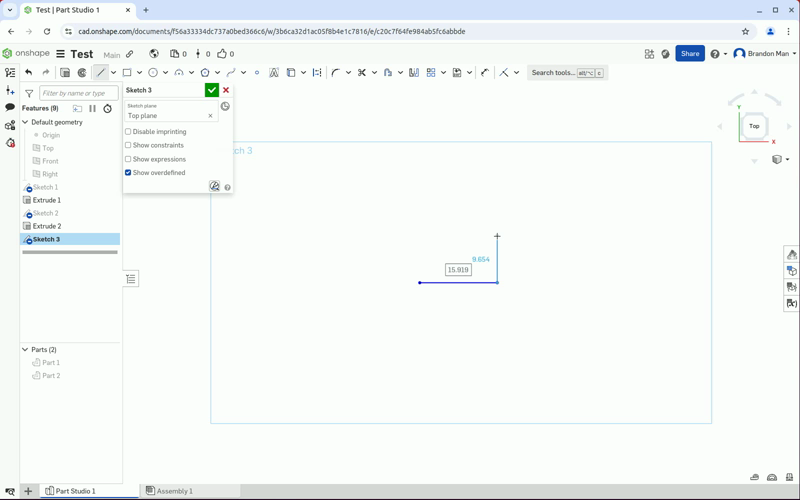
key_up(shift)
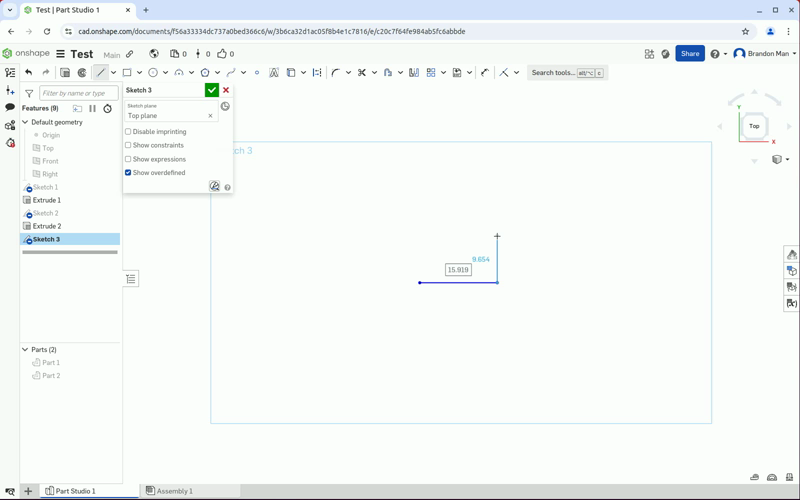
key_down(shift)
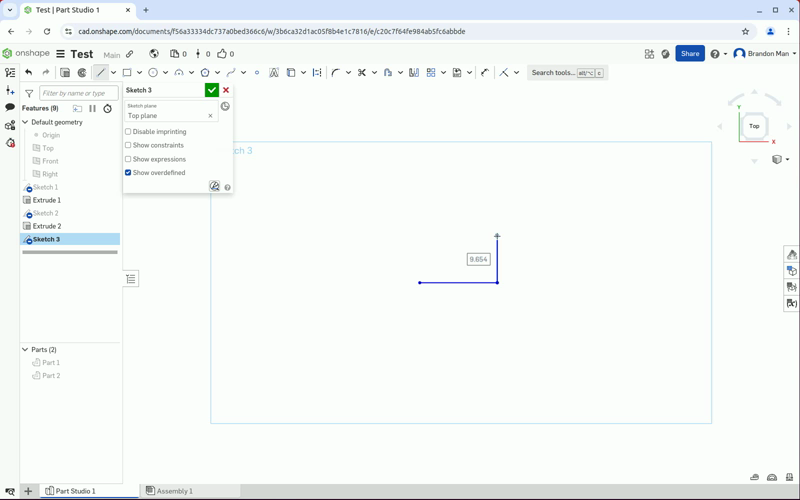
mouse_move(419, 235)
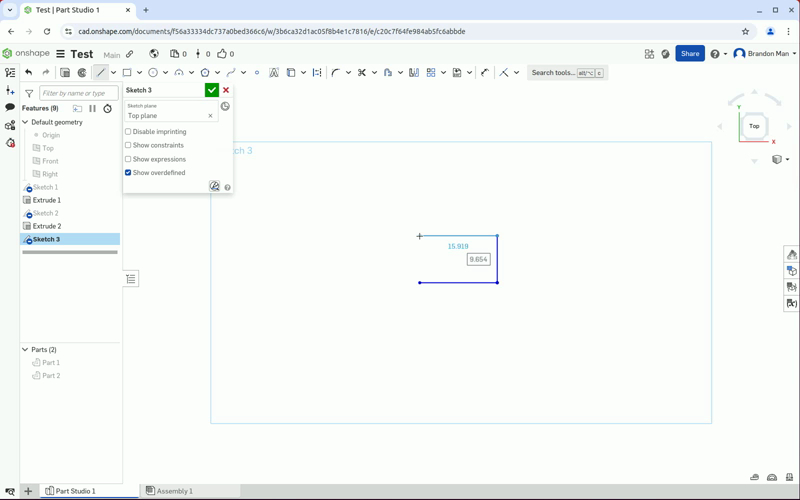
click(419, 235)
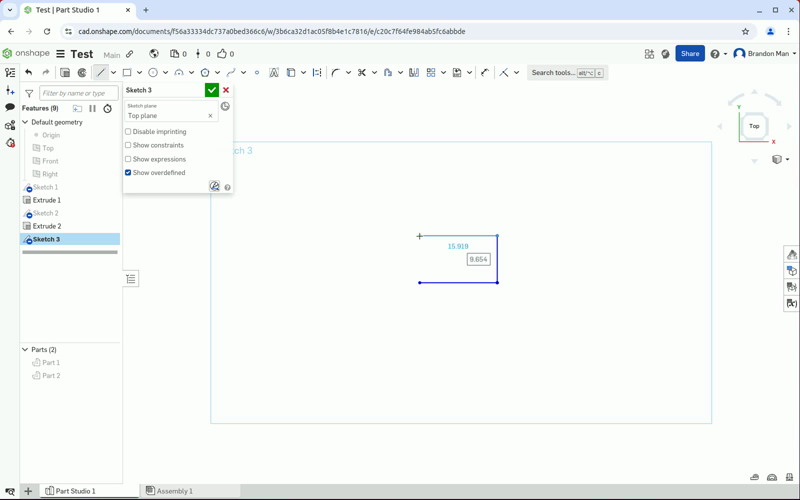
key_up(shift)
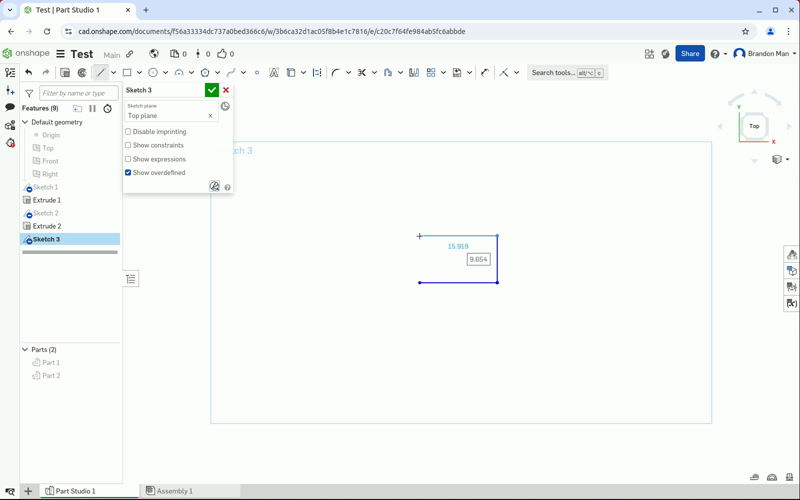
mouse_move(449, 235)
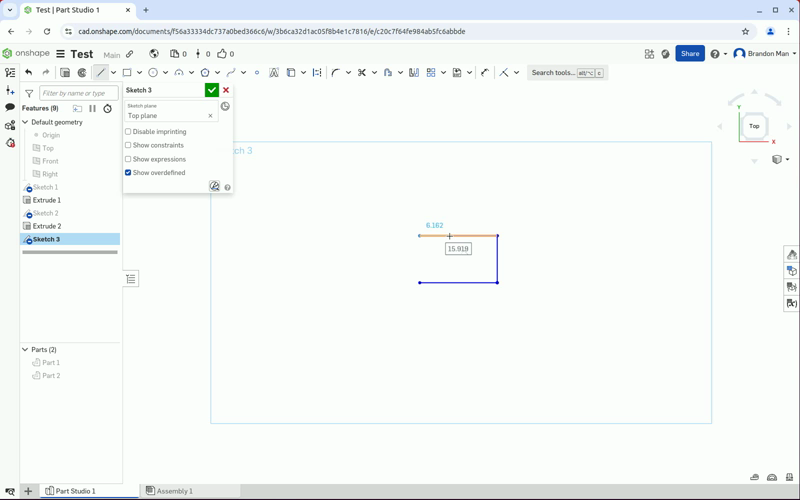
key_down(shift)
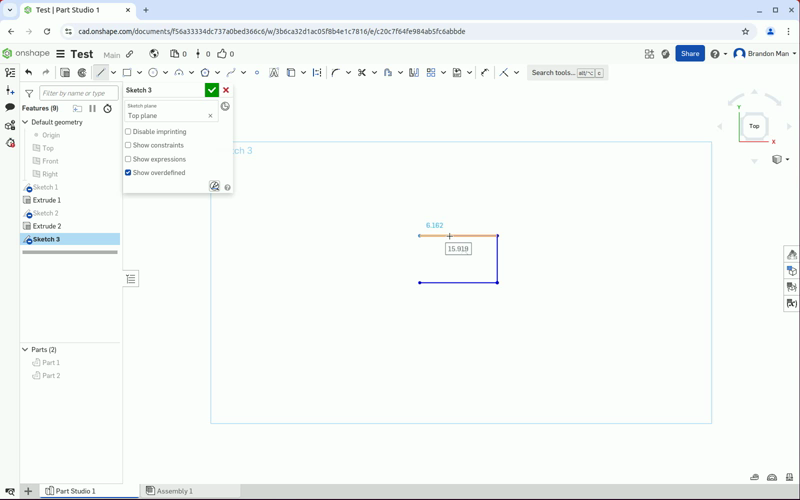
mouse_move(419, 282)
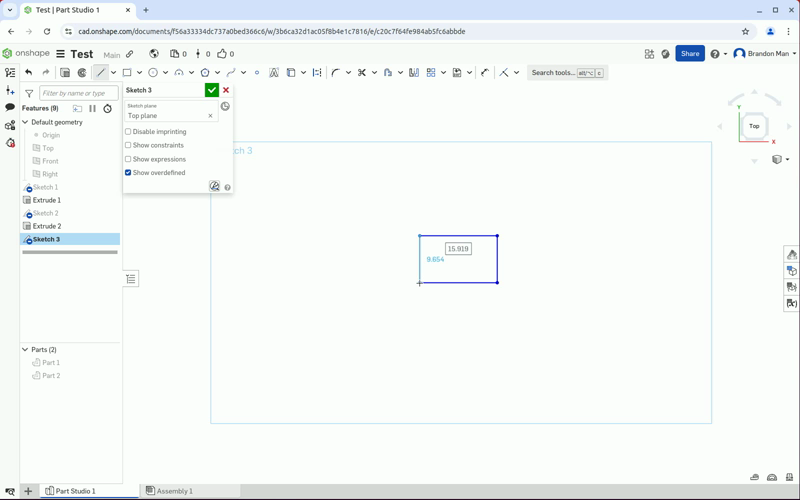
key_up(shift)
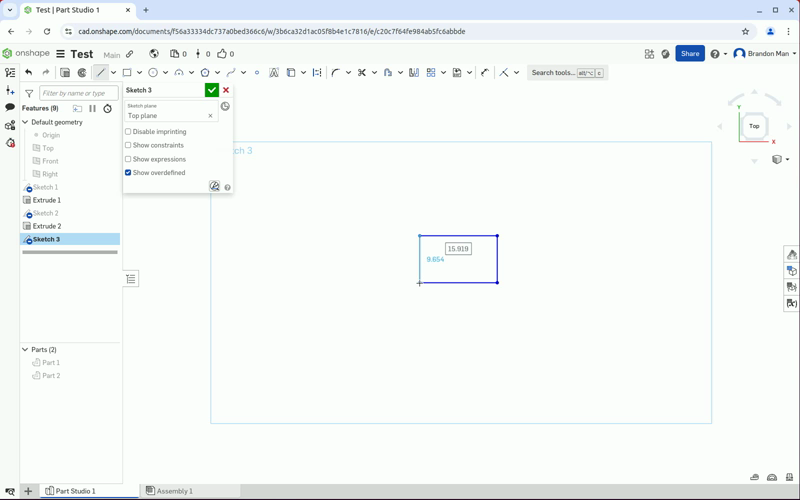
click(419, 282)
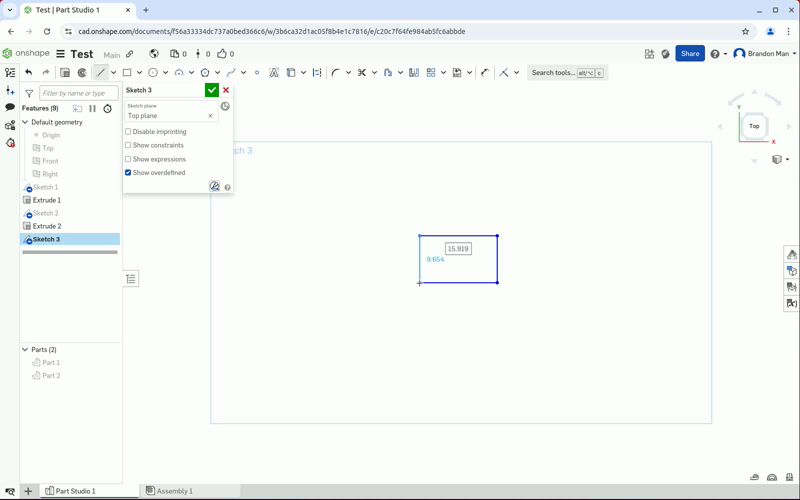
key(esc)
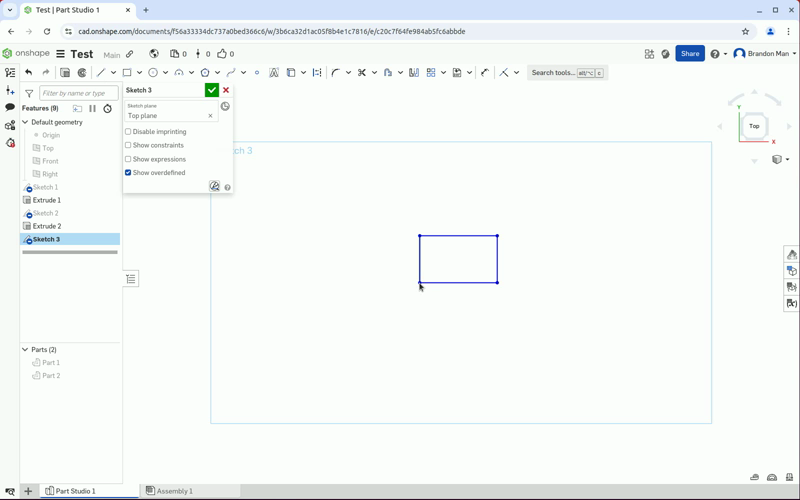
mouse_move(450, 280)
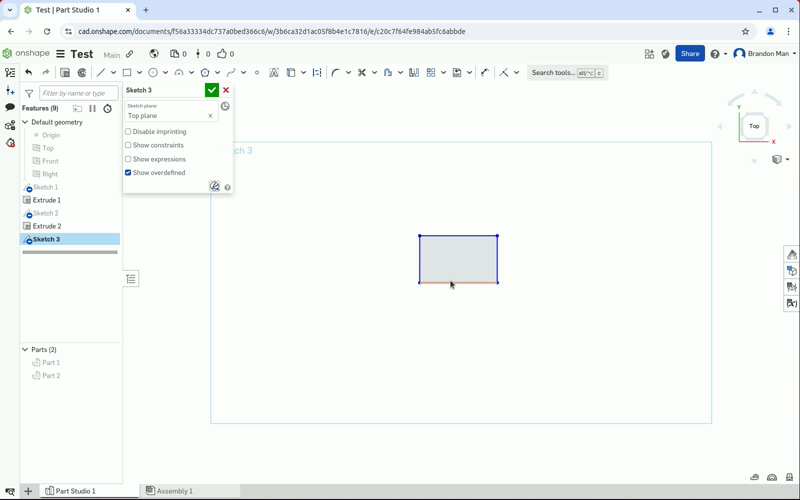
click(450, 280)
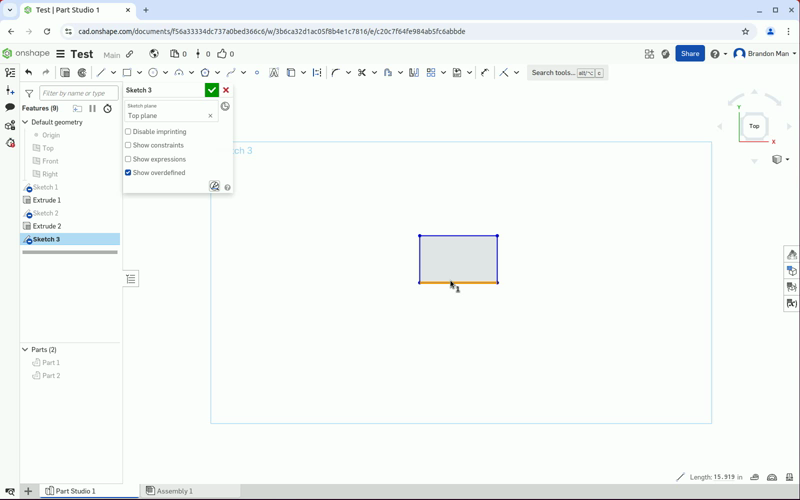
mouse_move(73, 352)
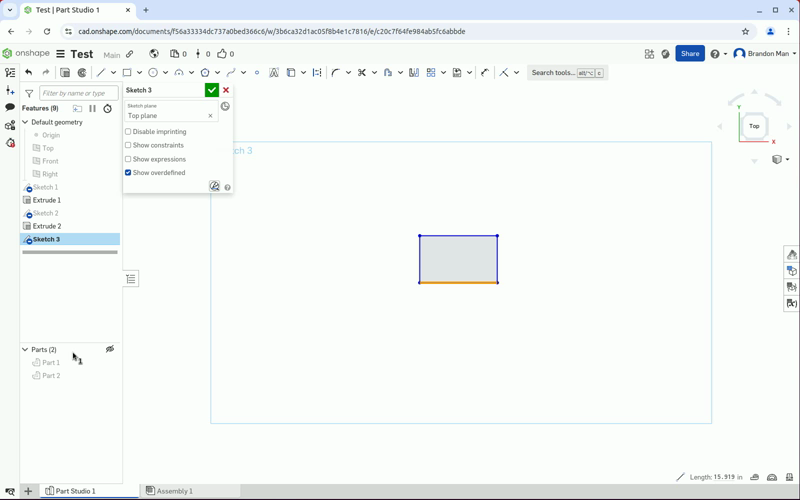
key(shift+y)
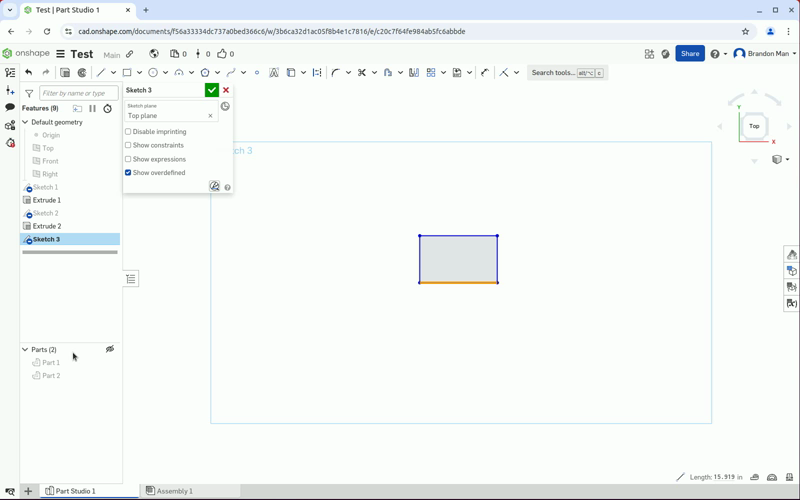
key(shift+e)
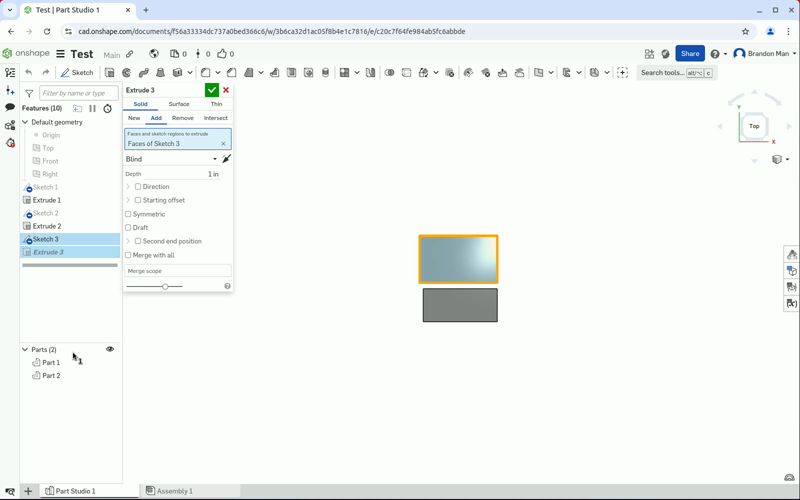
mouse_move(143, 106)
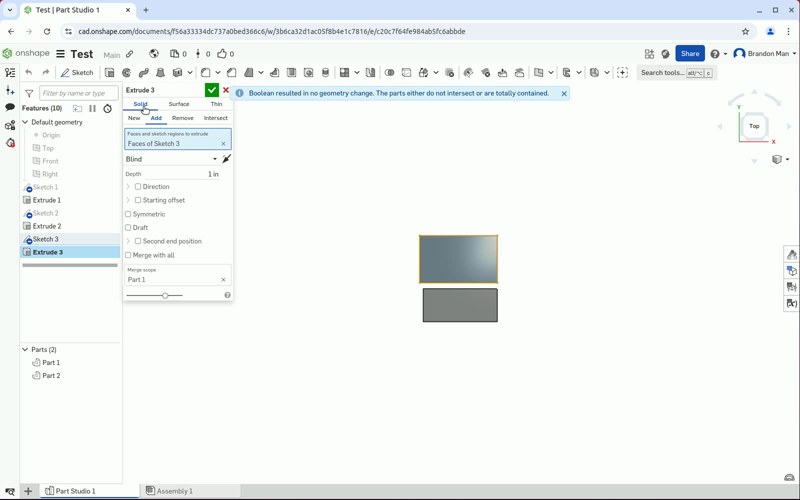
click(143, 106)
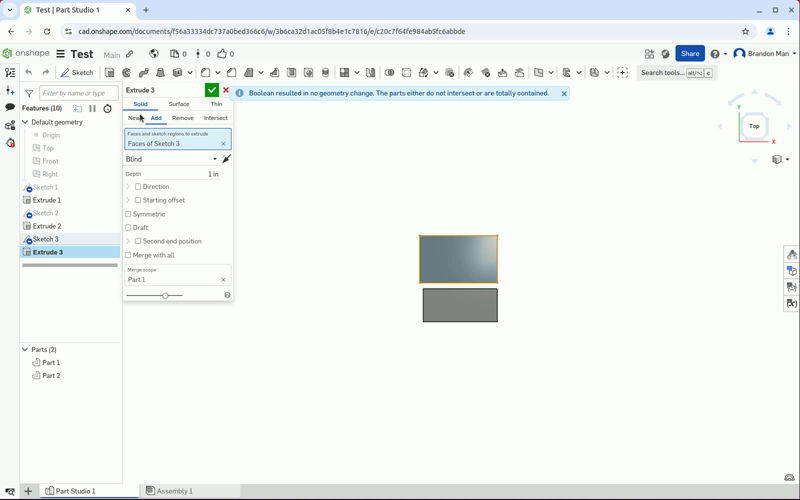
mouse_move(137, 120)
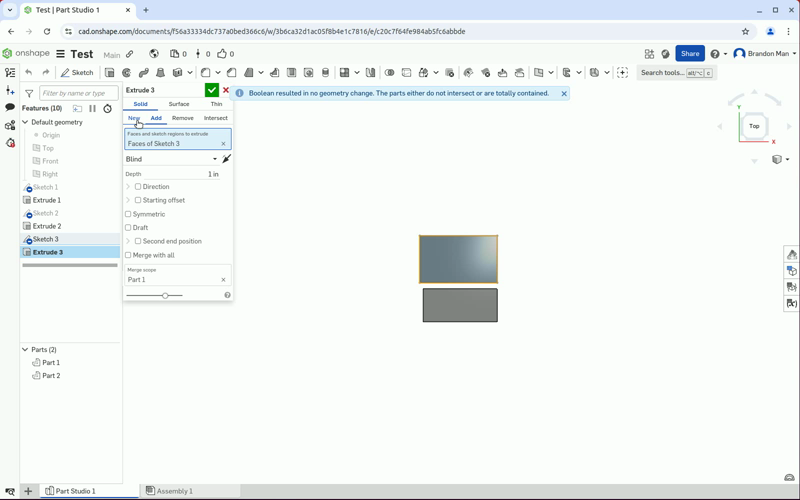
click(137, 120)
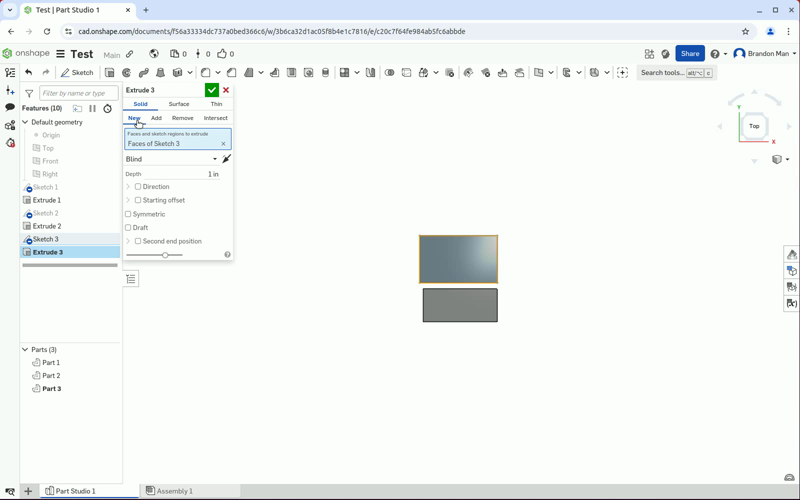
key(tab, 4)
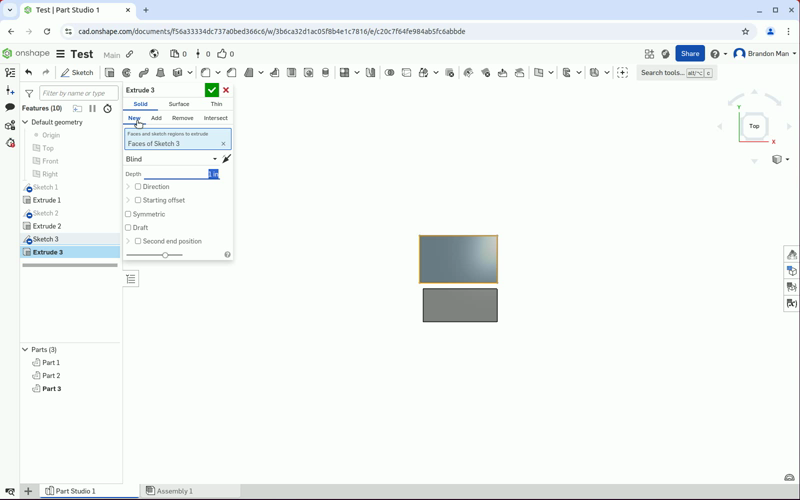
text(8.184)
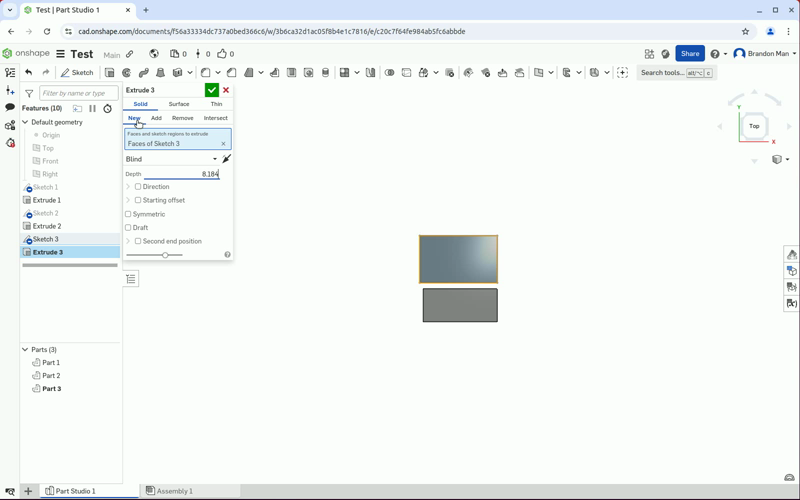
key(enter)
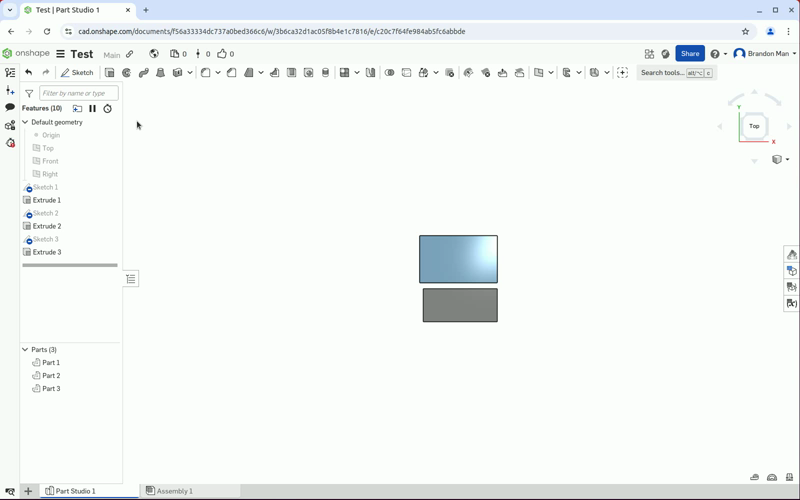
key(shift+h)
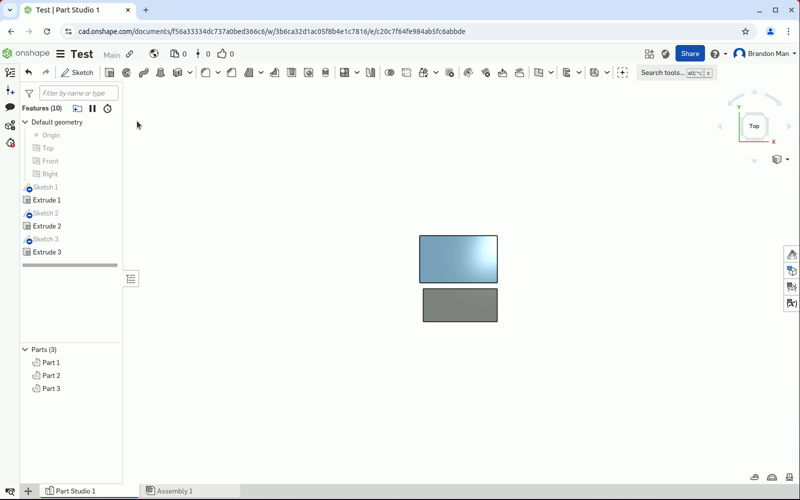
key(shift+h)
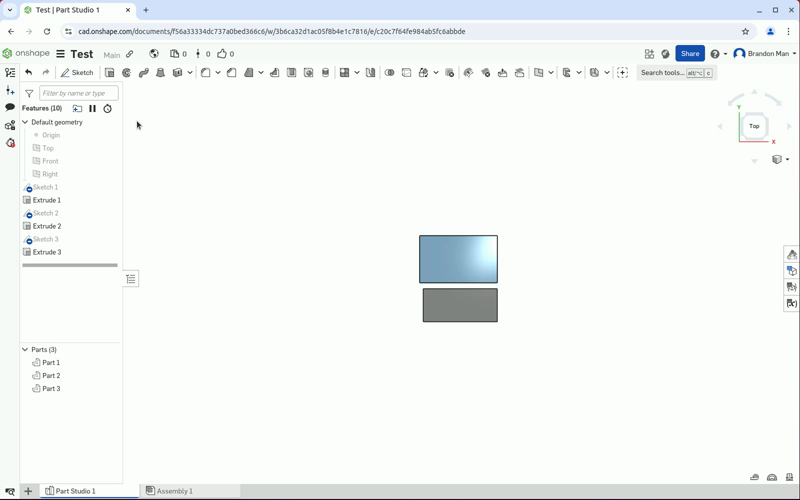
mouse_move(73, 189)
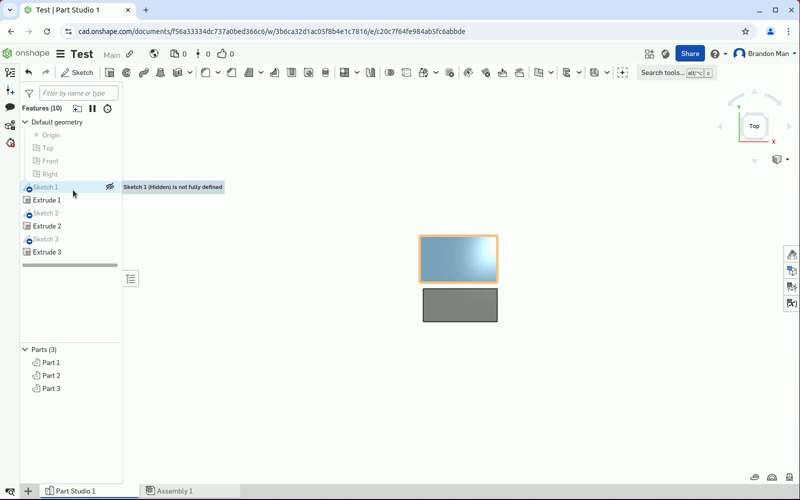
click(73, 189)
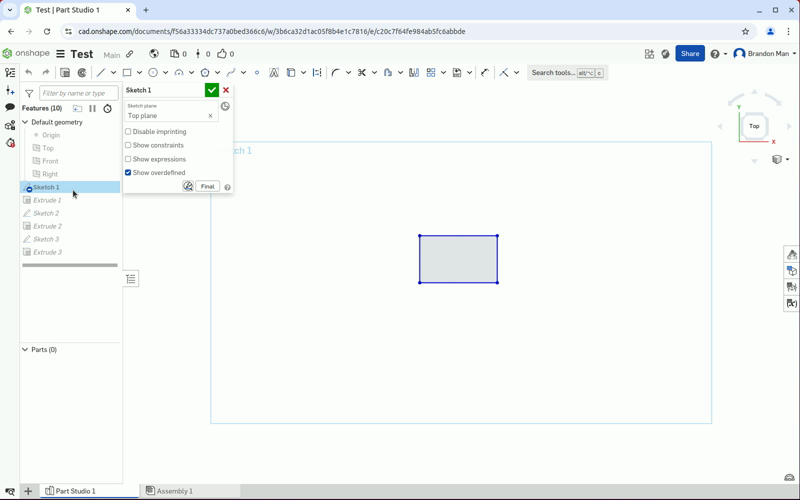
mouse_move(229, 92)
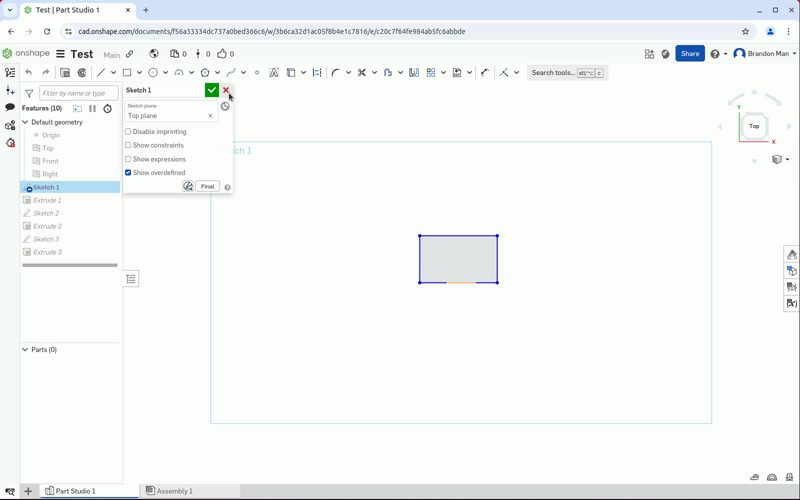
click(229, 92)
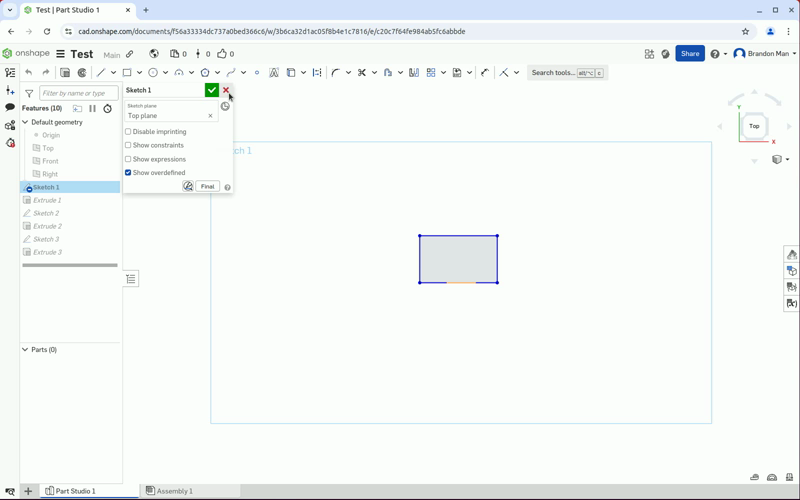
key(shift+s)
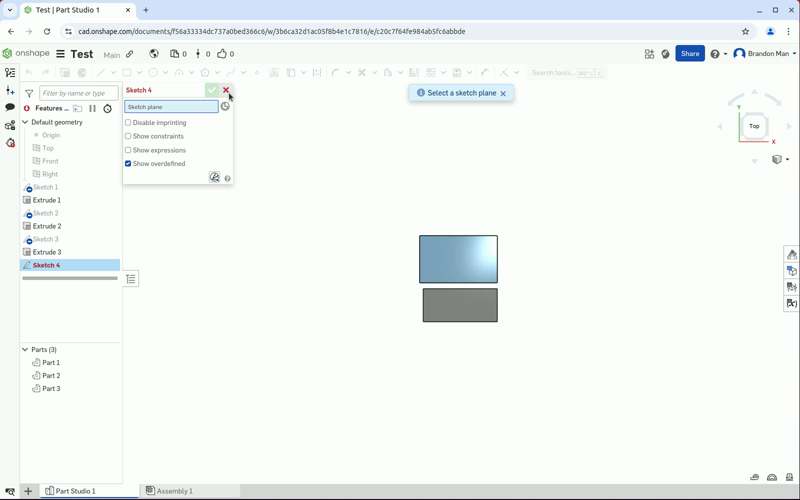
mouse_move(73, 150)
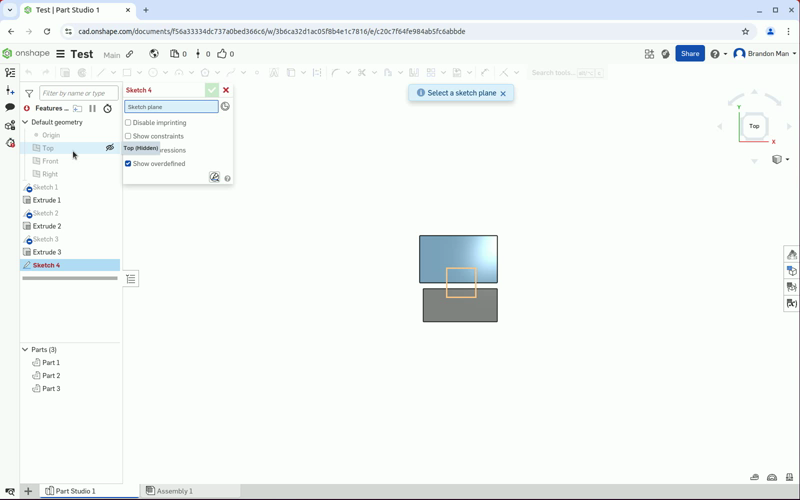
click(73, 150)
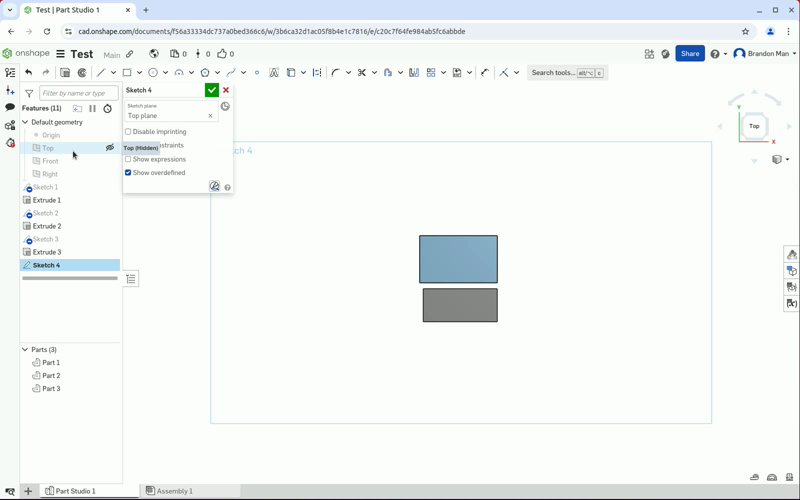
mouse_move(73, 352)
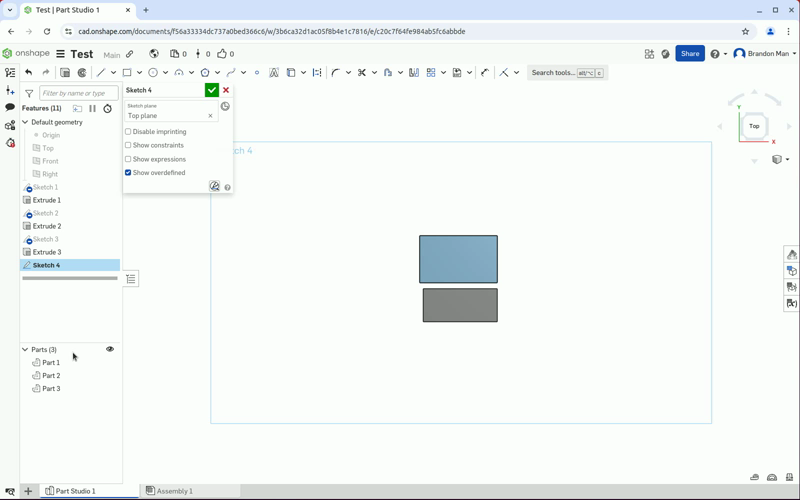
key(y)
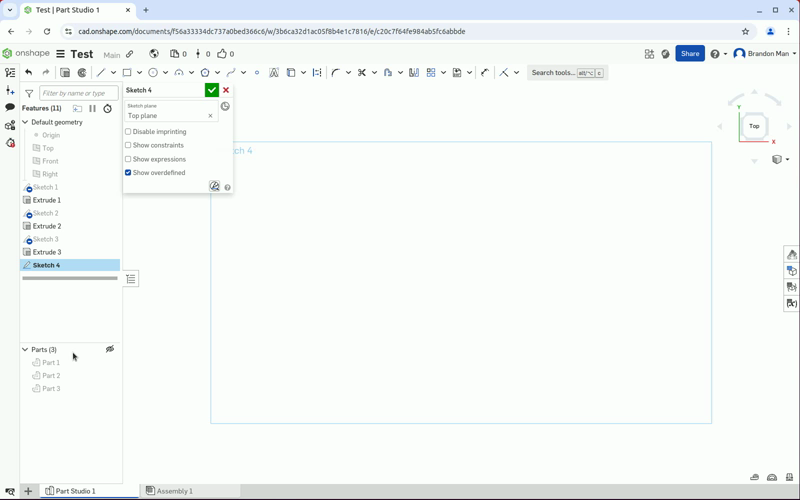
key(l)
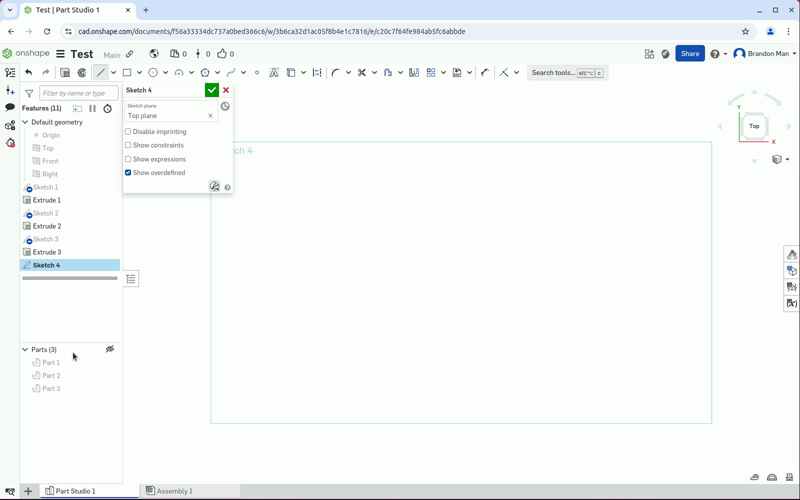
key_down(shift)
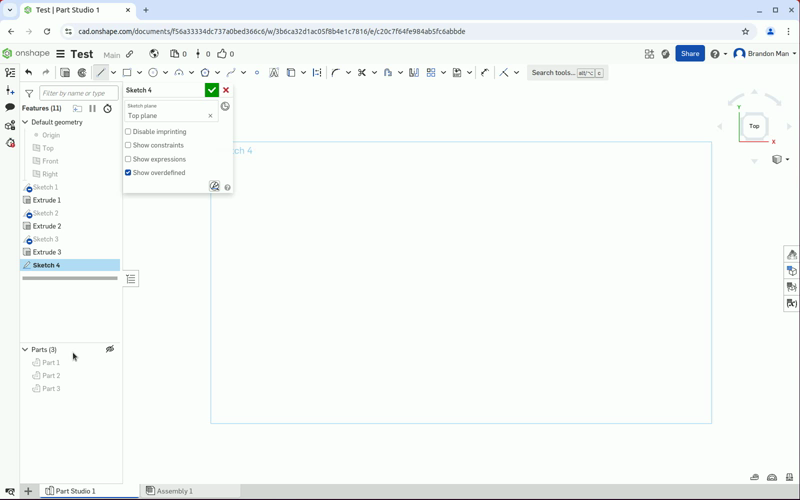
mouse_move(423, 321)
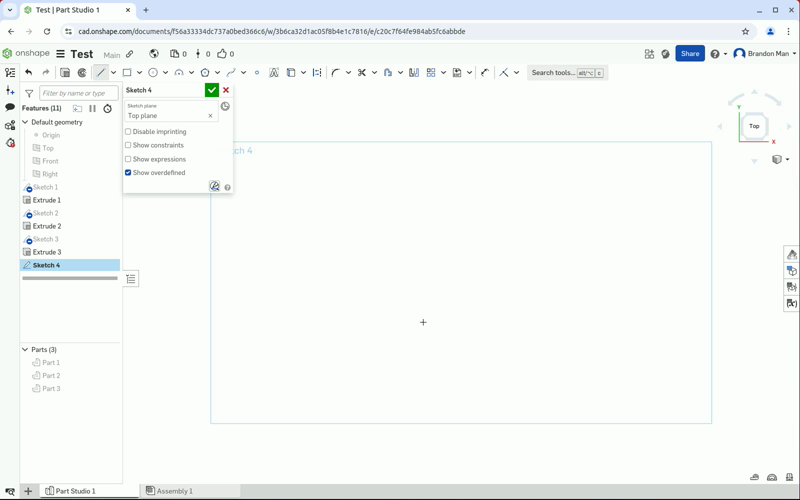
click(423, 321)
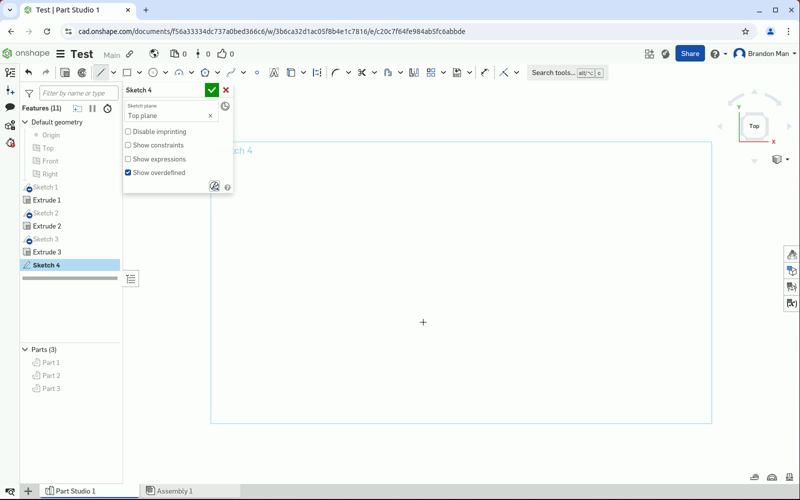
key_up(shift)
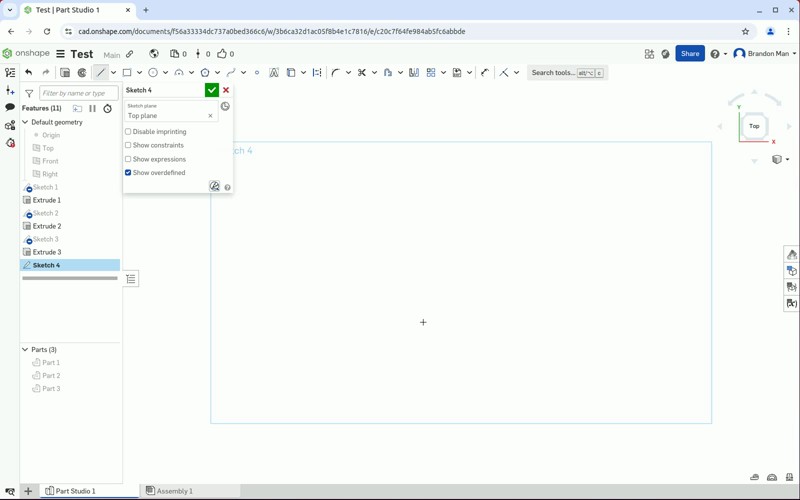
key_down(shift)
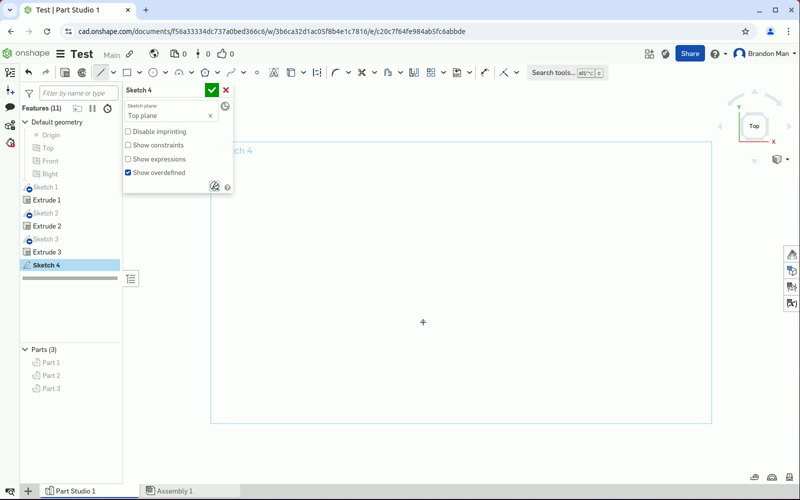
mouse_move(497, 321)
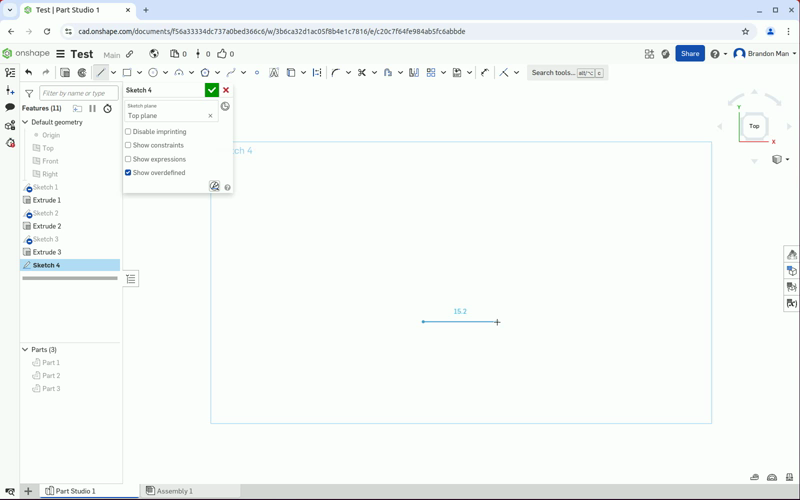
click(497, 321)
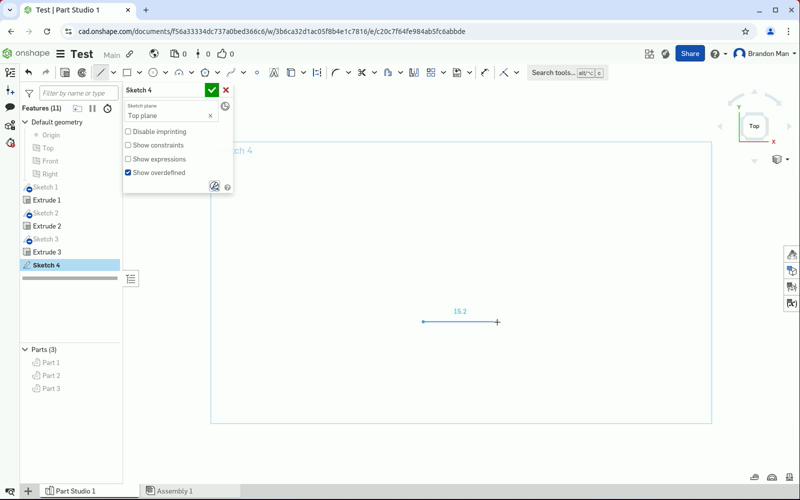
key_up(shift)
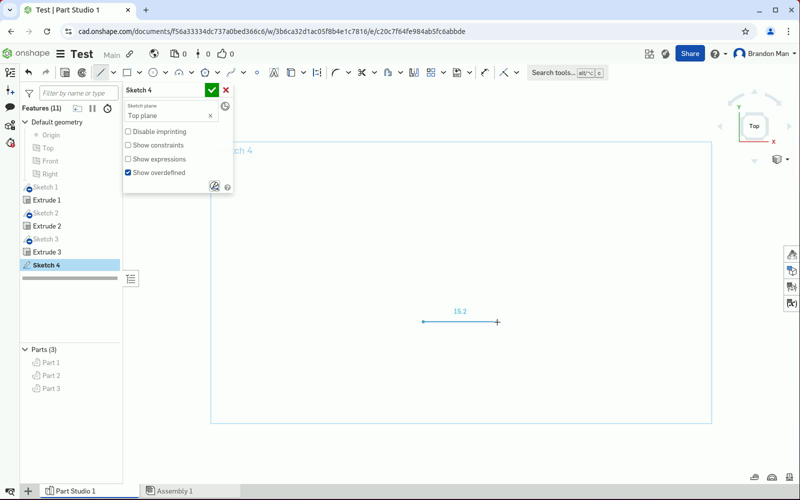
key_down(shift)
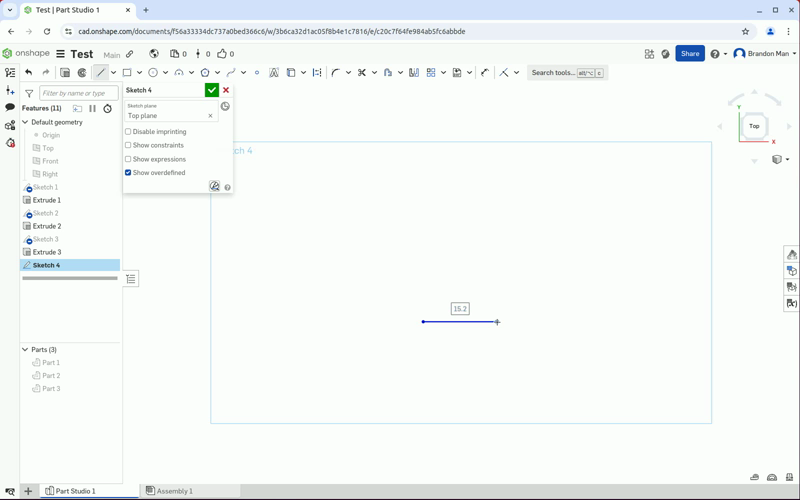
mouse_move(527, 321)
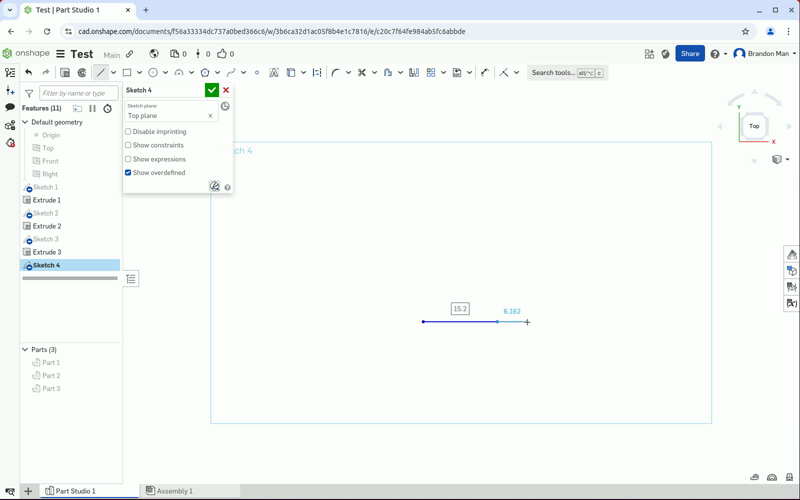
mouse_move(497, 288)
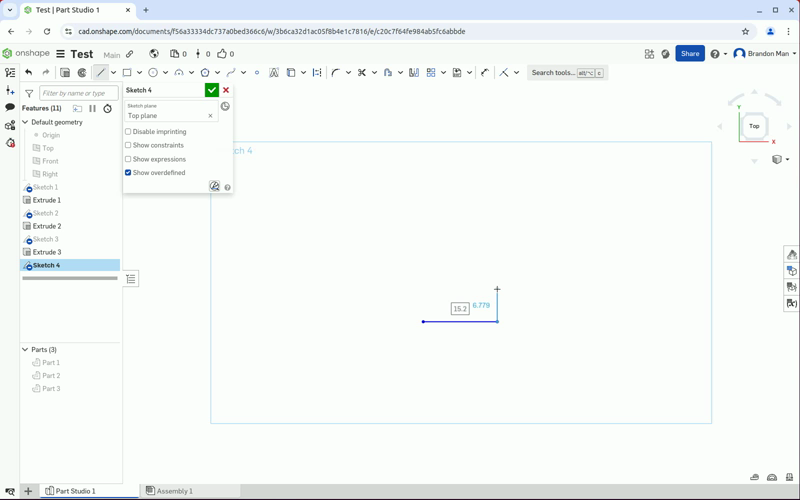
click(497, 288)
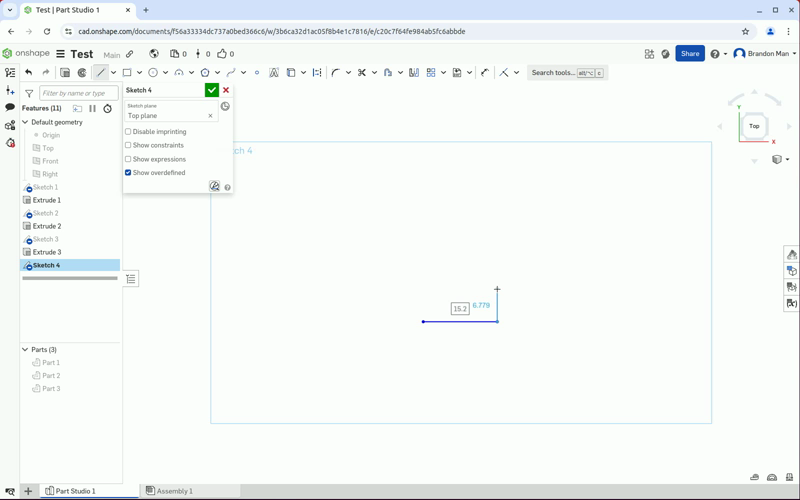
key_up(shift)
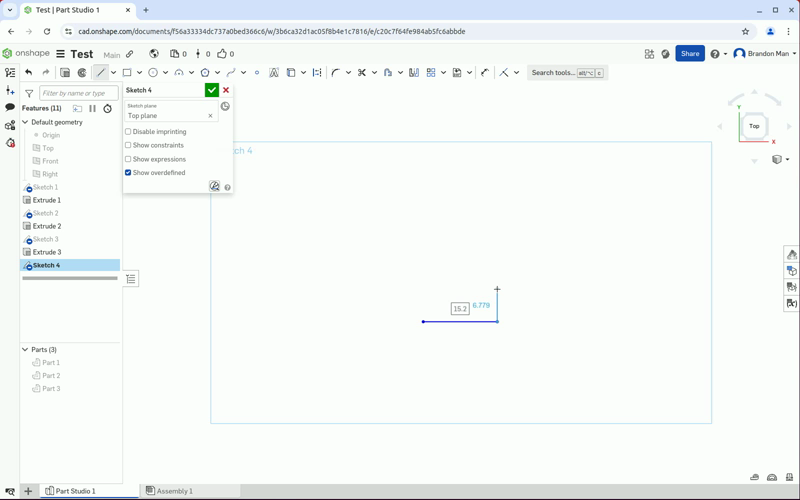
key_down(shift)
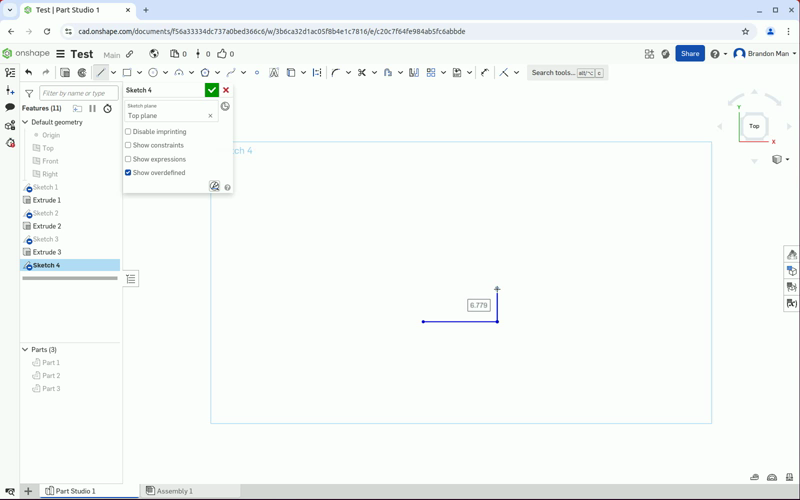
mouse_move(423, 288)
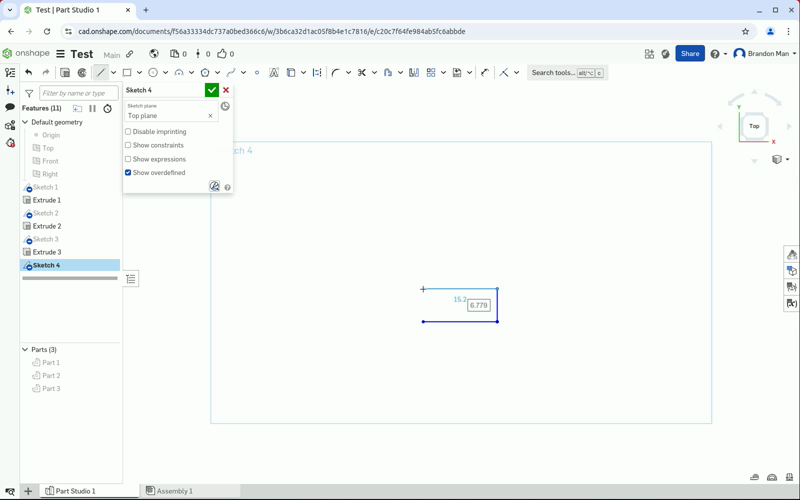
click(423, 288)
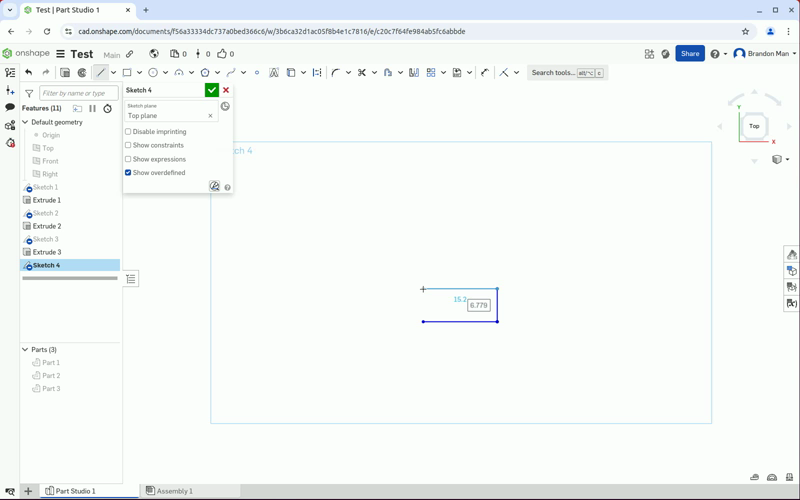
key_up(shift)
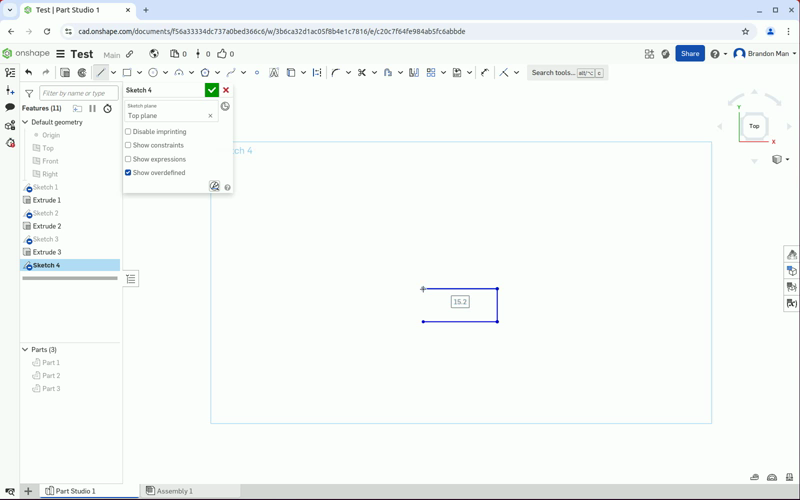
mouse_move(453, 288)
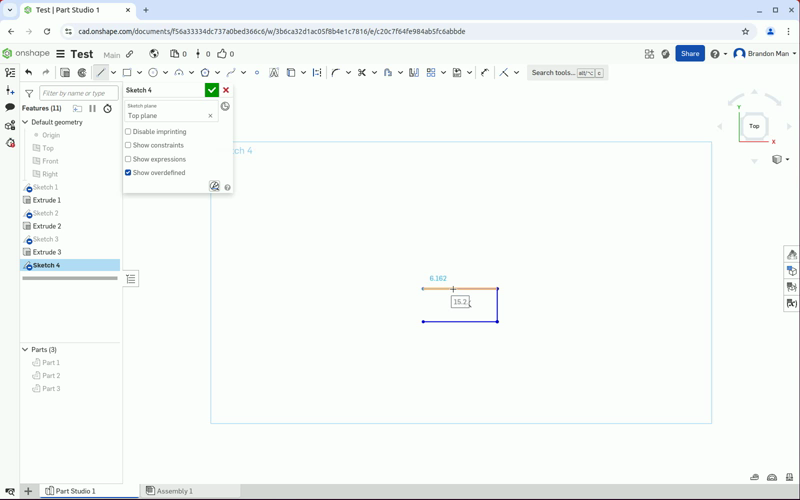
key_down(shift)
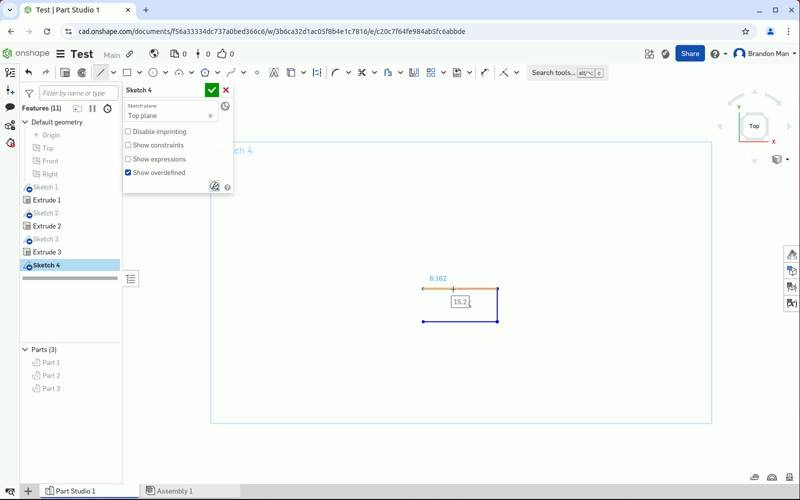
mouse_move(423, 321)
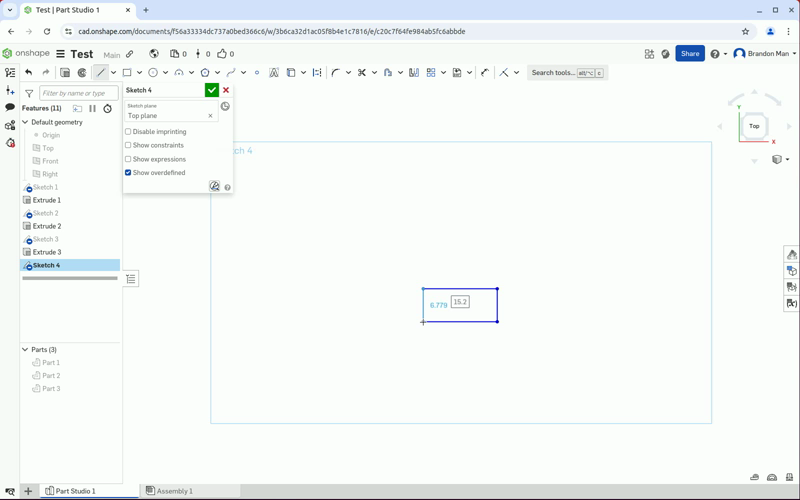
key_up(shift)
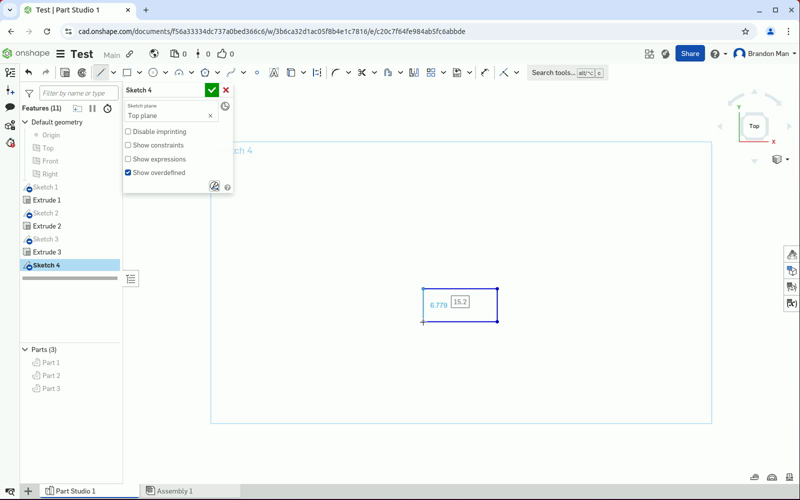
click(423, 321)
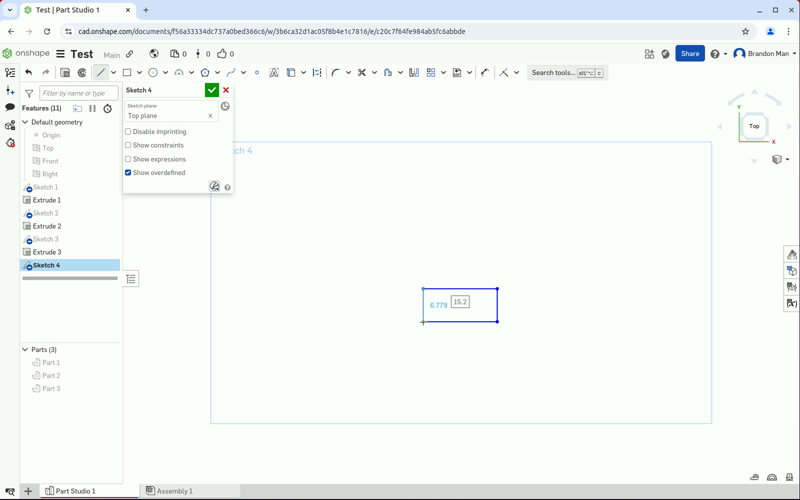
key(esc)
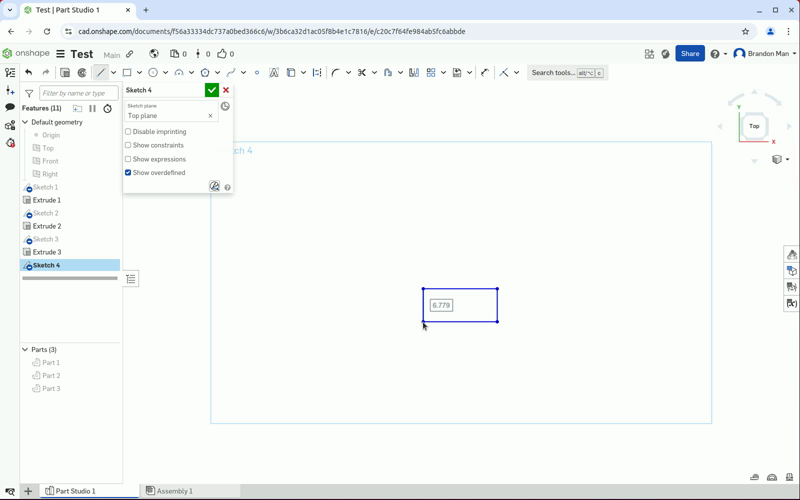
mouse_move(473, 311)
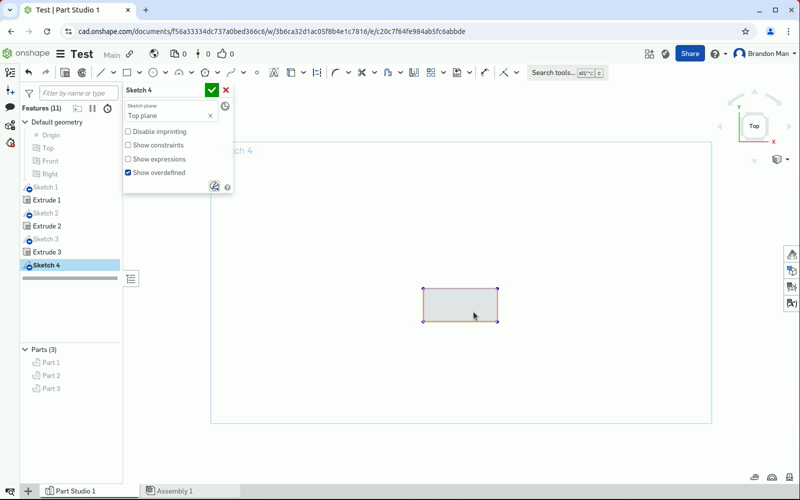
click(473, 311)
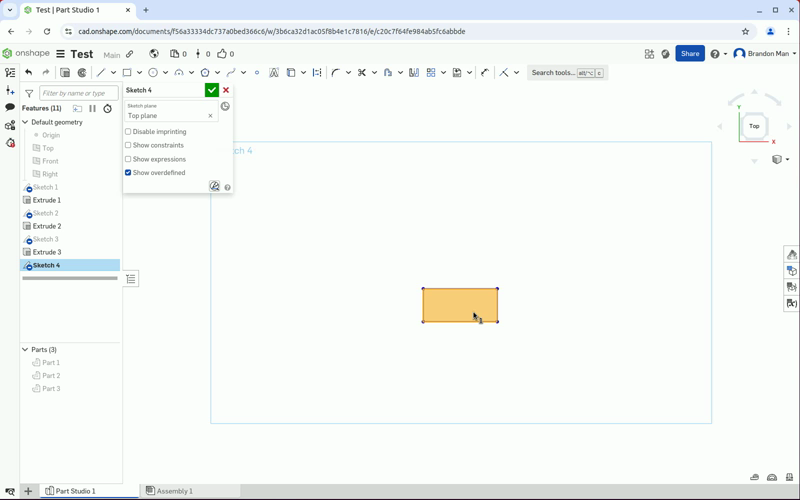
mouse_move(73, 352)
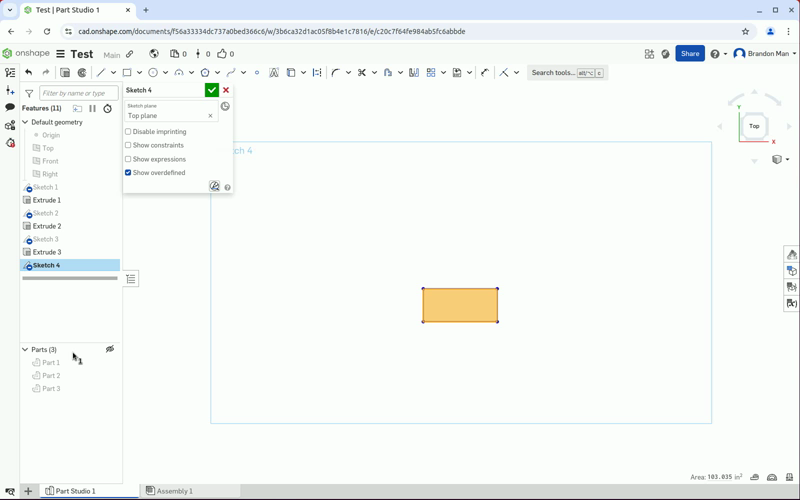
key(shift+y)
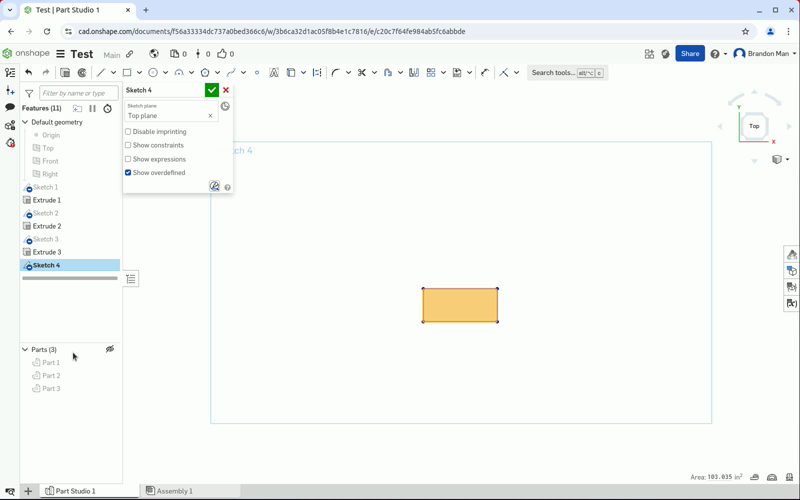
key(shift+e)
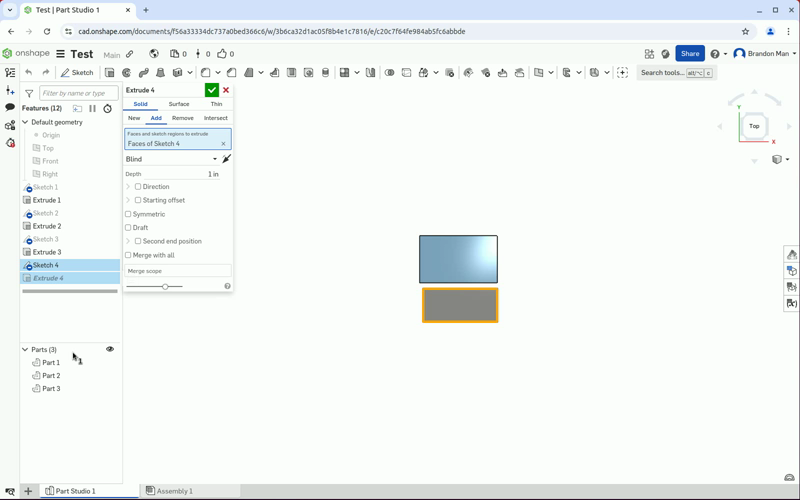
mouse_move(143, 106)
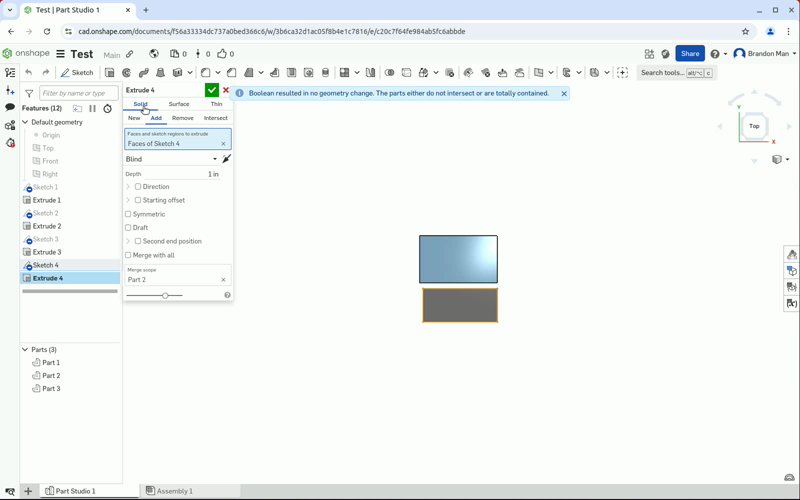
click(143, 106)
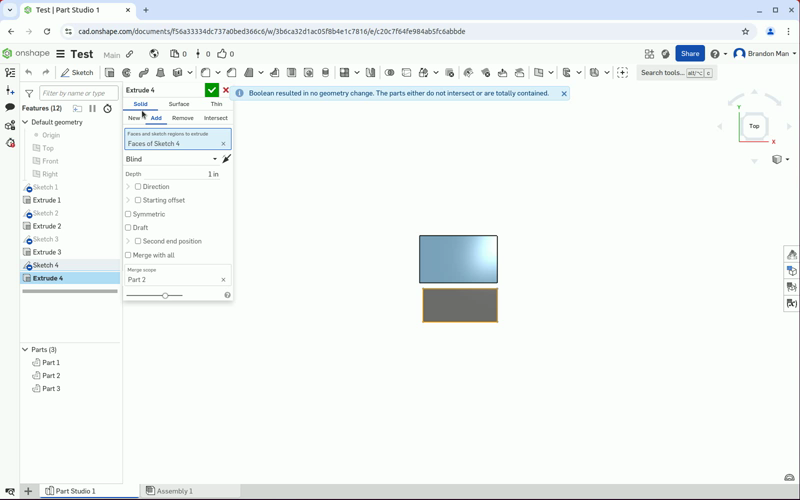
mouse_move(137, 120)
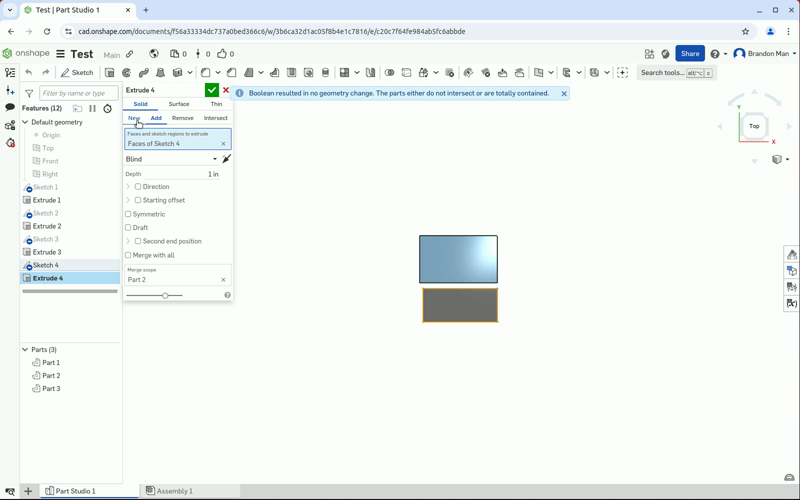
click(137, 120)
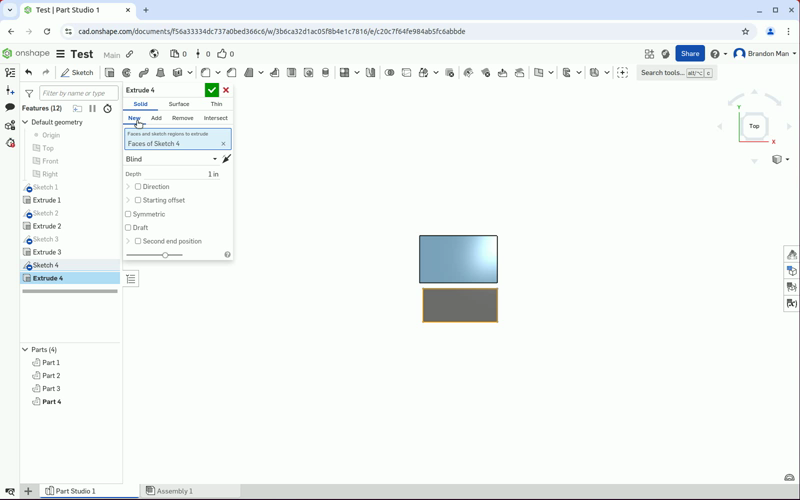
key(tab, 4)
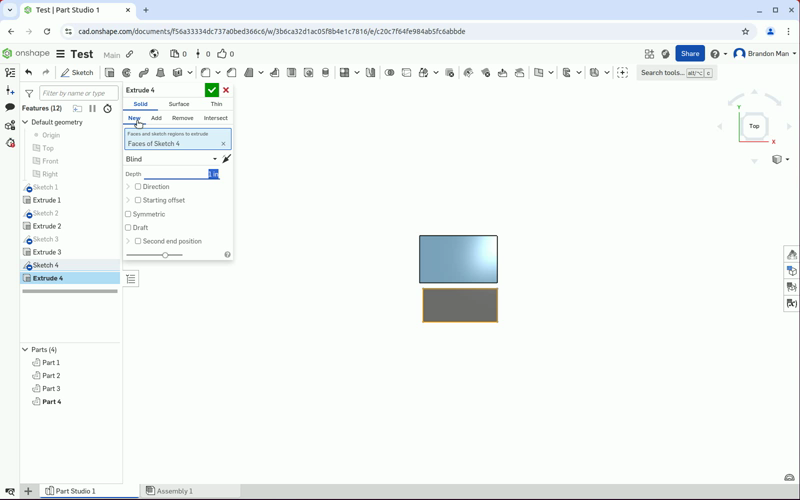
text(8.184)
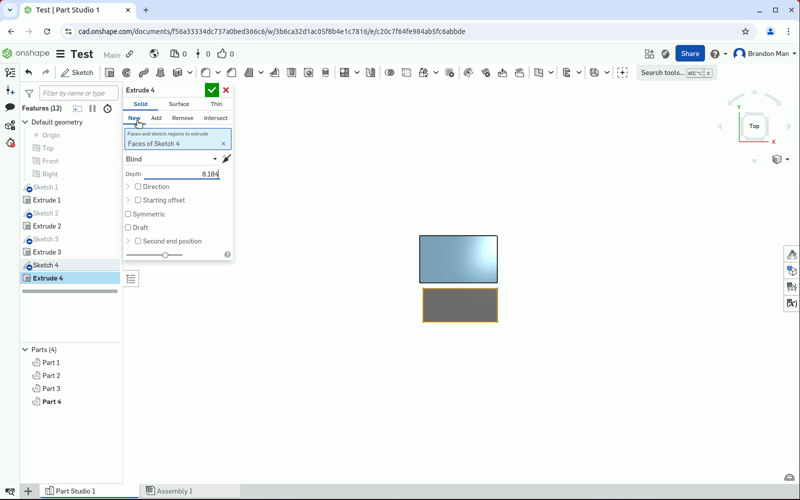
key(enter)
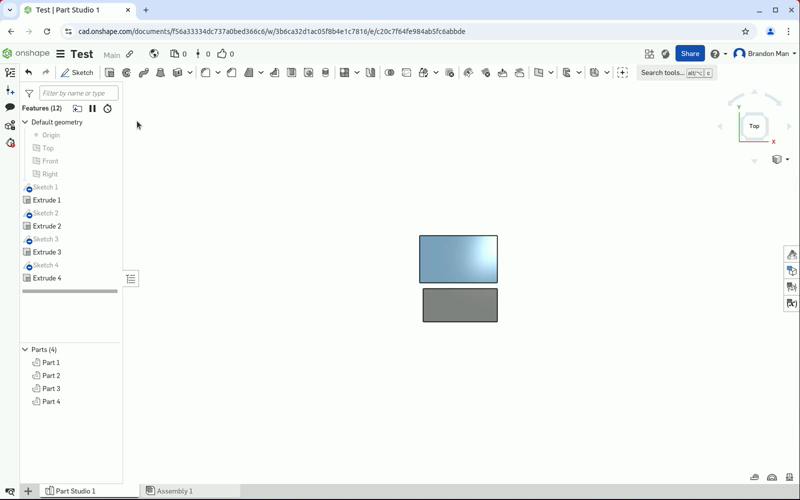
key(shift+h)
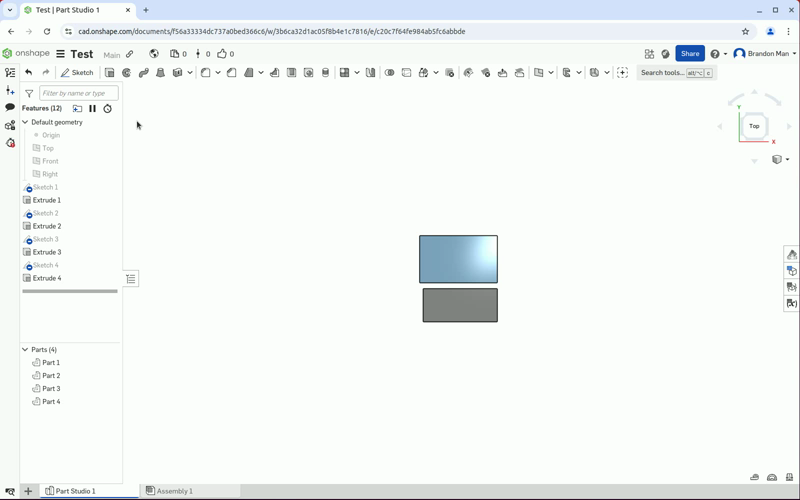
key(shift+h)
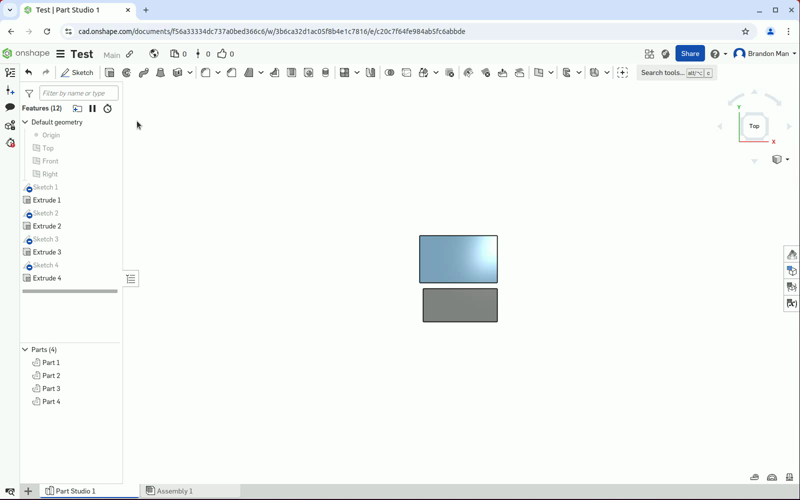
mouse_move(73, 189)
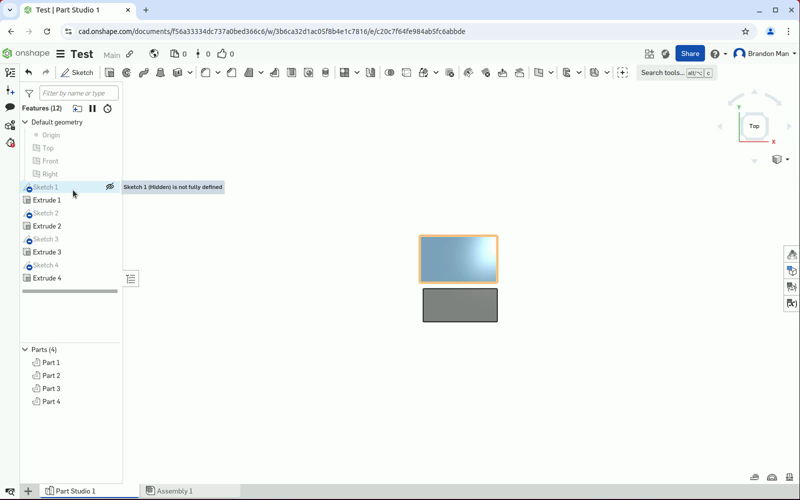
click(73, 189)
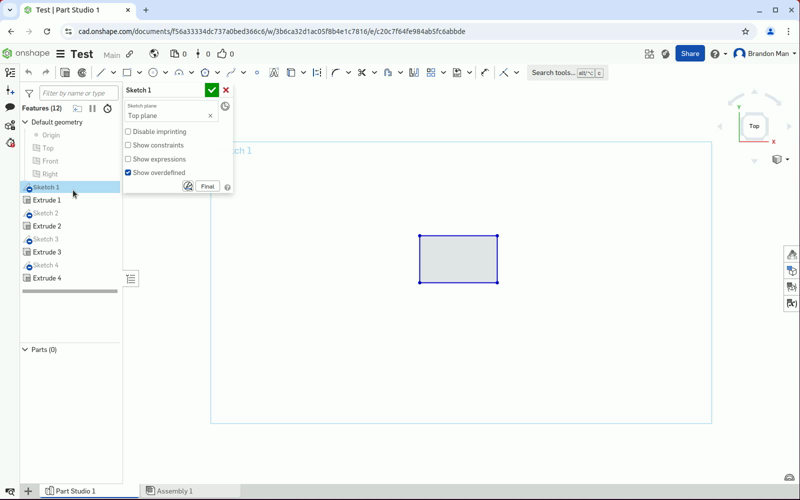
mouse_move(229, 92)
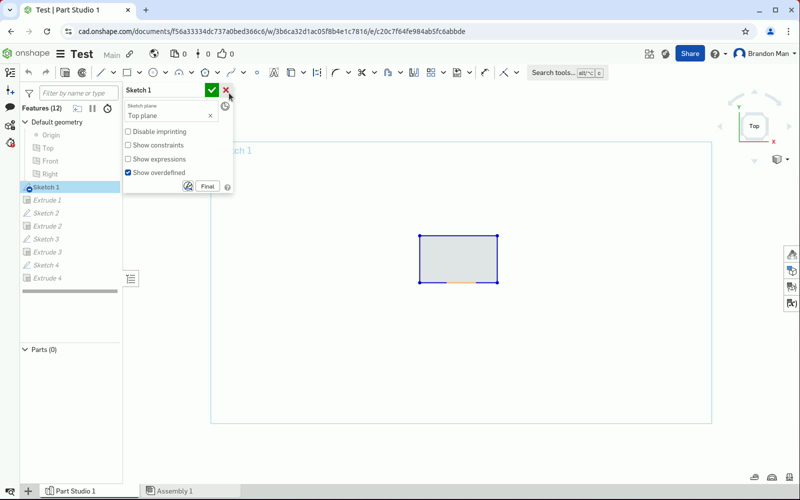
click(229, 92)
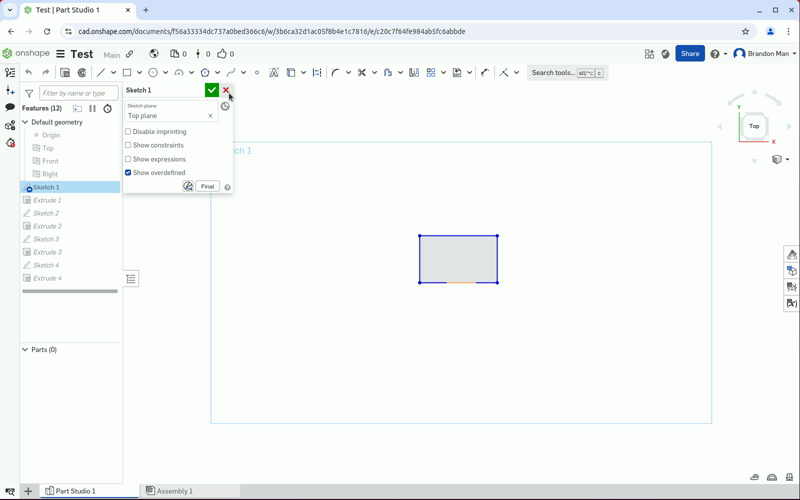
key(shift+s)
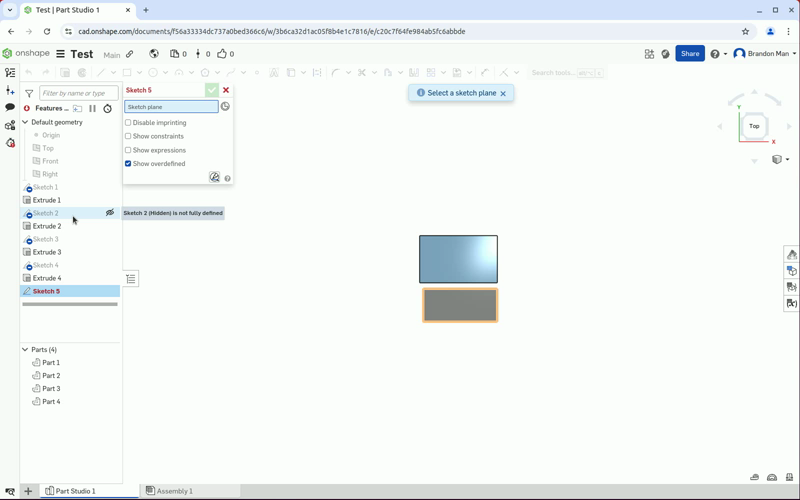
scroll(3)
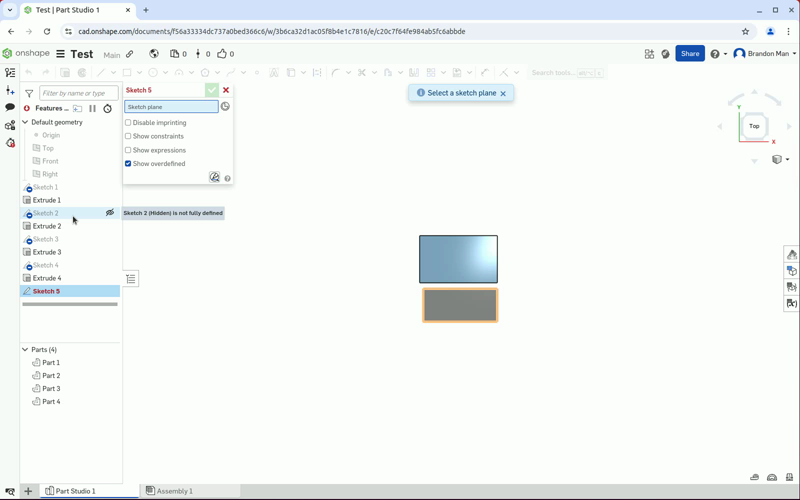
mouse_move(73, 150)
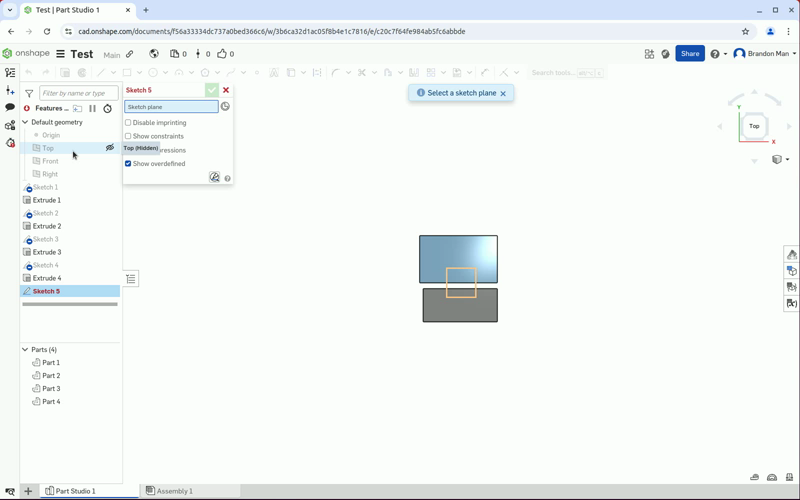
click(73, 150)
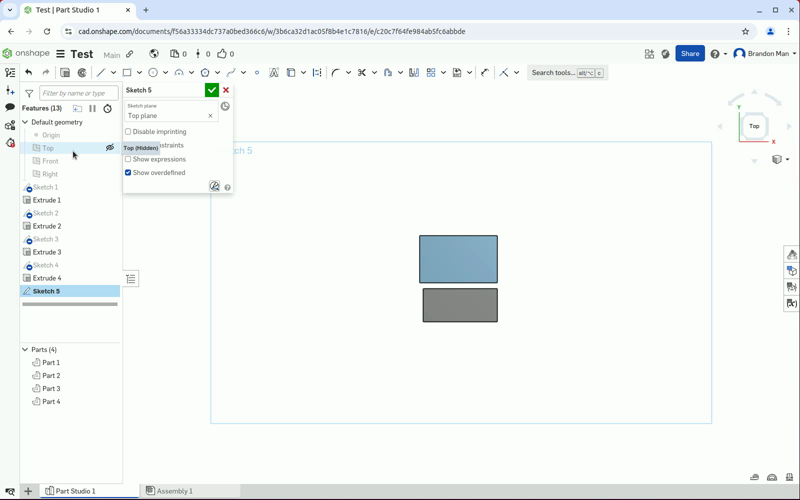
mouse_move(73, 352)
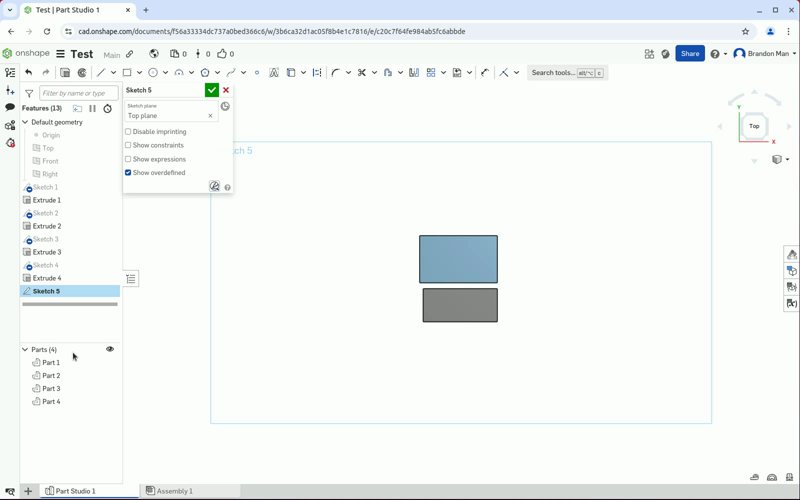
key(y)
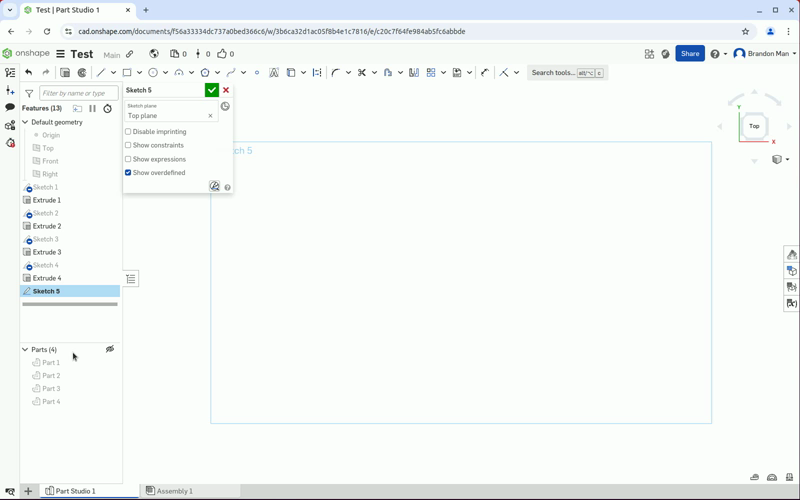
key(l)
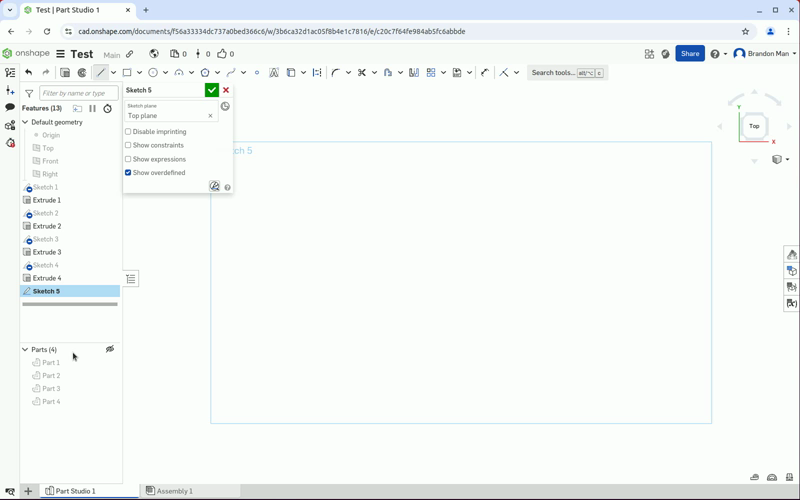
key_down(shift)
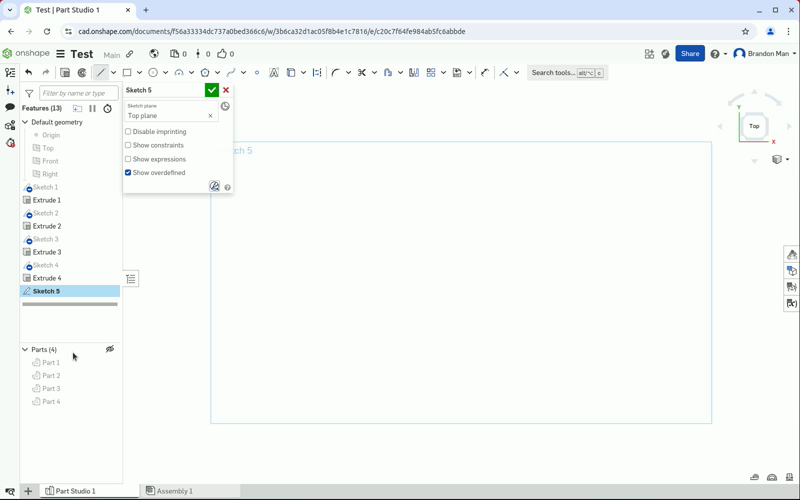
mouse_move(427, 216)
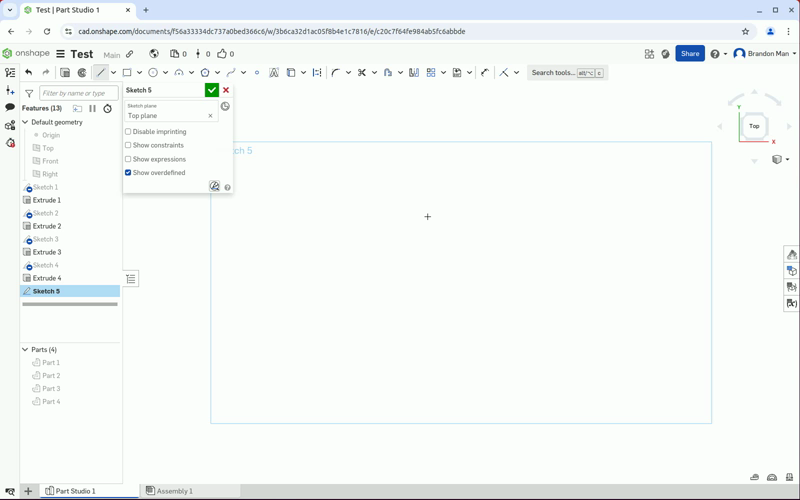
click(427, 216)
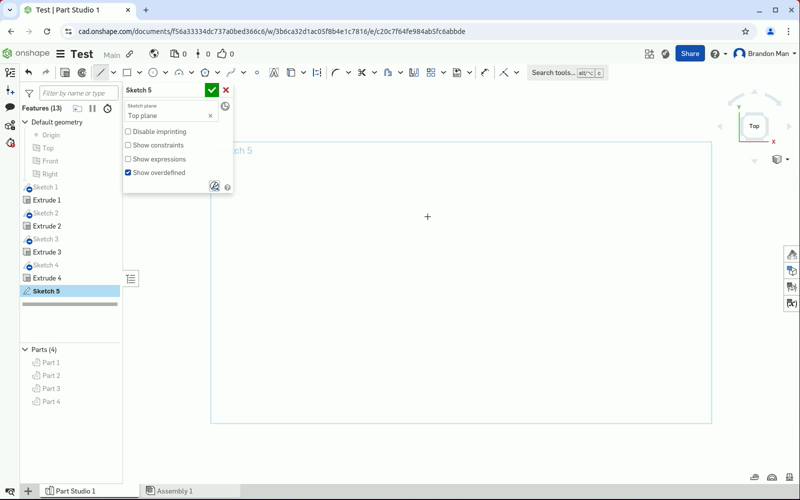
key_up(shift)
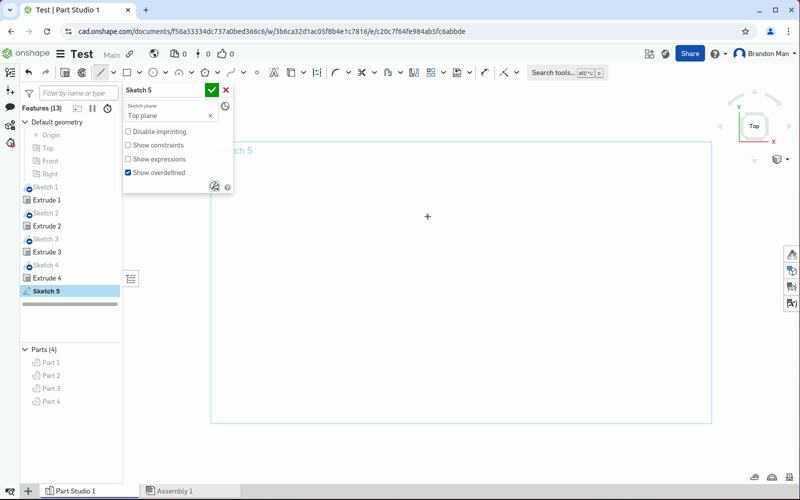
key_down(shift)
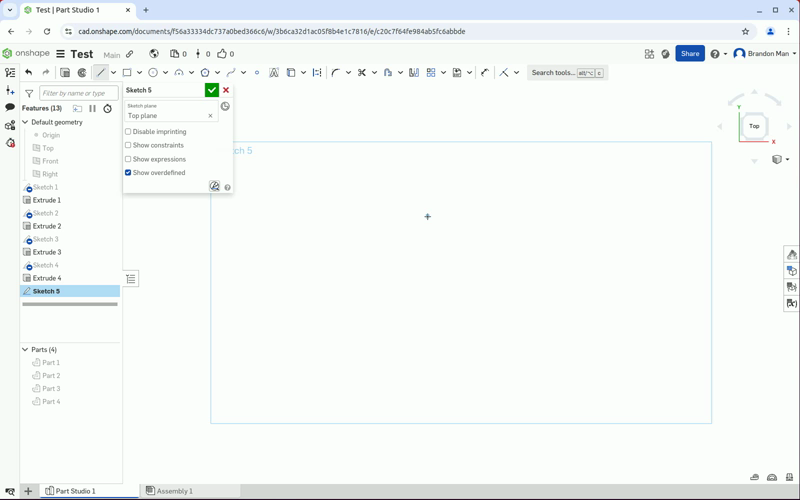
mouse_move(491, 216)
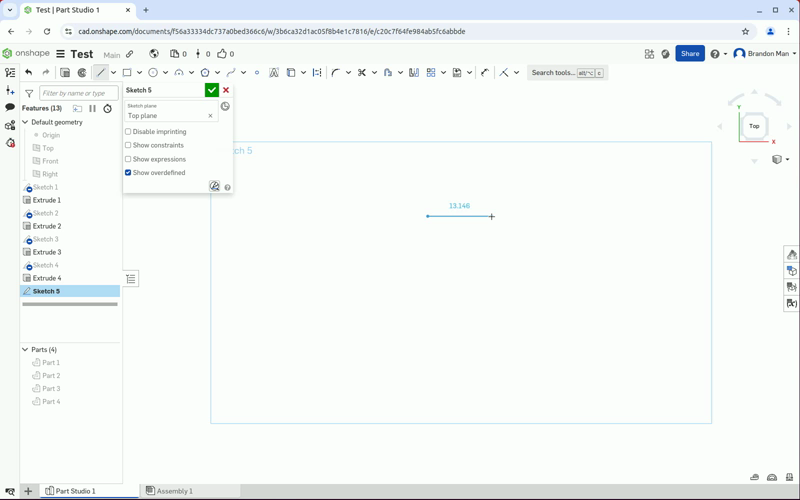
click(491, 216)
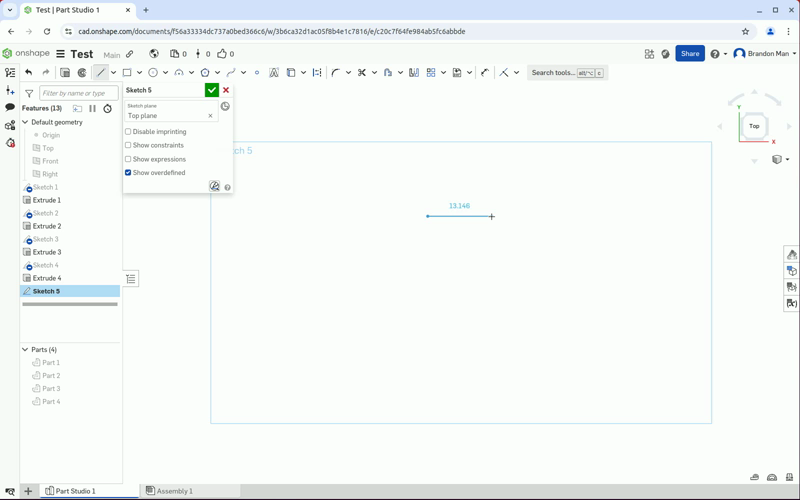
key_up(shift)
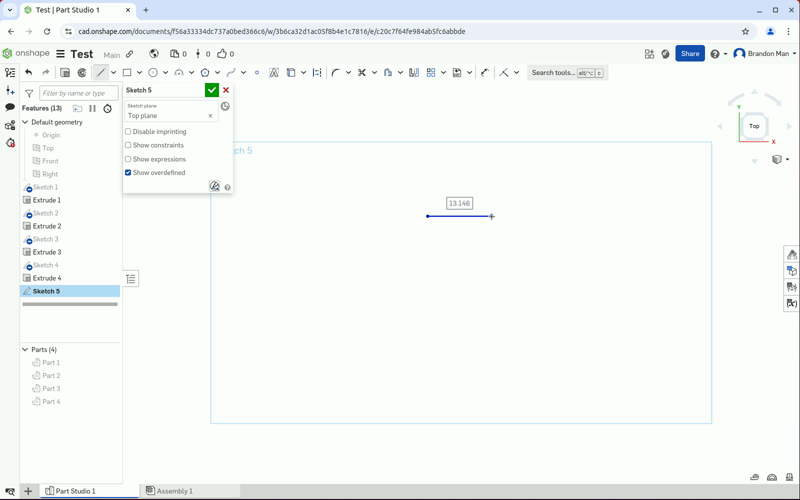
key_down(shift)
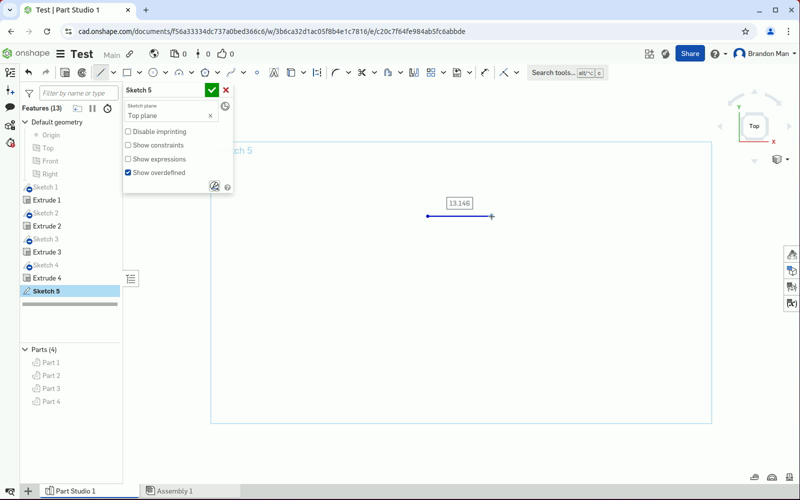
mouse_move(521, 216)
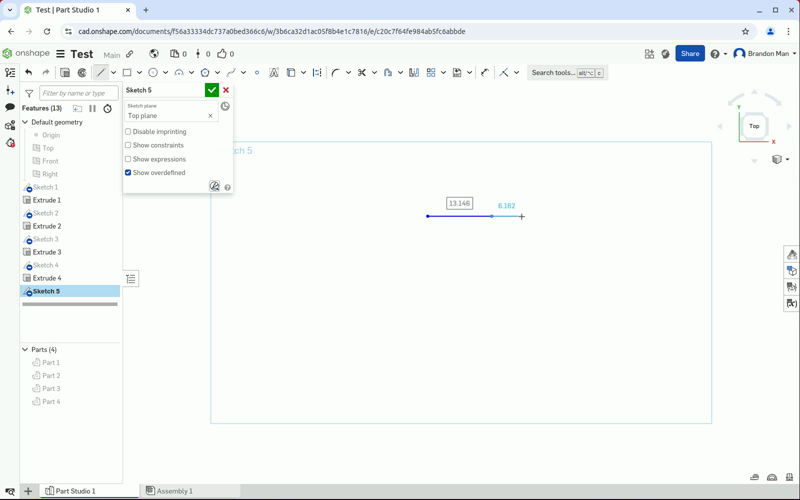
mouse_move(491, 202)
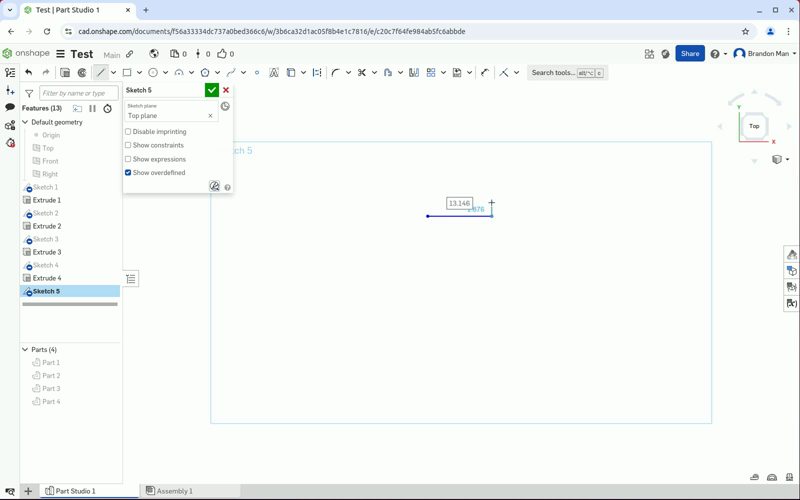
click(491, 202)
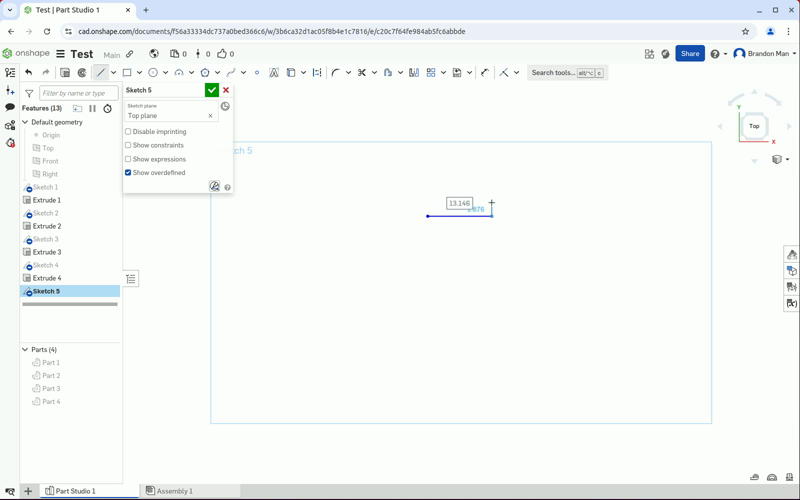
key_up(shift)
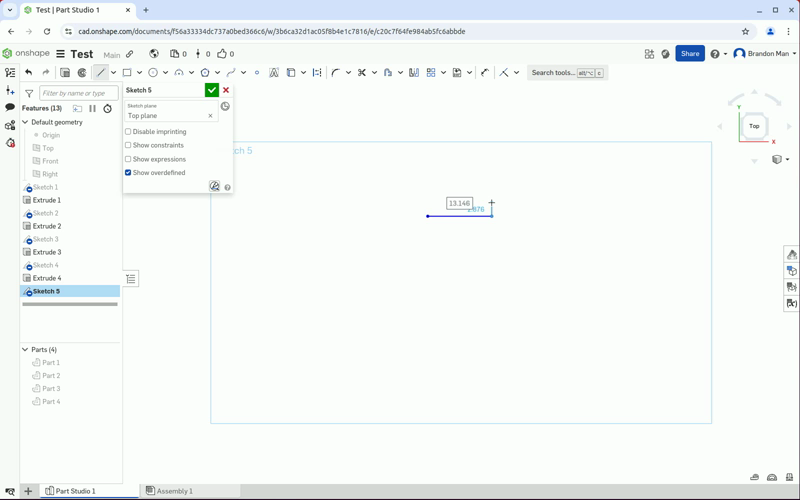
key_down(shift)
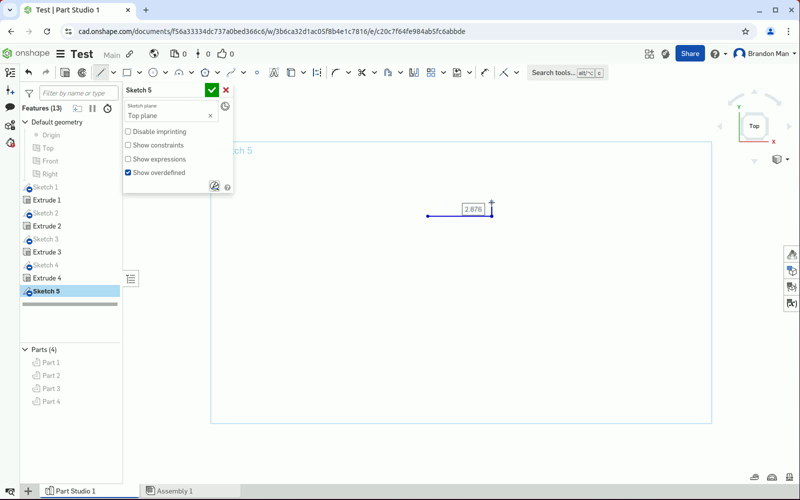
mouse_move(427, 202)
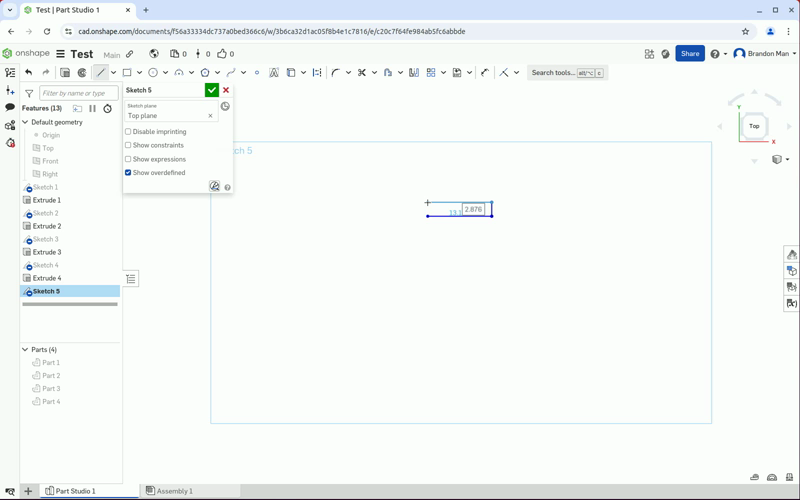
click(427, 202)
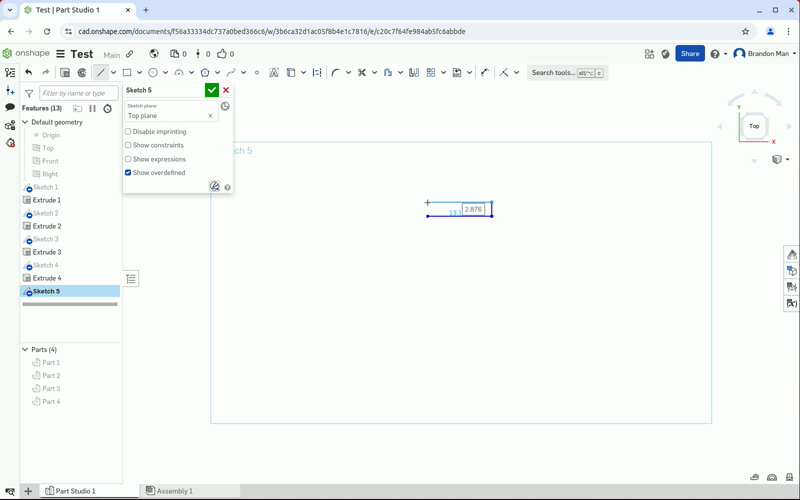
key_up(shift)
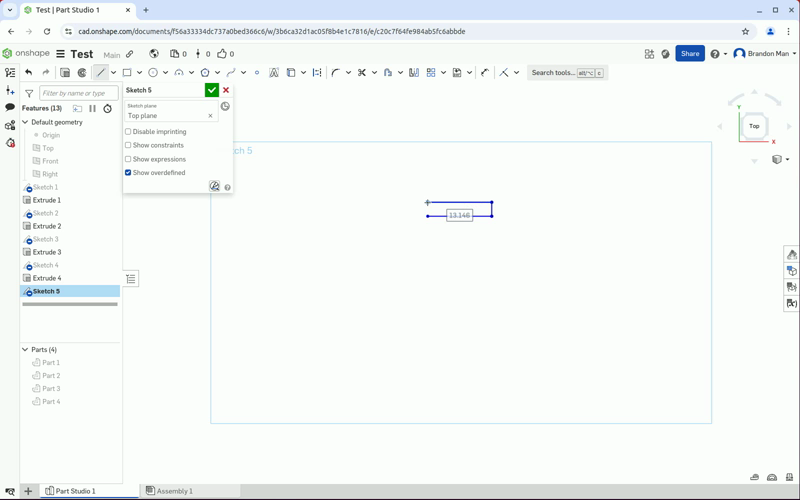
mouse_move(457, 202)
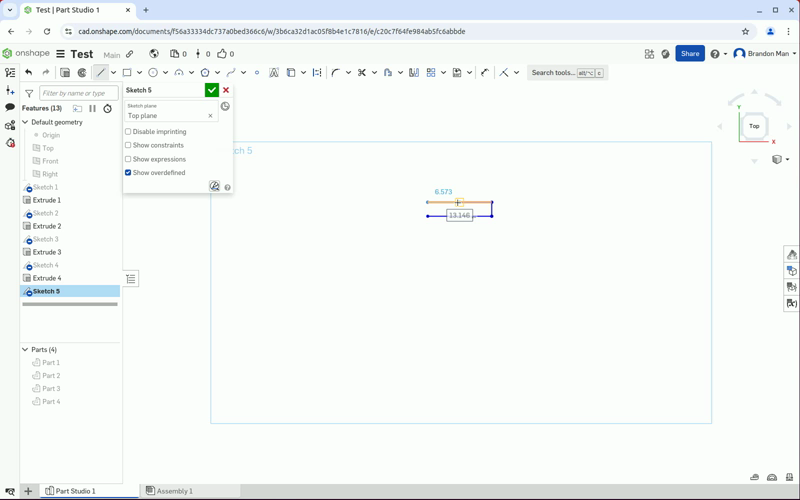
key_down(shift)
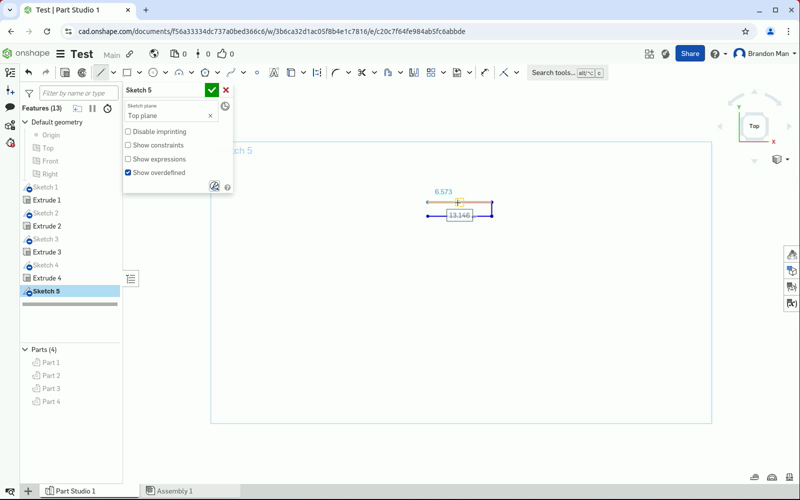
mouse_move(427, 216)
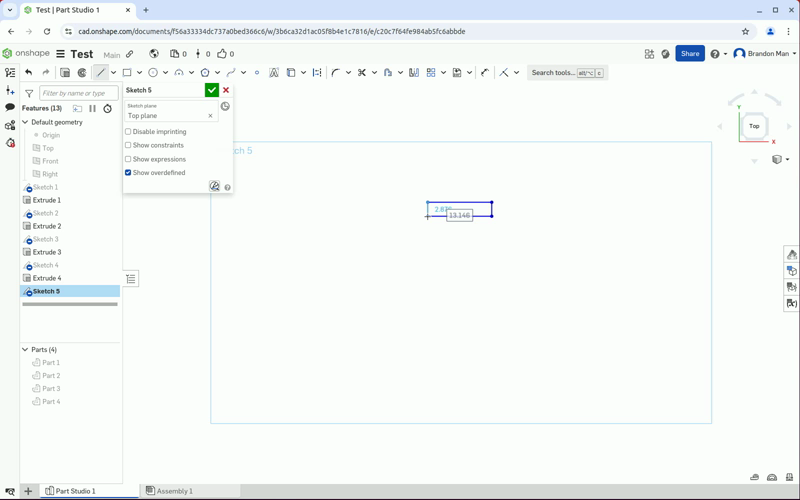
key_up(shift)
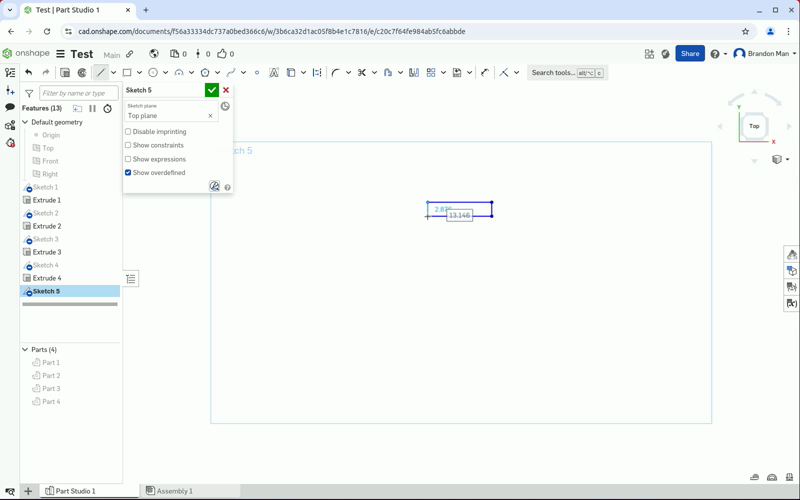
click(427, 216)
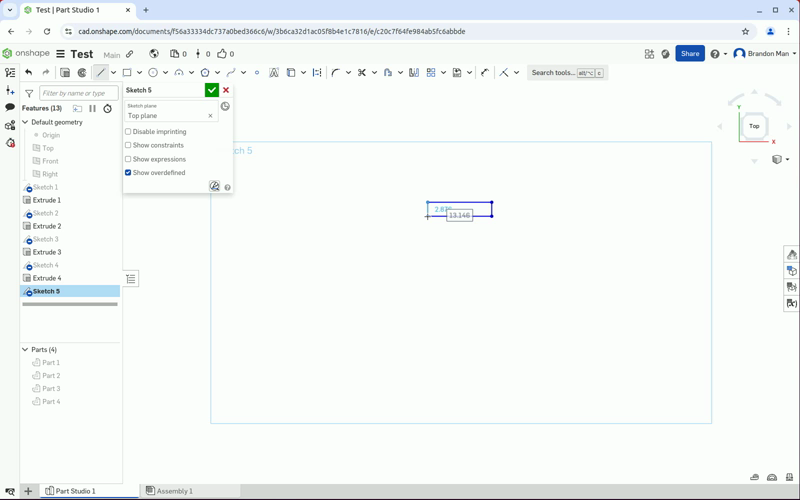
key(esc)
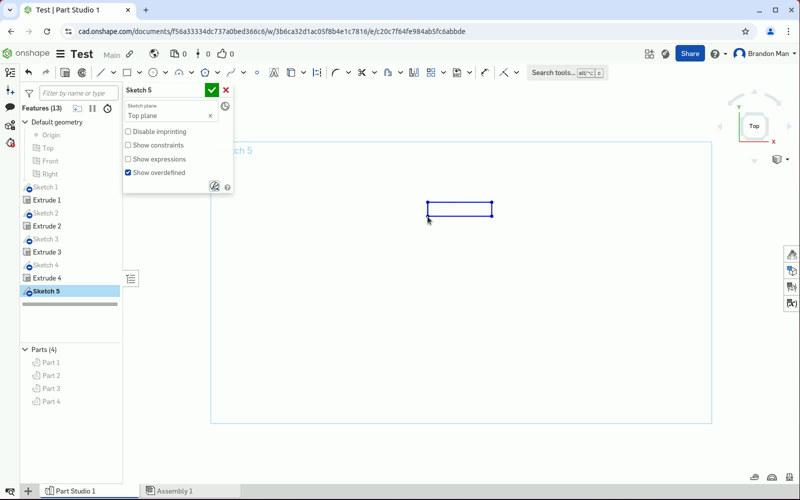
mouse_move(485, 207)
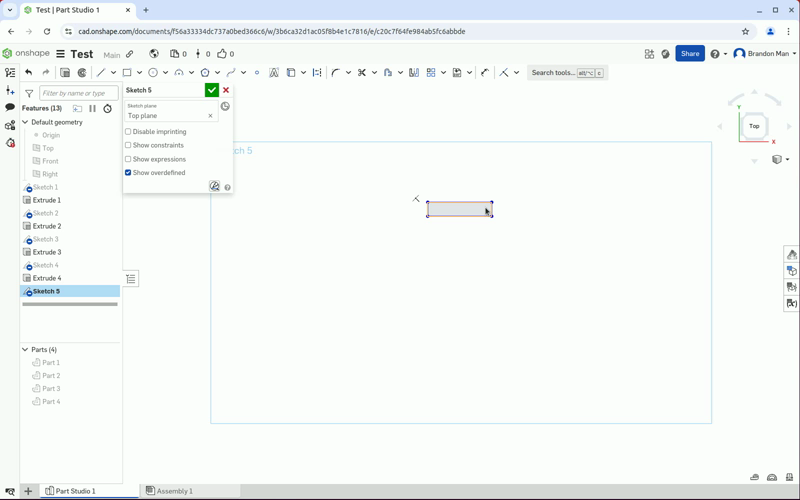
scroll(6)
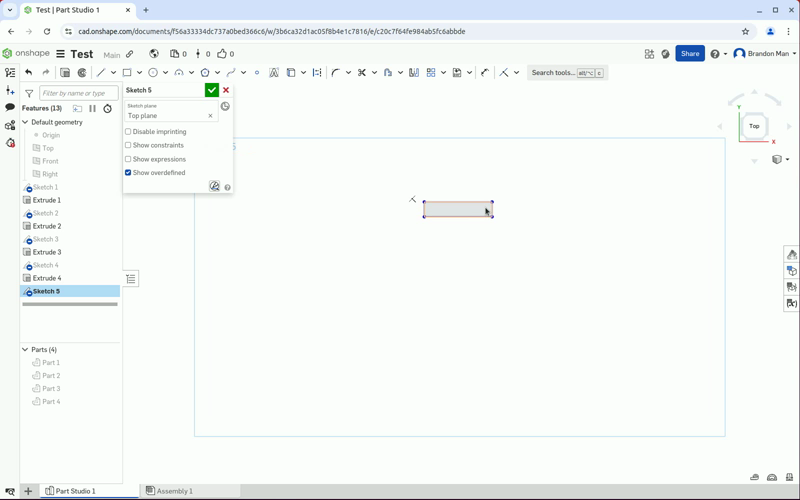
scroll(6)
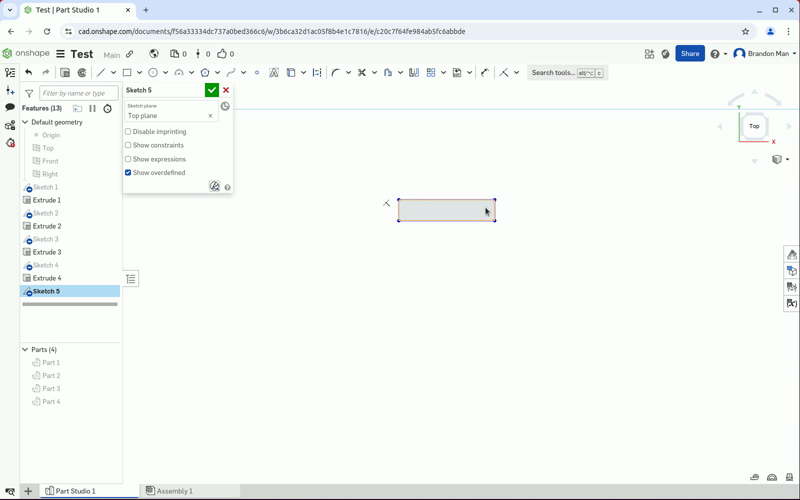
scroll(6)
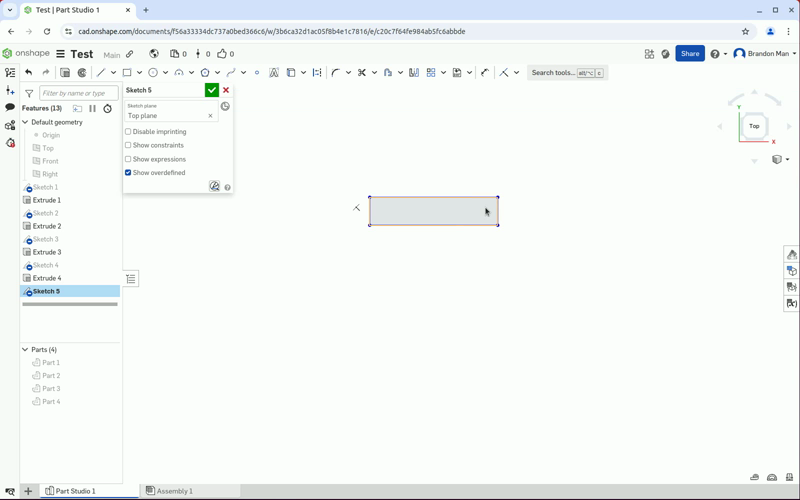
scroll(6)
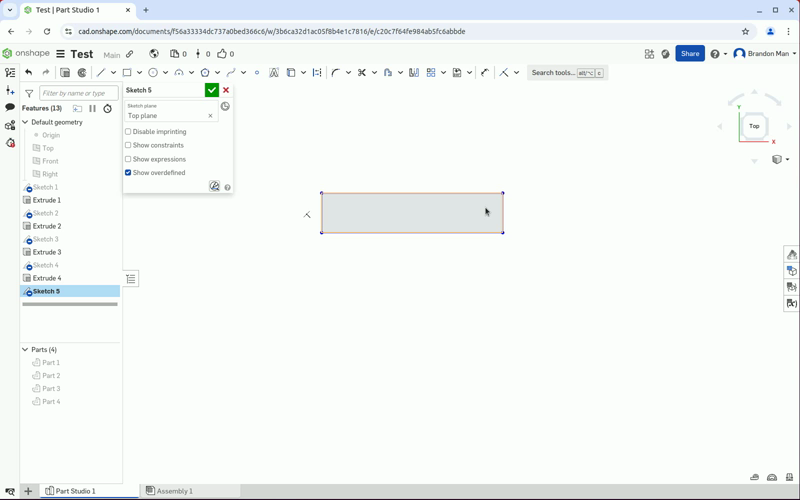
scroll(6)
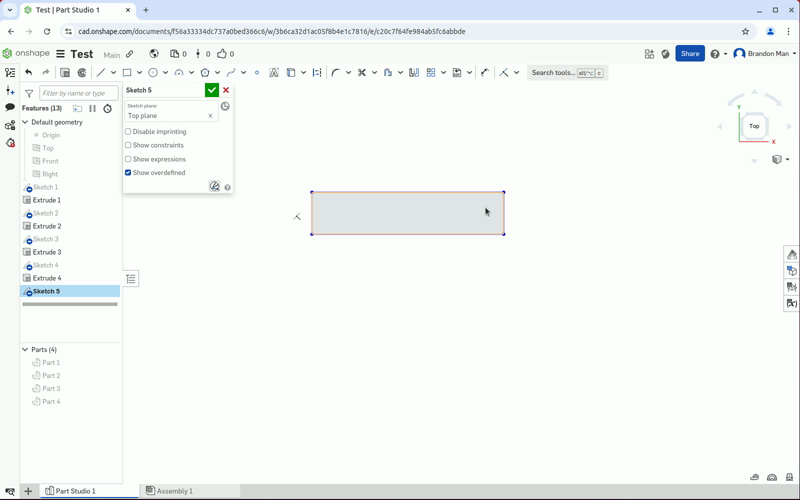
scroll(6)
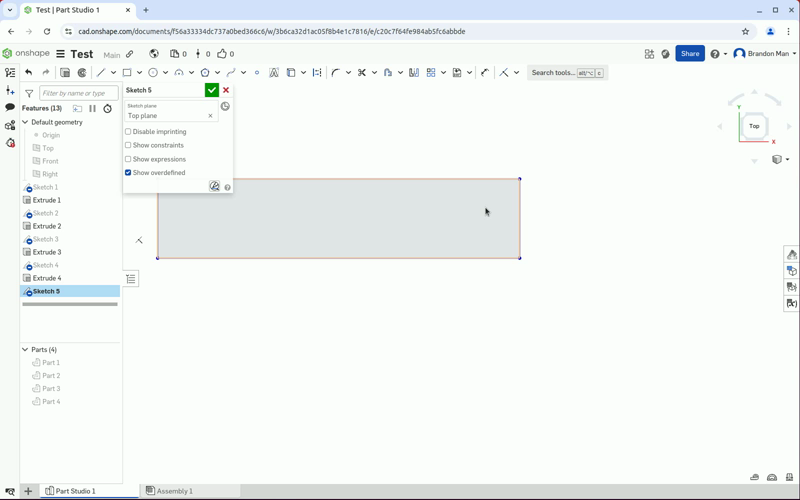
scroll(6)
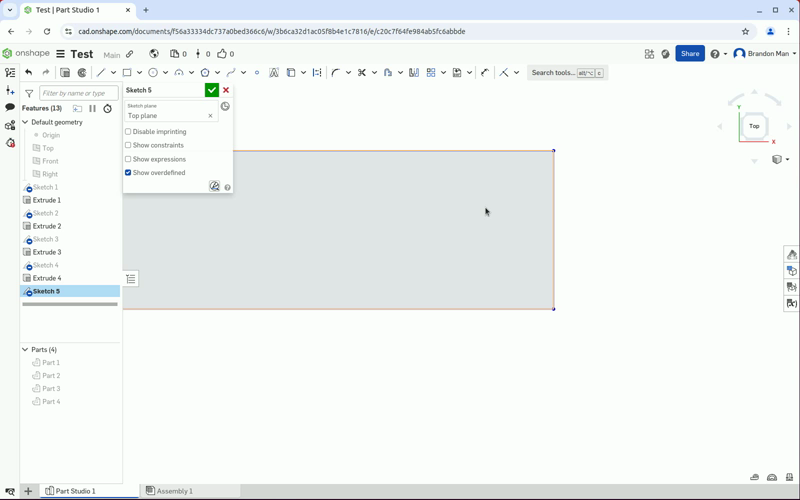
click(485, 207)
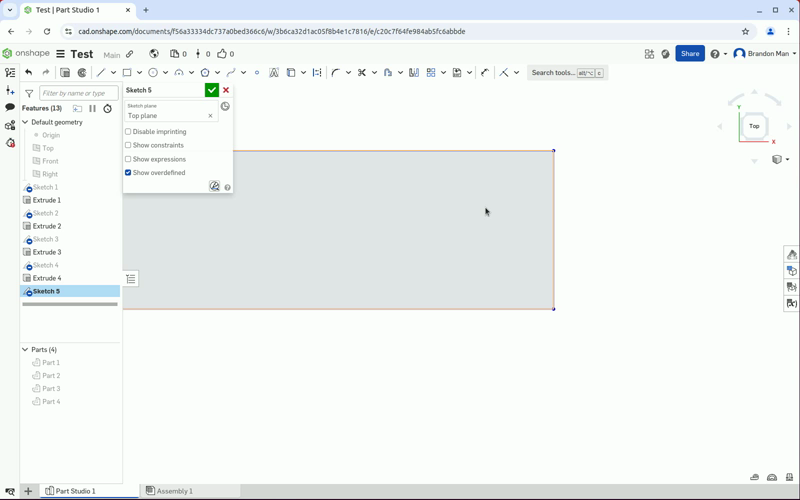
scroll(-6)
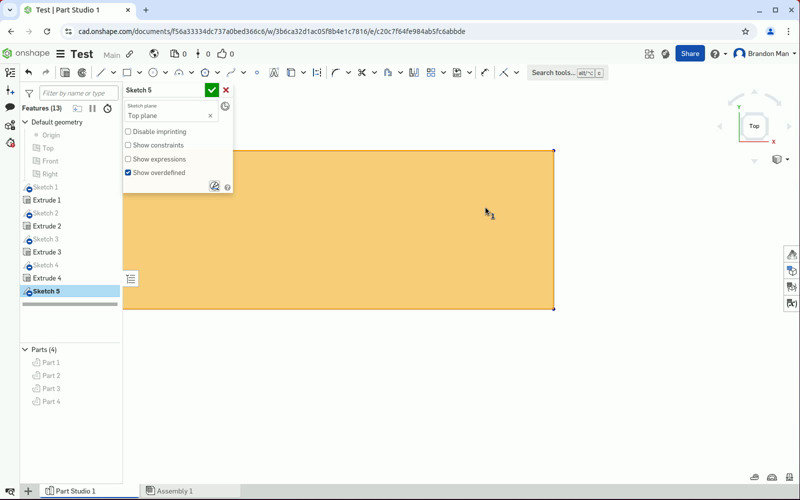
scroll(-6)
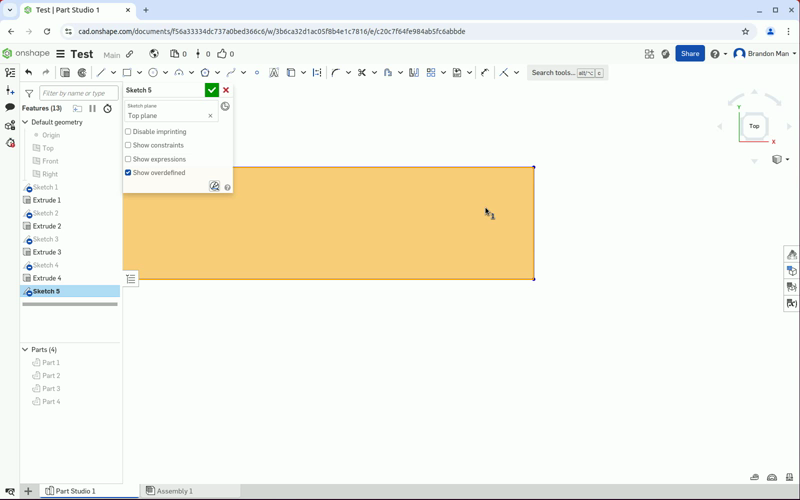
scroll(-6)
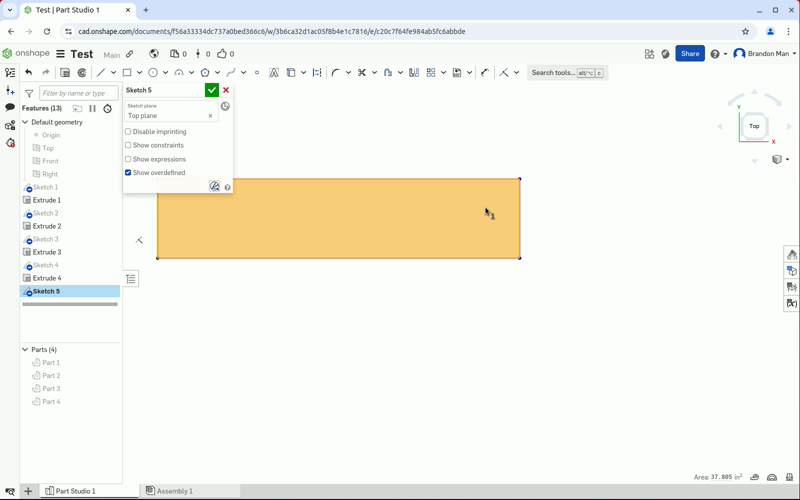
scroll(-6)
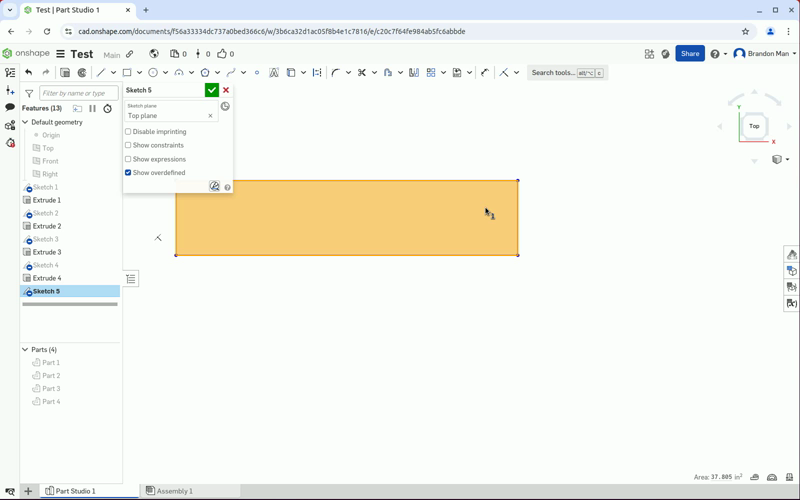
scroll(-6)
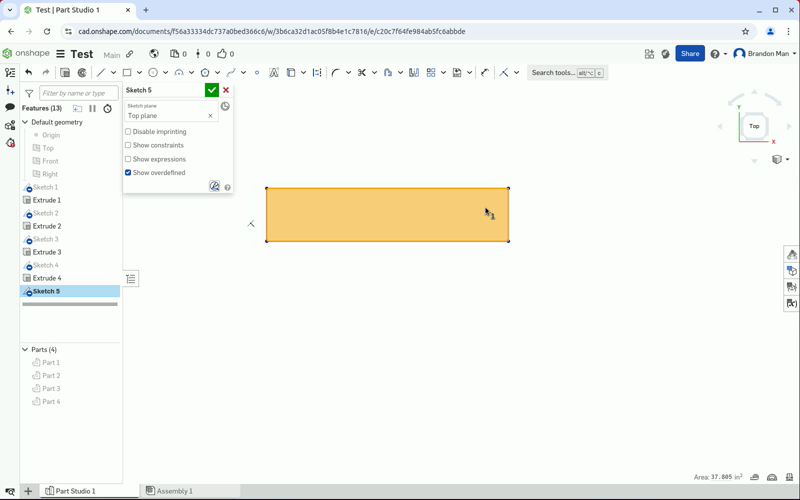
scroll(-6)
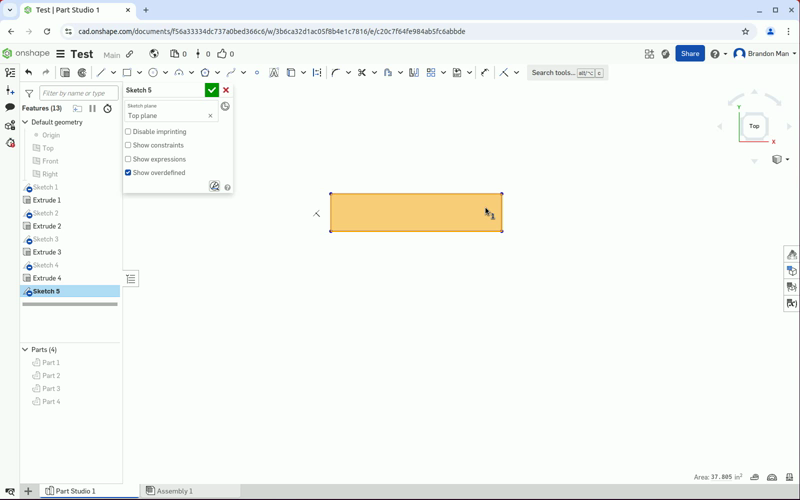
scroll(-6)
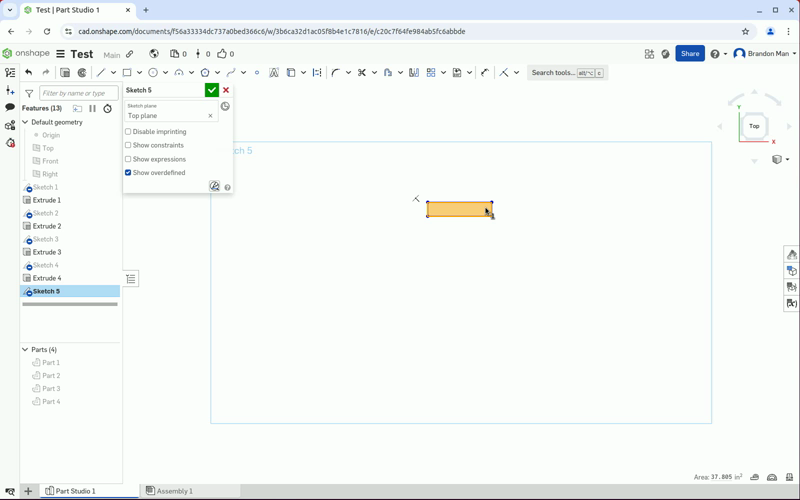
mouse_move(73, 352)
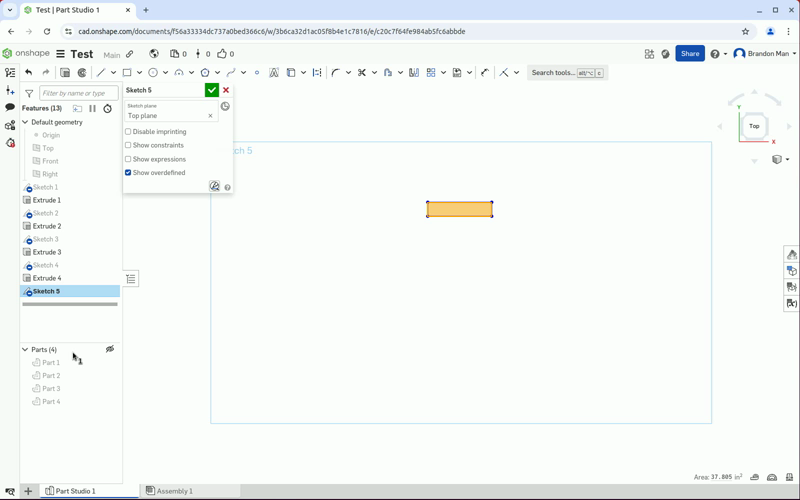
key(shift+y)
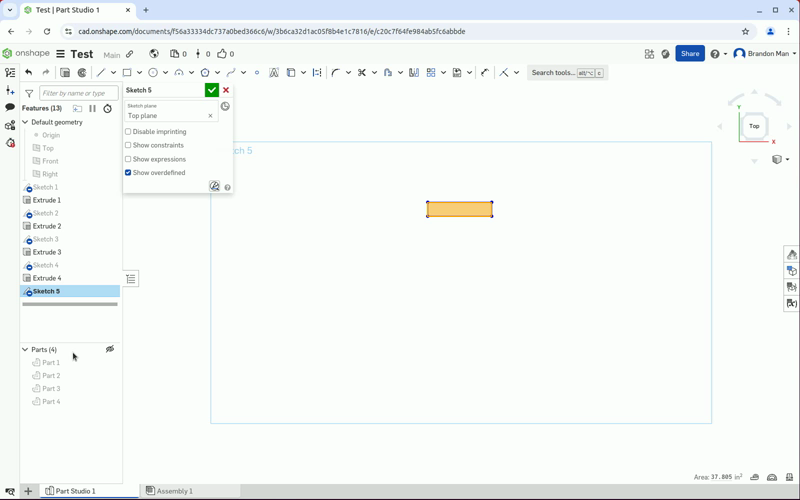
key(shift+e)
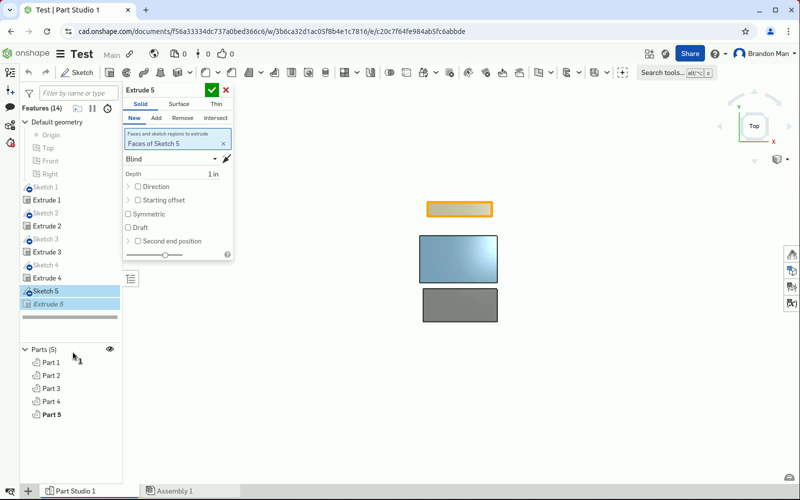
mouse_move(143, 106)
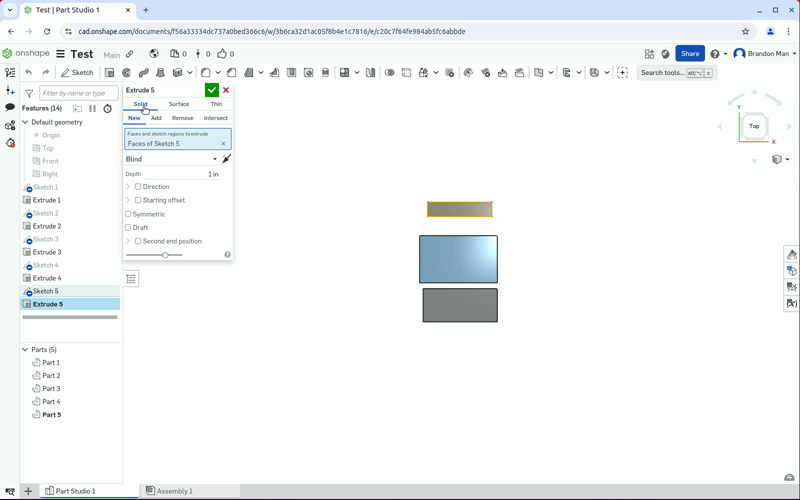
click(143, 106)
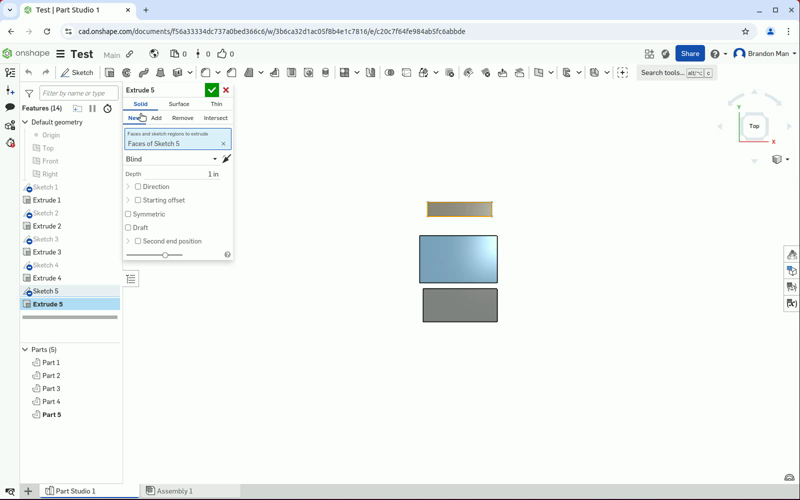
mouse_move(137, 120)
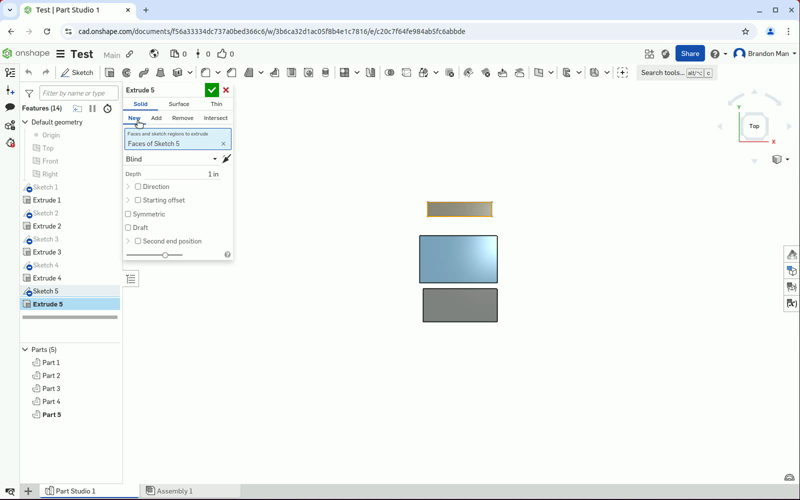
click(137, 120)
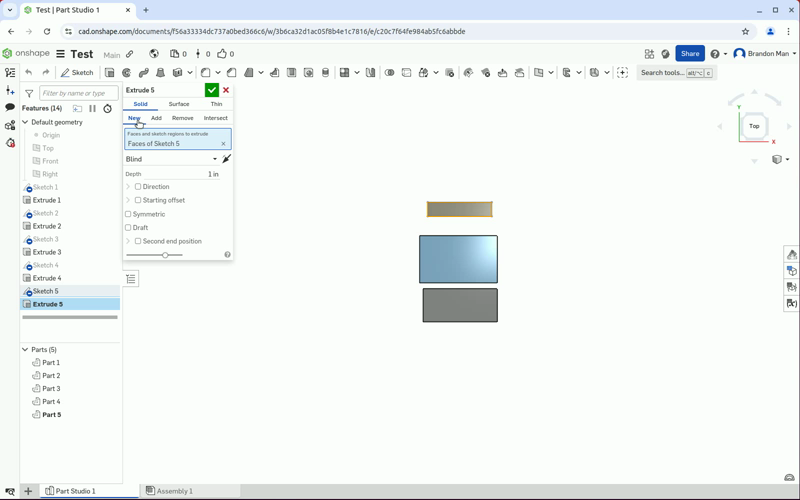
key(tab, 4)
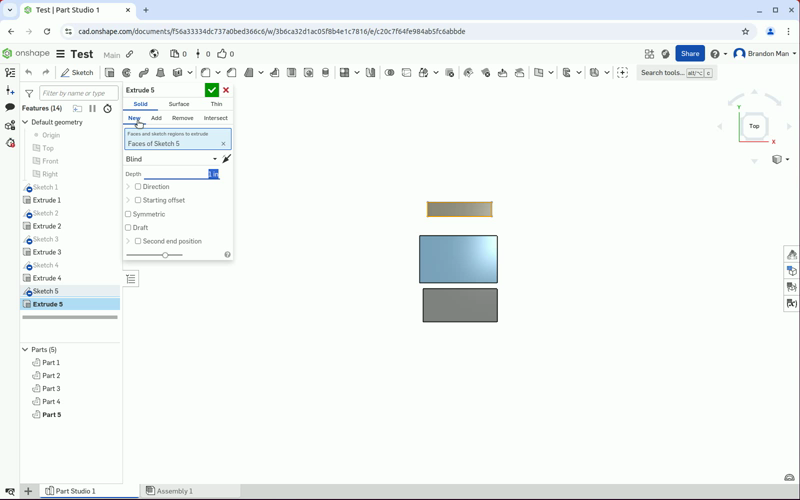
text(23.108)
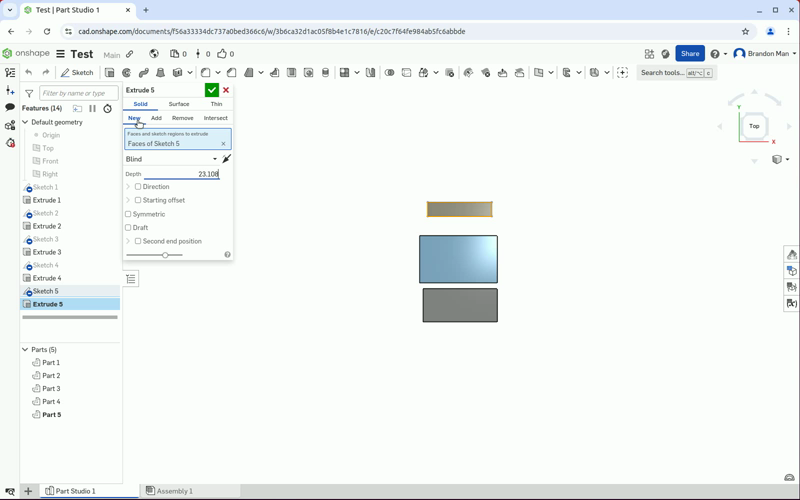
key(enter)
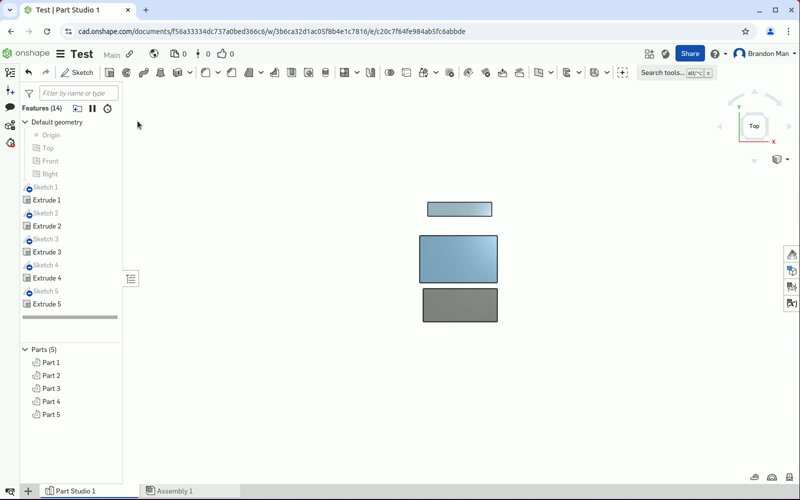
key(shift+h)
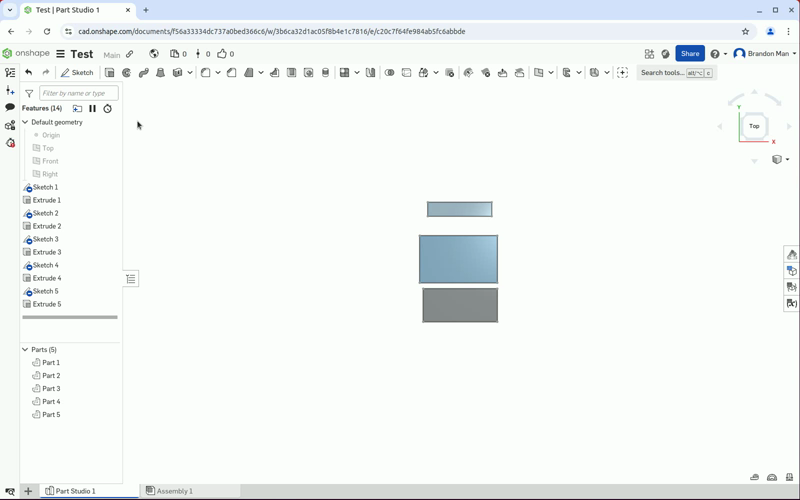
key(shift+h)
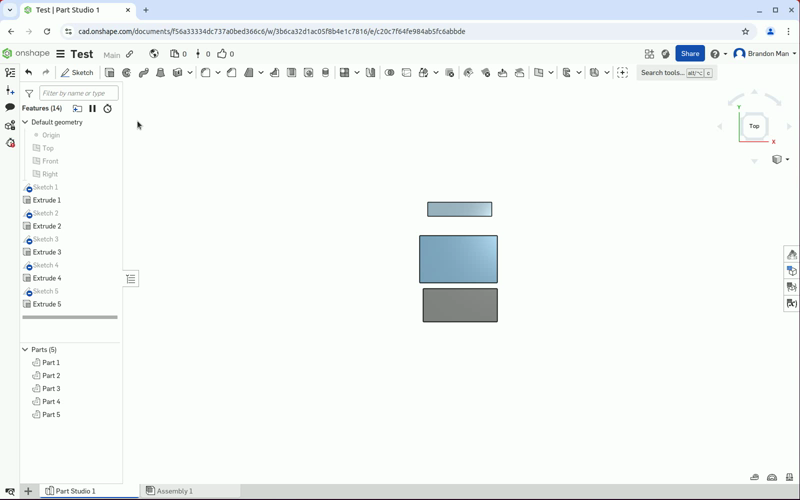
mouse_move(73, 189)
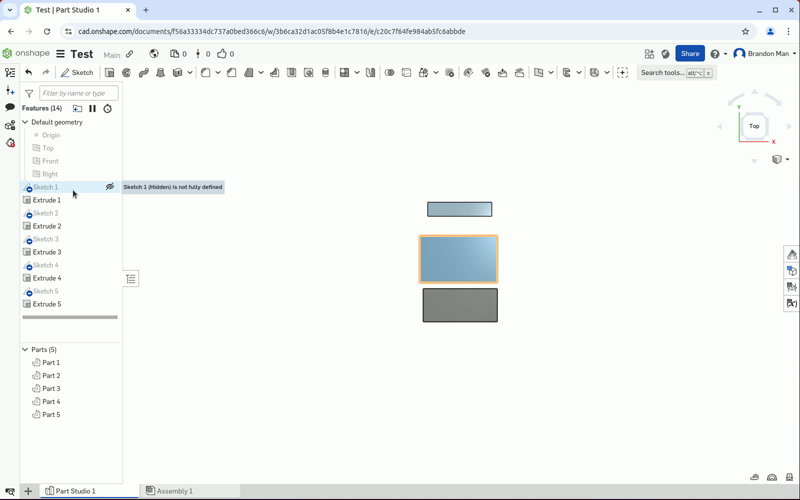
click(73, 189)
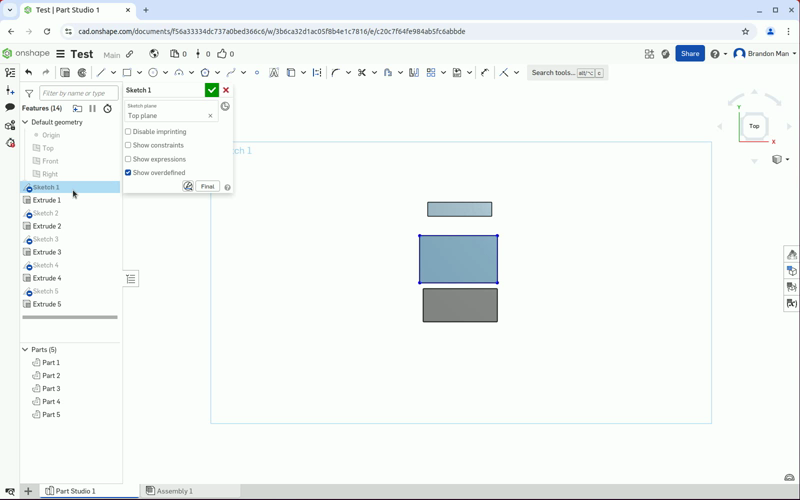
mouse_move(229, 92)
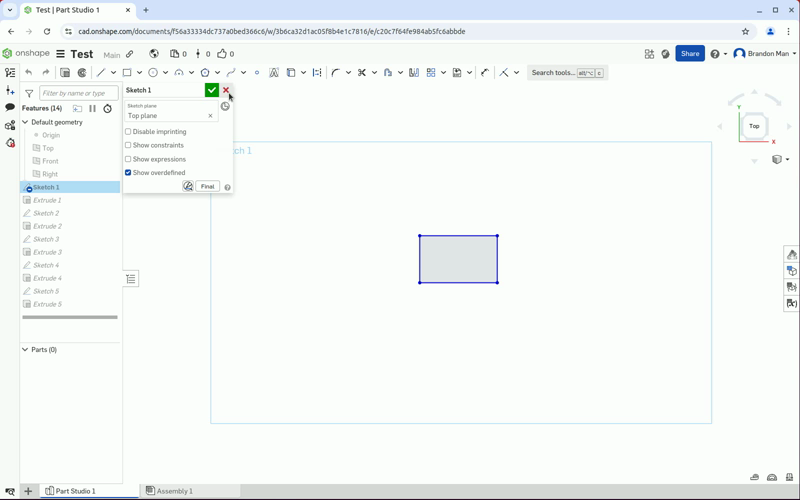
click(229, 92)
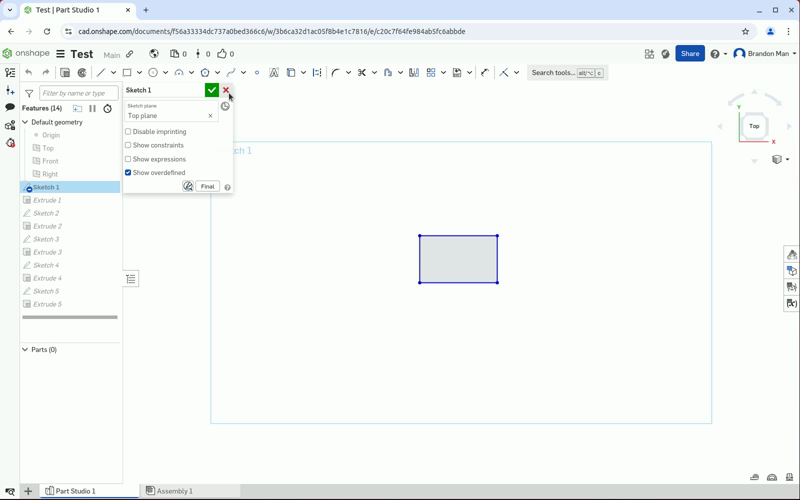
key(shift+s)
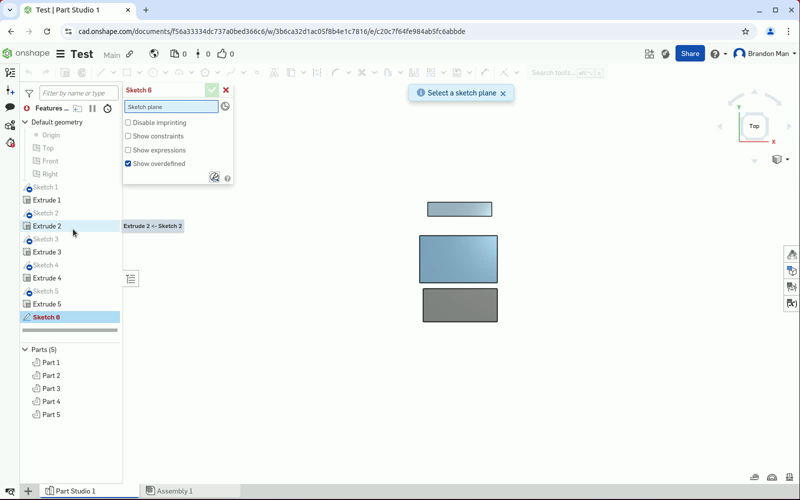
scroll(3)
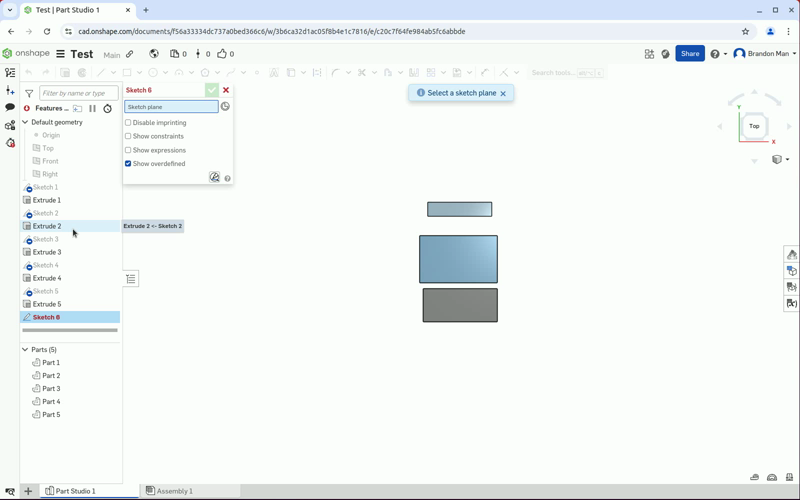
mouse_move(73, 150)
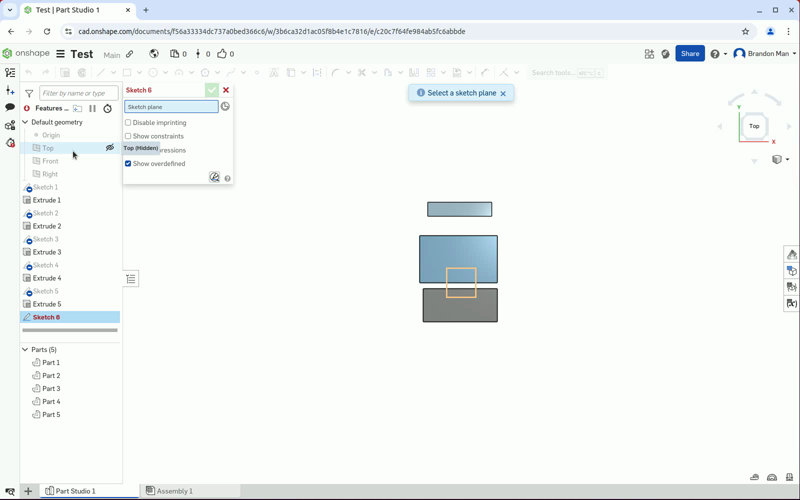
click(73, 150)
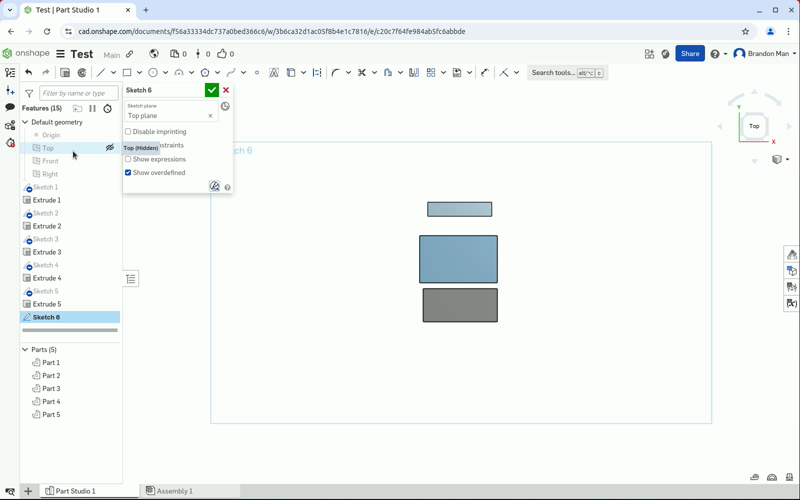
mouse_move(73, 352)
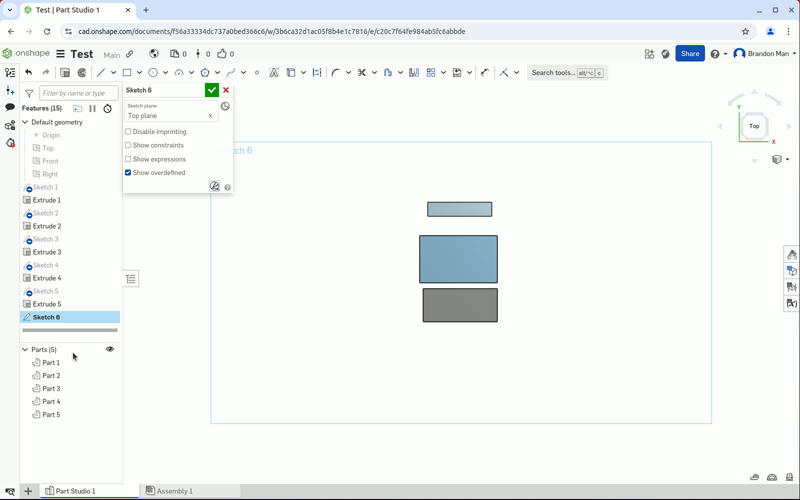
key(y)
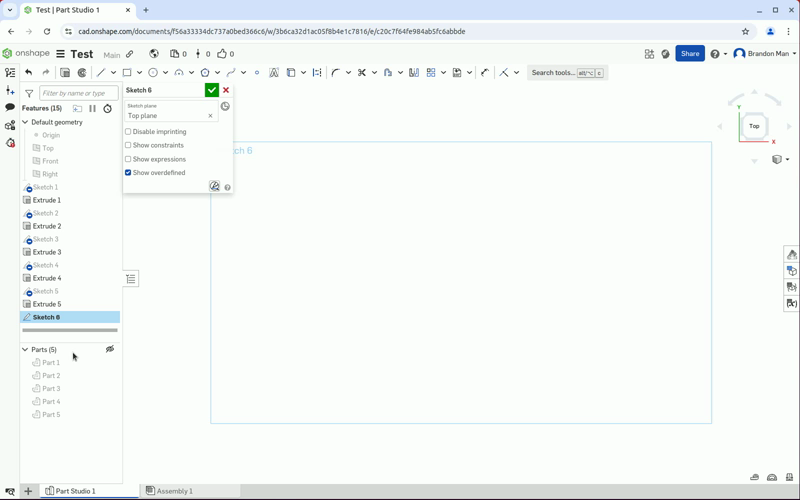
key(l)
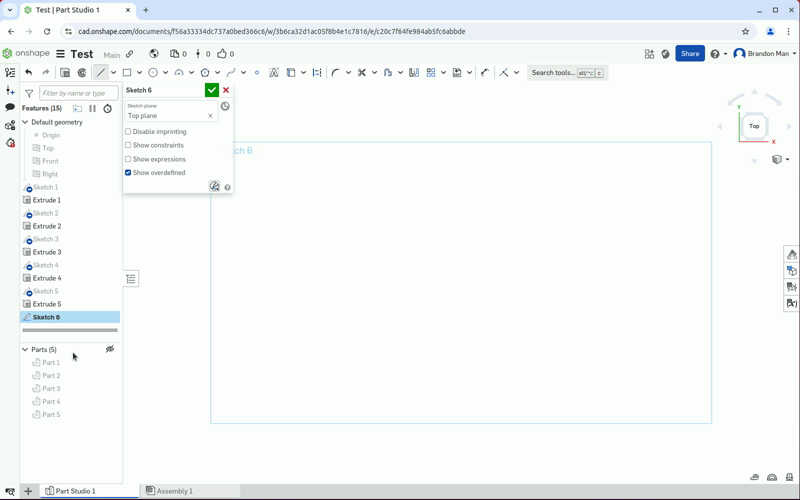
key_down(shift)
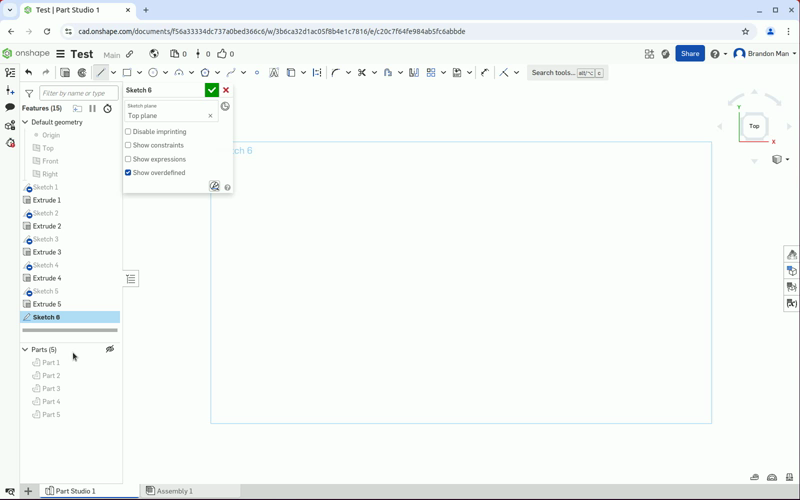
mouse_move(370, 369)
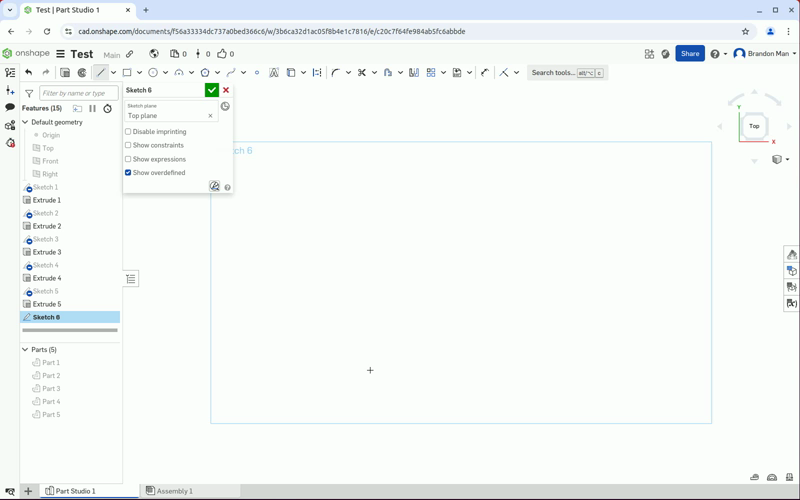
click(370, 369)
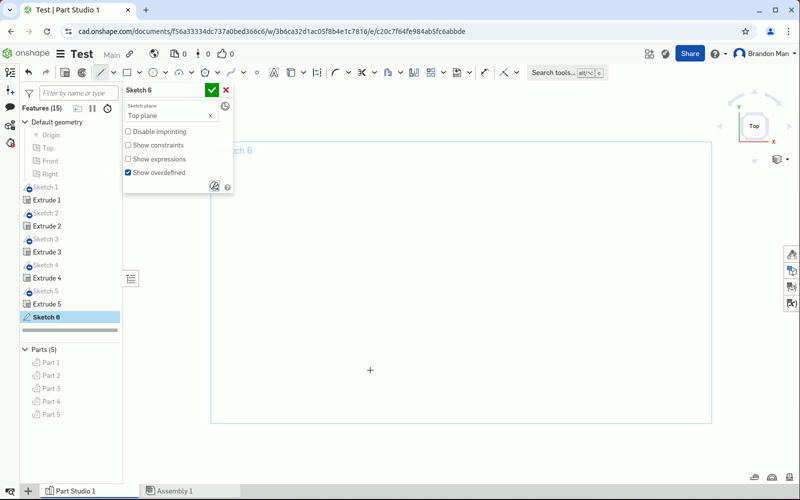
key_up(shift)
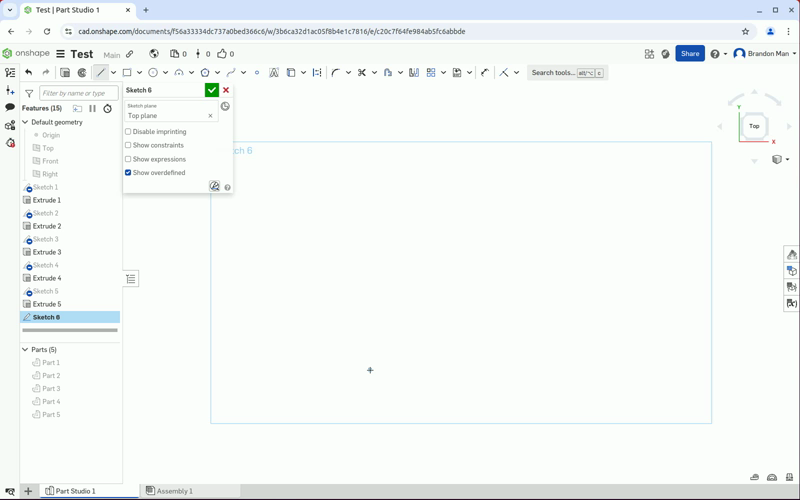
key_down(shift)
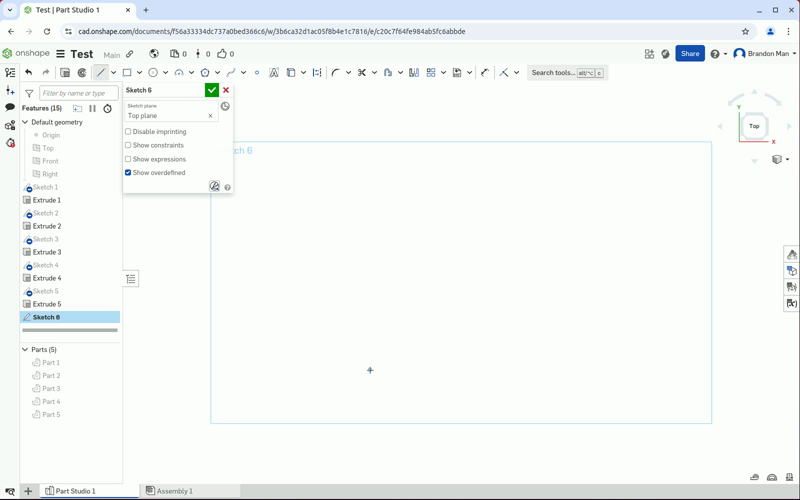
mouse_move(400, 369)
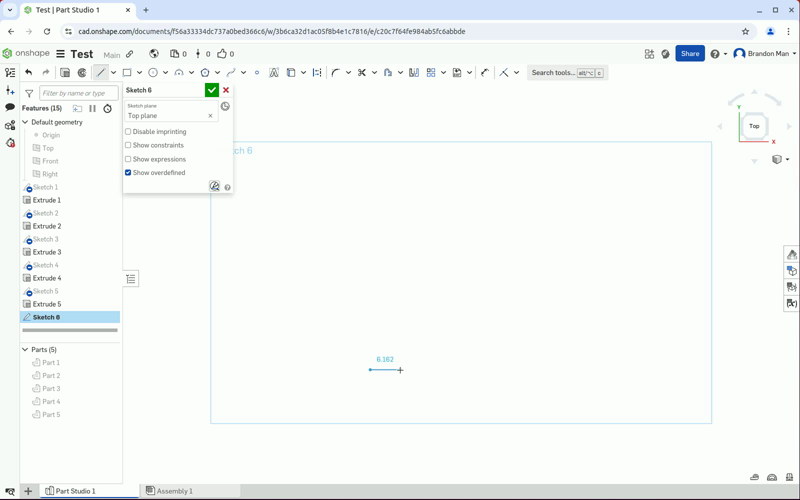
mouse_move(419, 369)
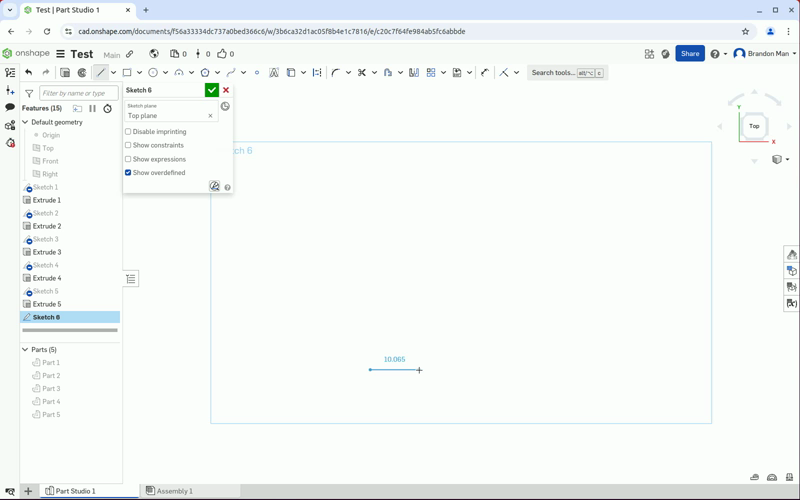
click(419, 369)
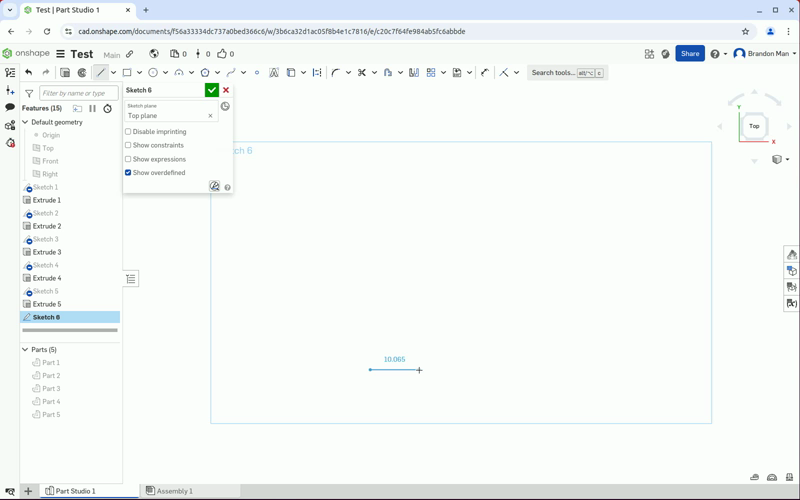
key_up(shift)
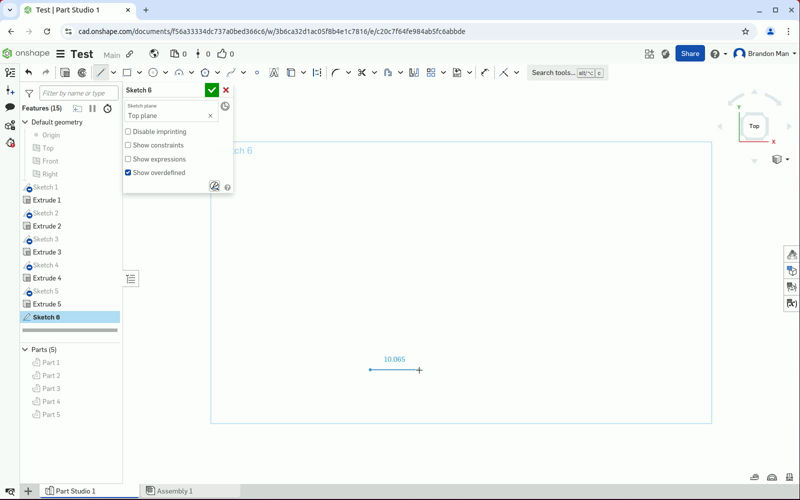
key_down(shift)
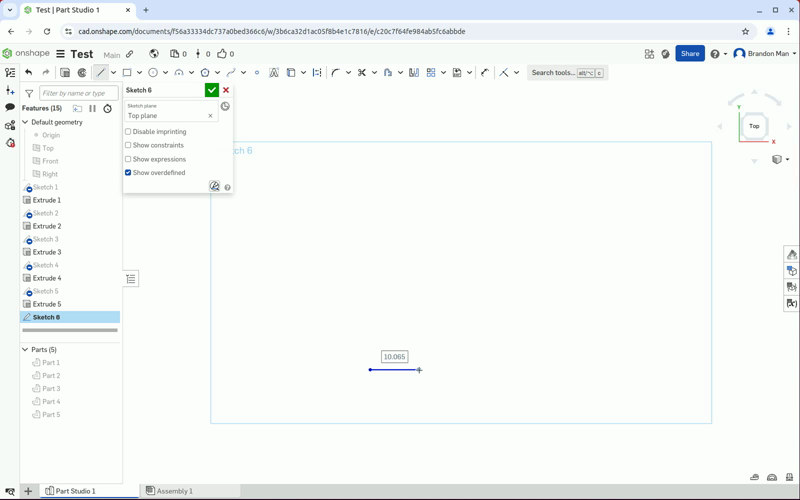
mouse_move(419, 288)
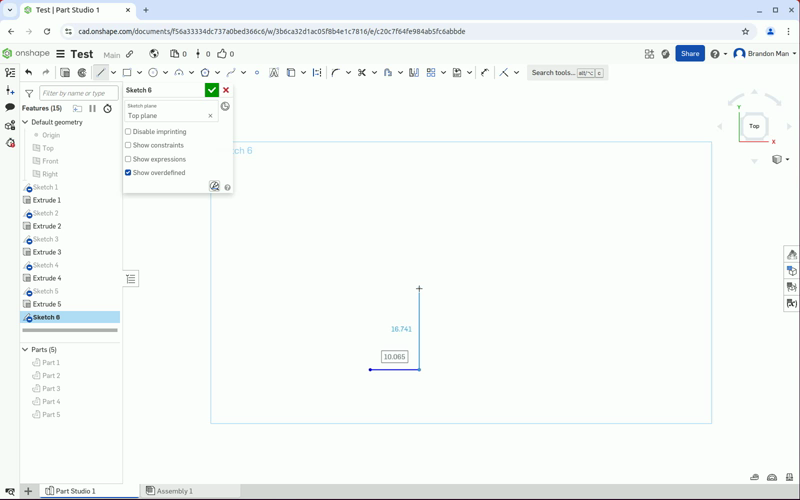
click(419, 288)
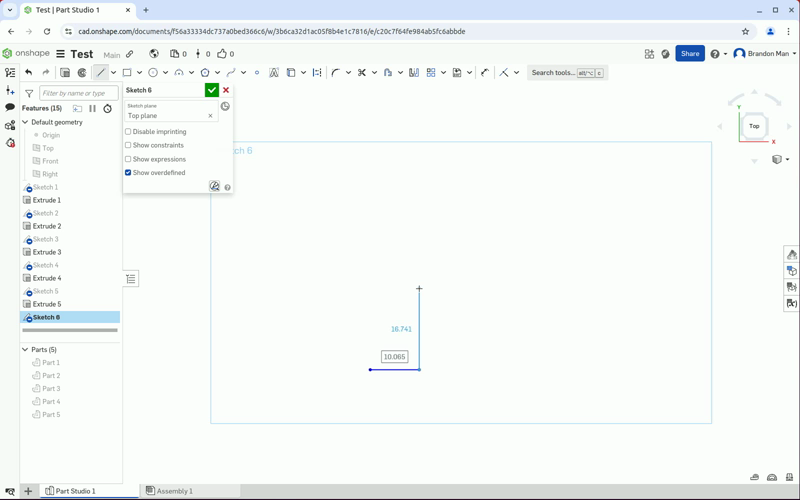
key_up(shift)
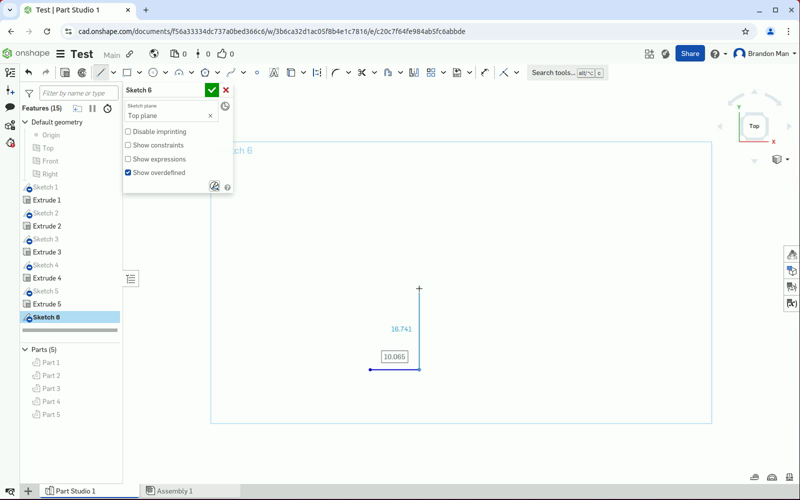
key_down(shift)
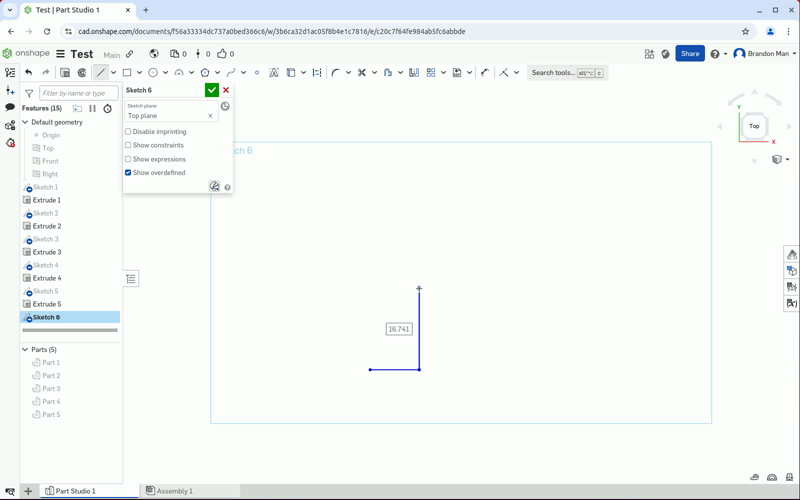
mouse_move(449, 288)
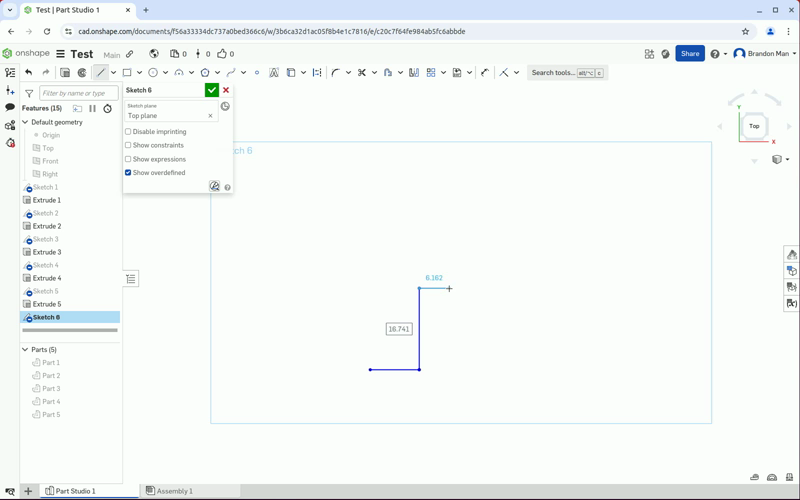
mouse_move(370, 288)
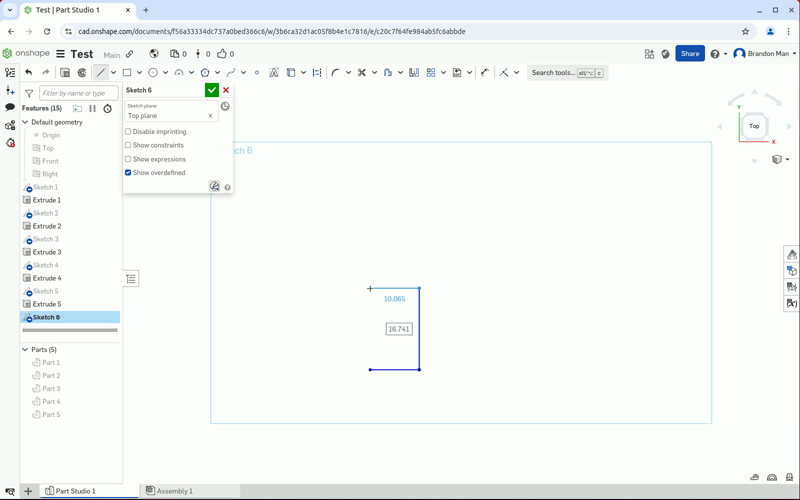
click(370, 288)
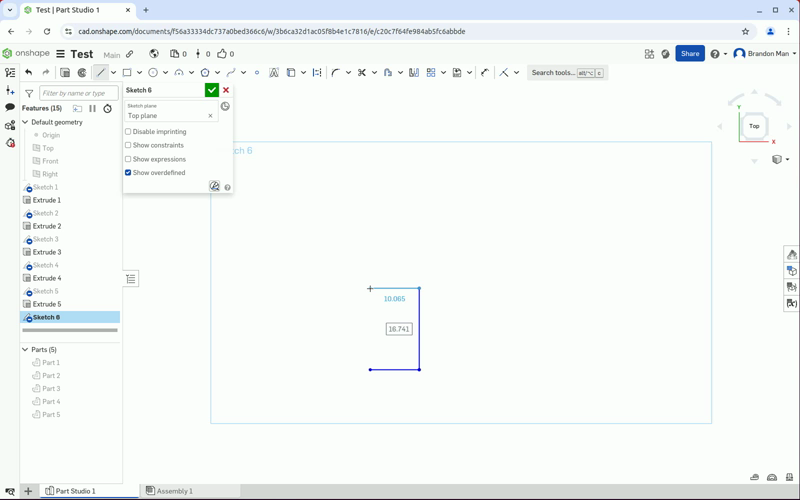
key_up(shift)
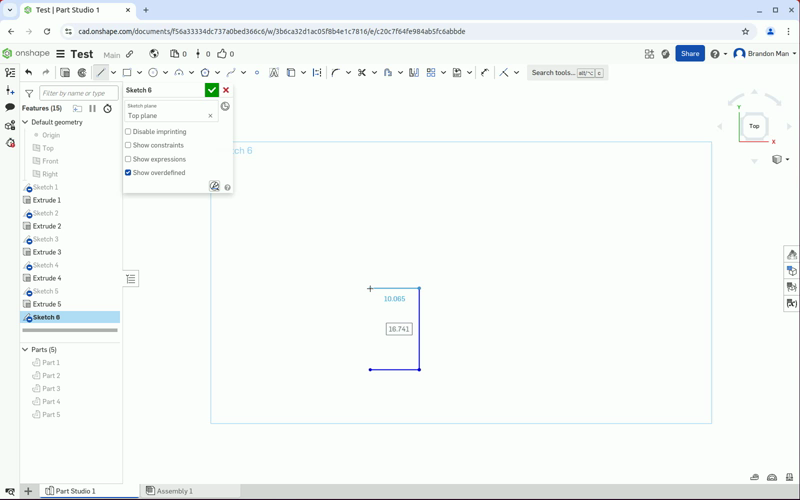
key_down(shift)
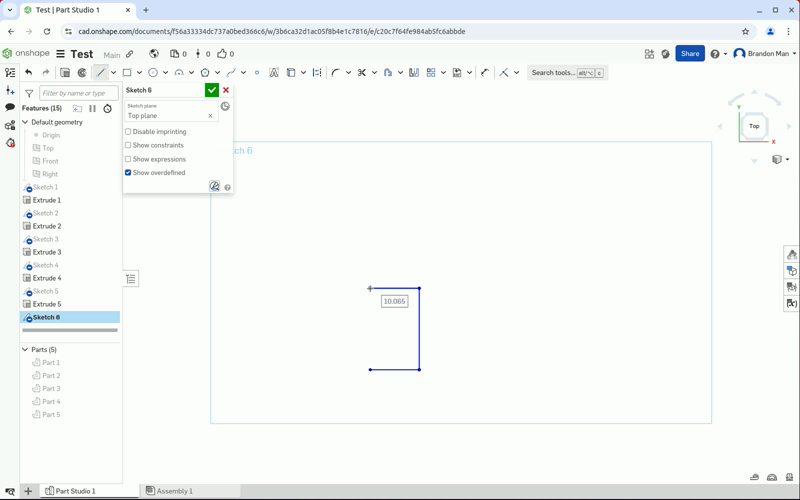
mouse_move(370, 369)
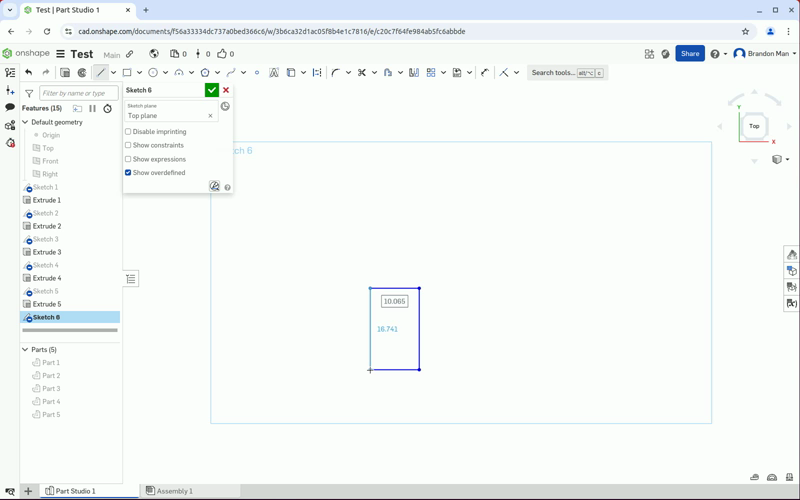
key_up(shift)
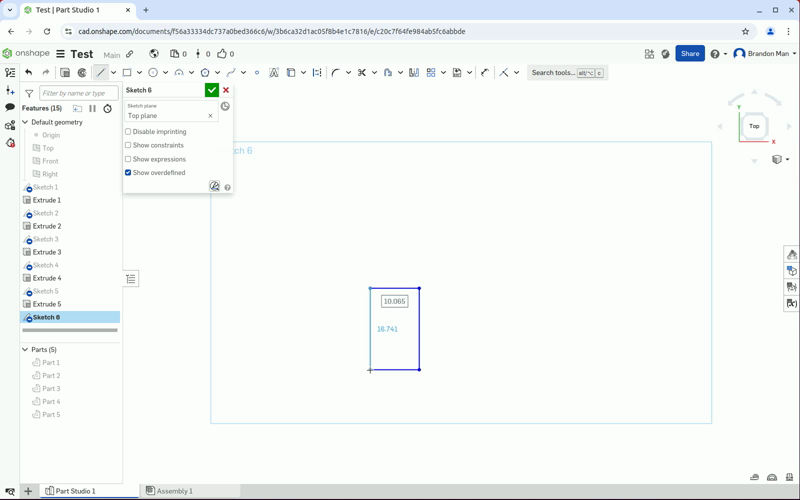
click(370, 369)
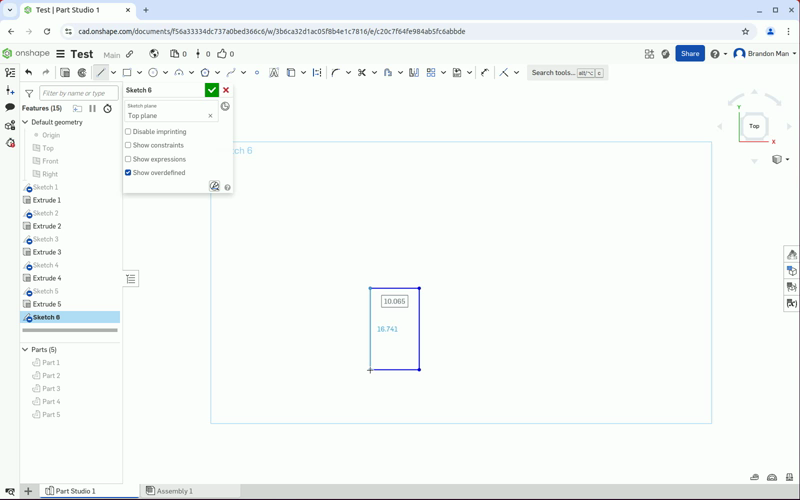
key(esc)
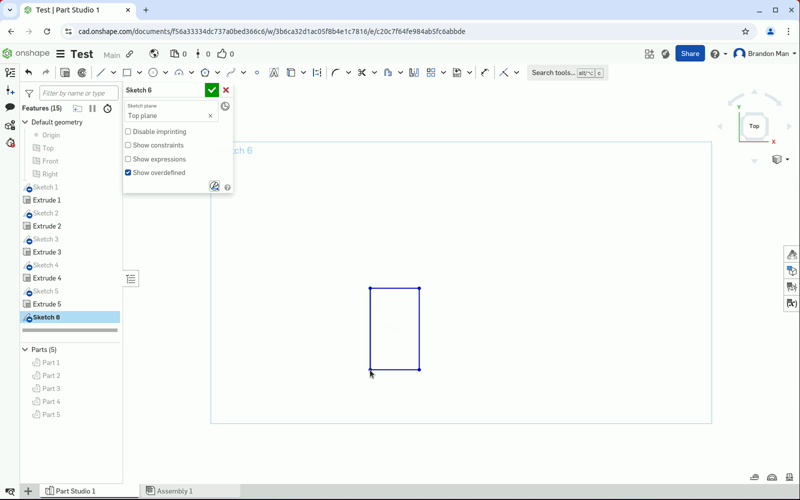
mouse_move(402, 320)
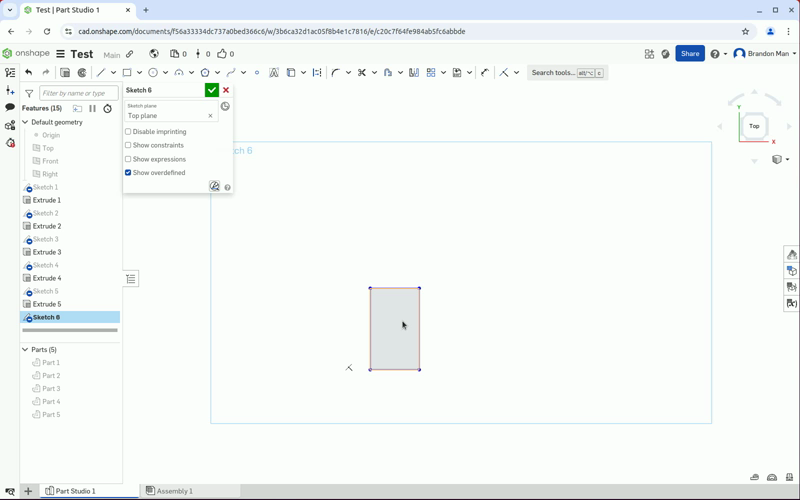
click(402, 320)
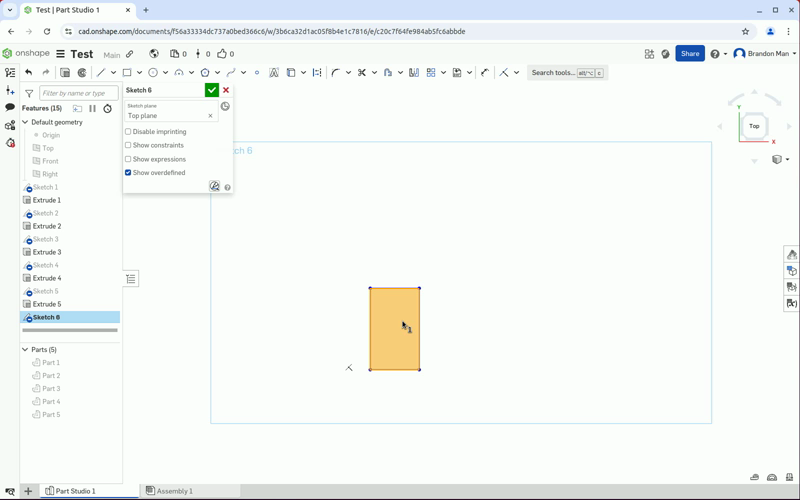
mouse_move(73, 352)
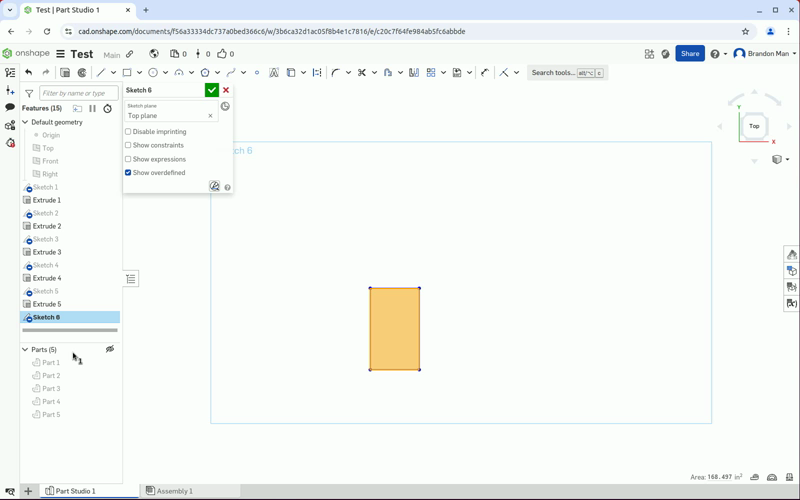
key(shift+y)
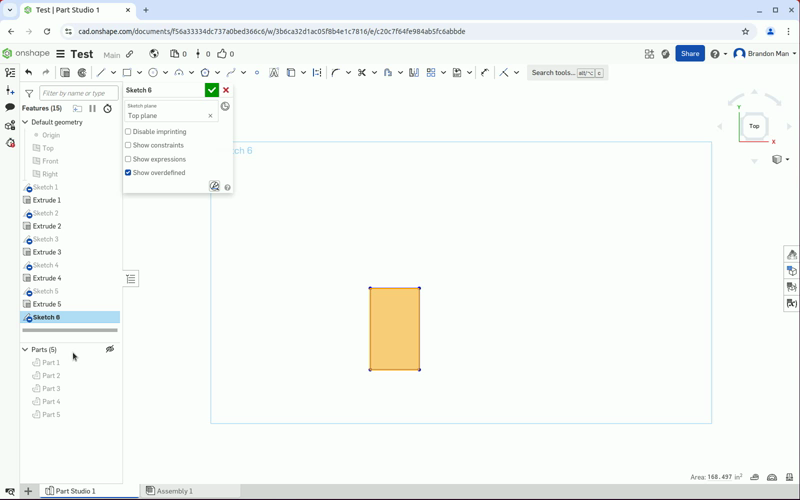
key(shift+e)
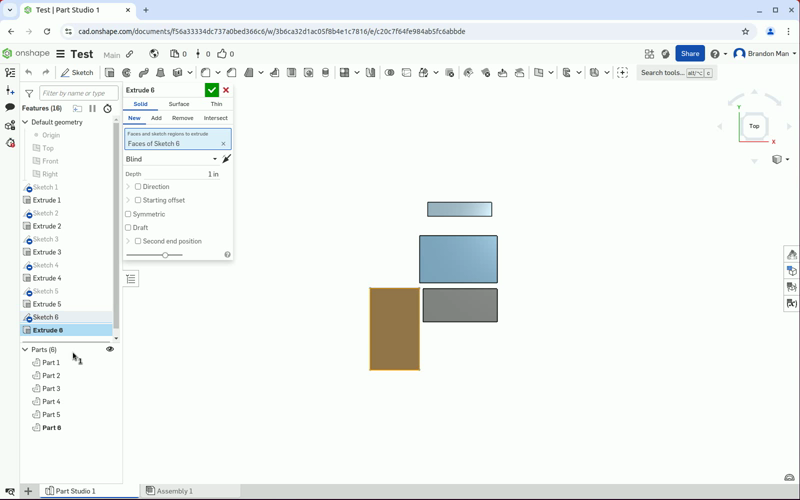
mouse_move(143, 106)
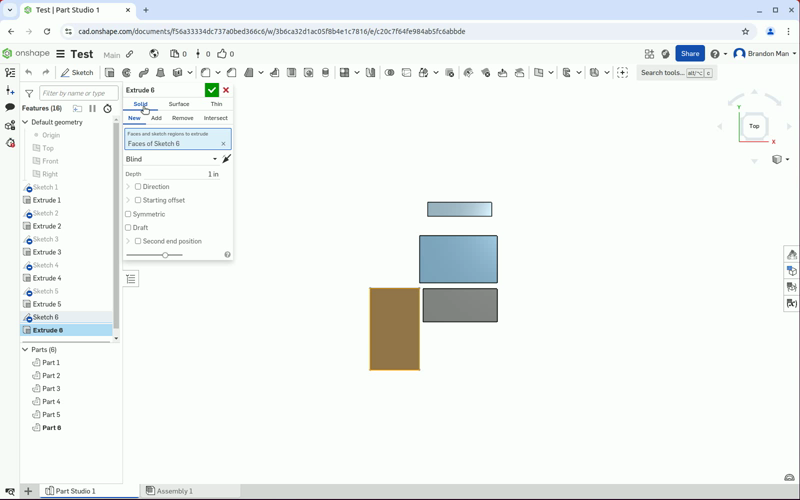
click(143, 106)
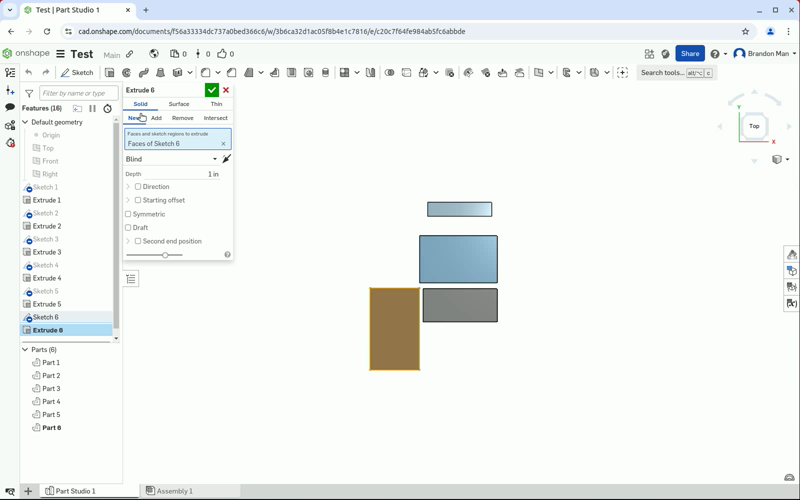
mouse_move(137, 120)
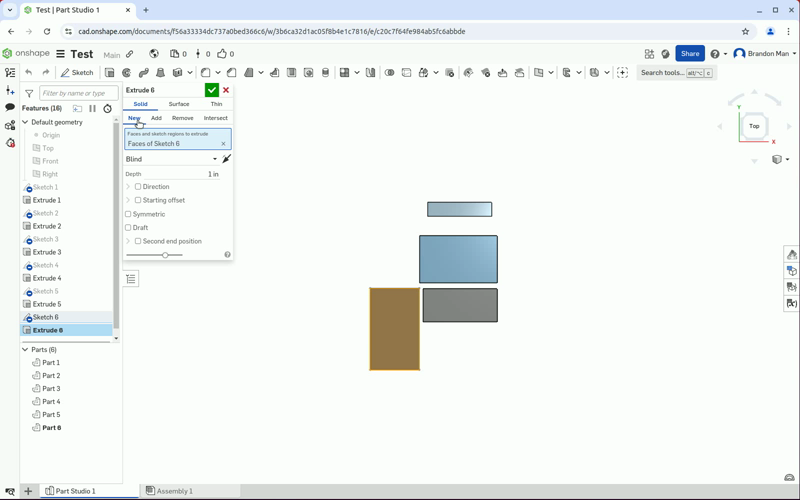
click(137, 120)
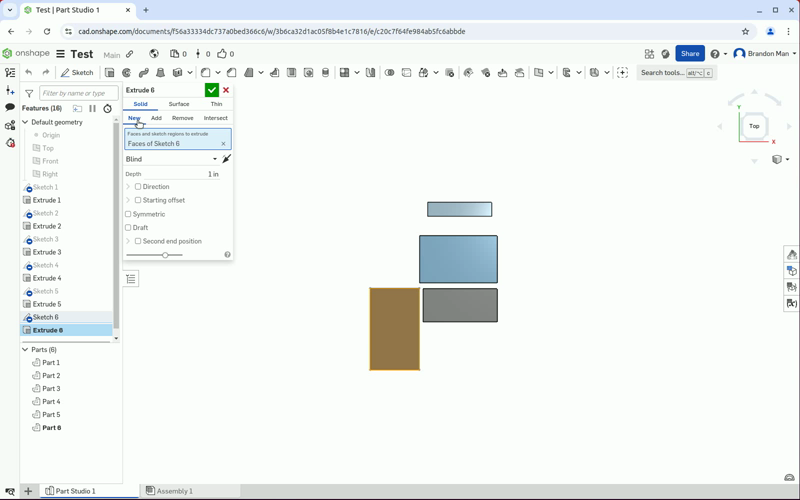
key(tab, 4)
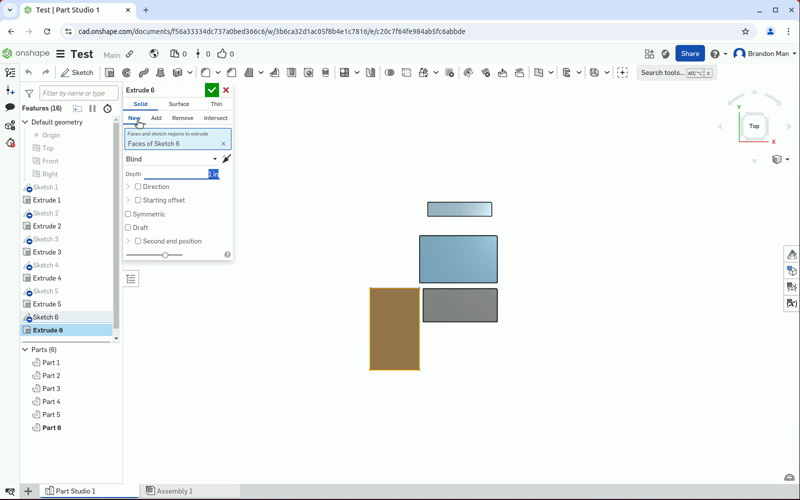
text(9.147)
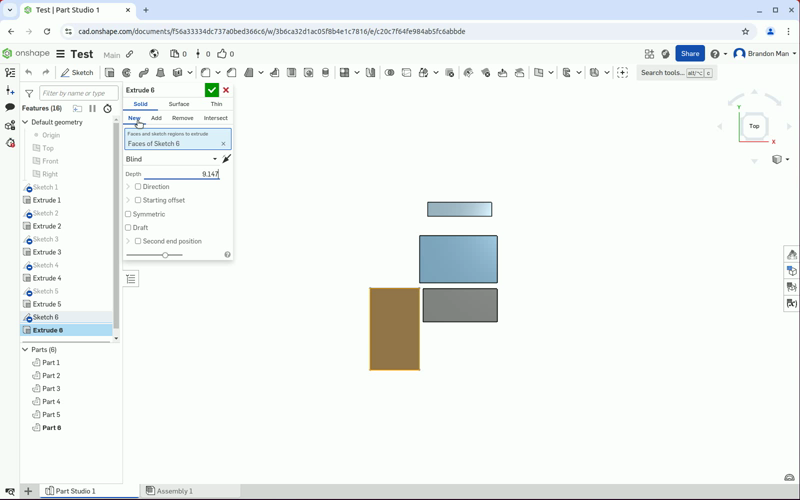
key(enter)
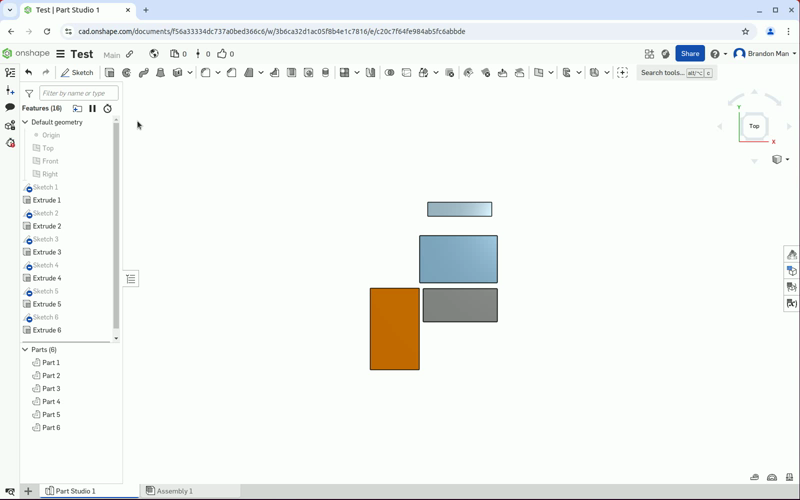
key(shift+h)
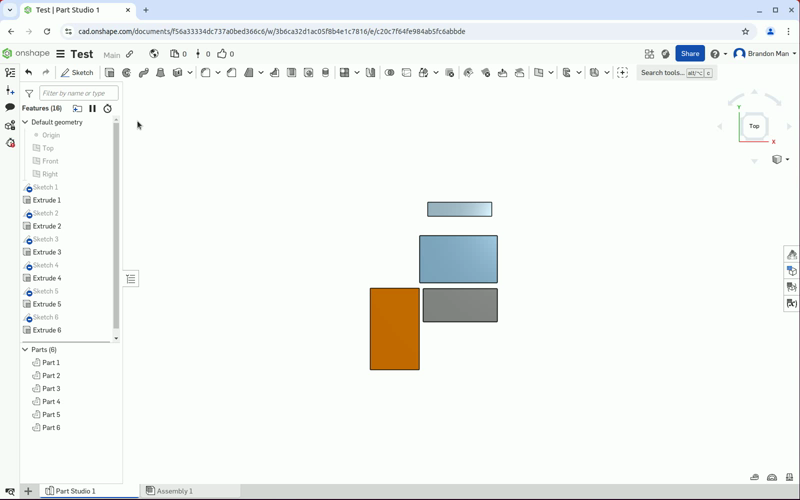
key(shift+h)
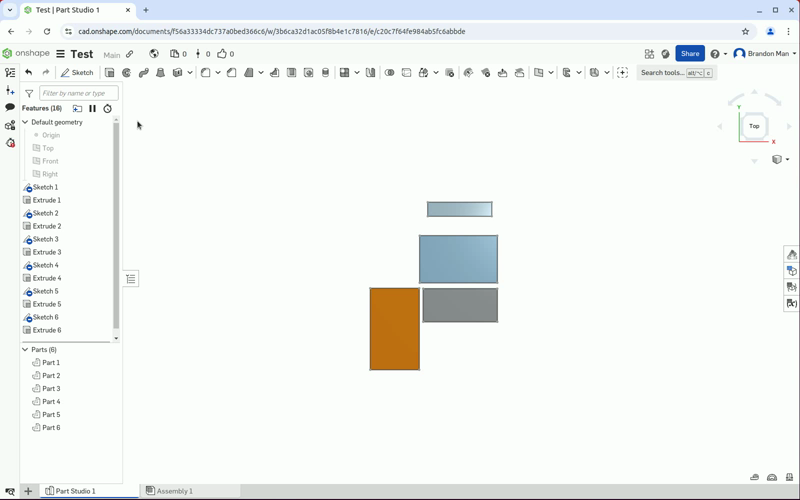
key(shift+7)
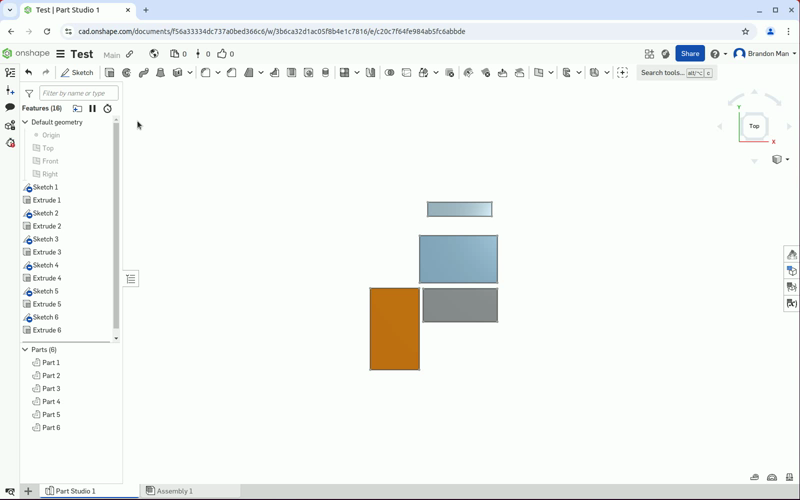
key(up, 3)
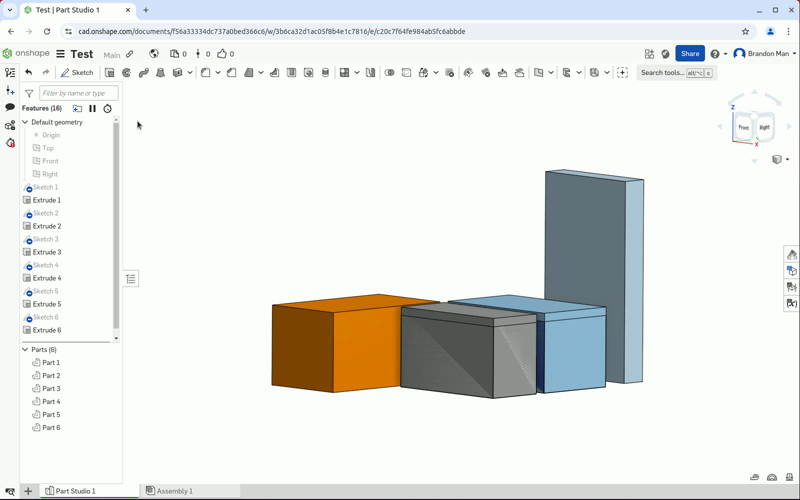
key(left, 3)
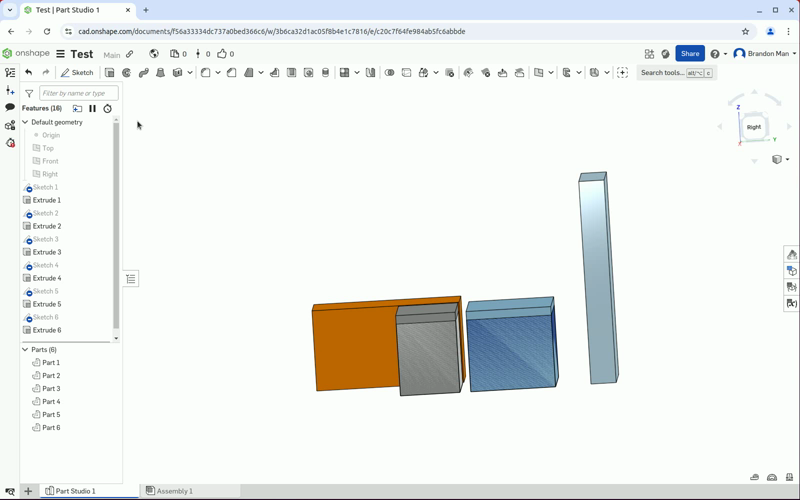
key(right, 3)
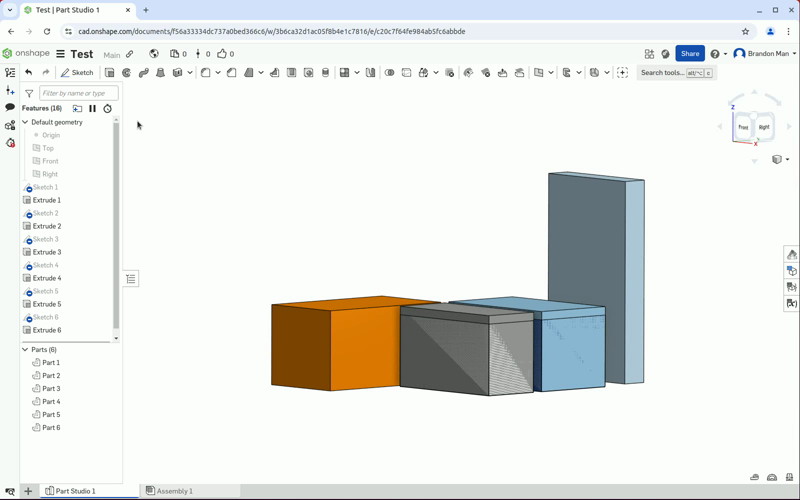
key(down, 3)
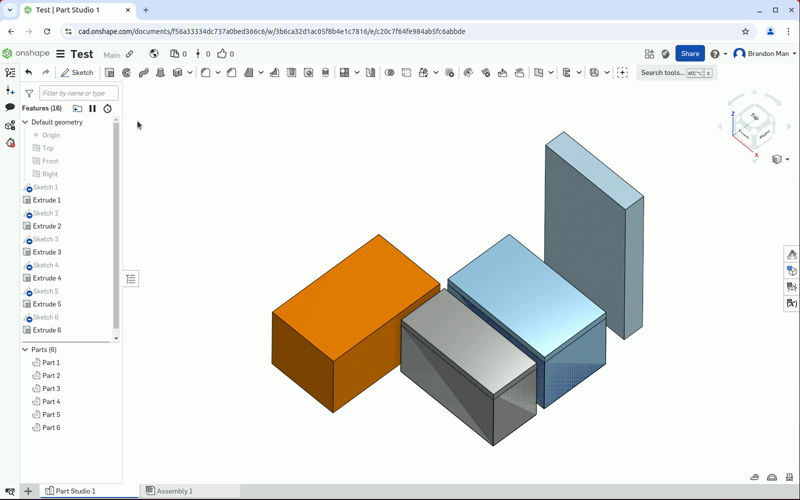
mouse_move(69, 189)
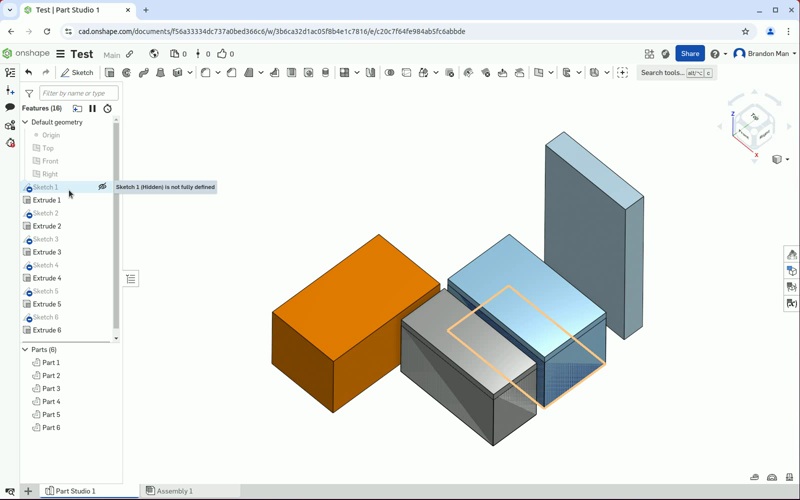
click(69, 189)